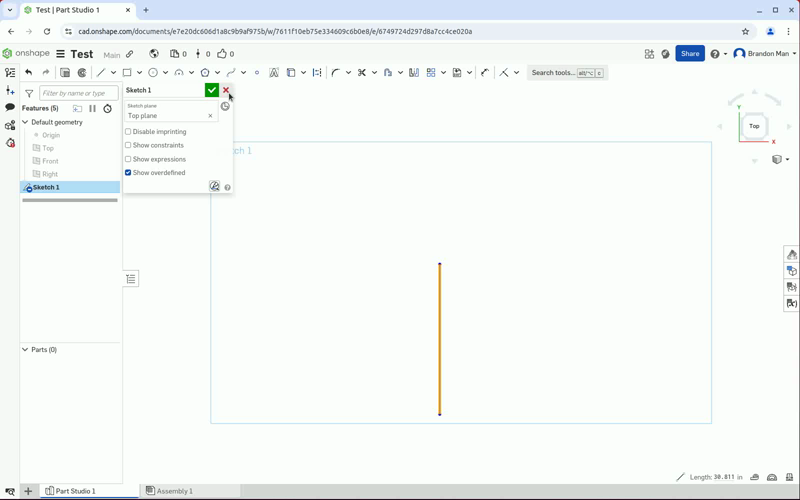
key(shift+h)
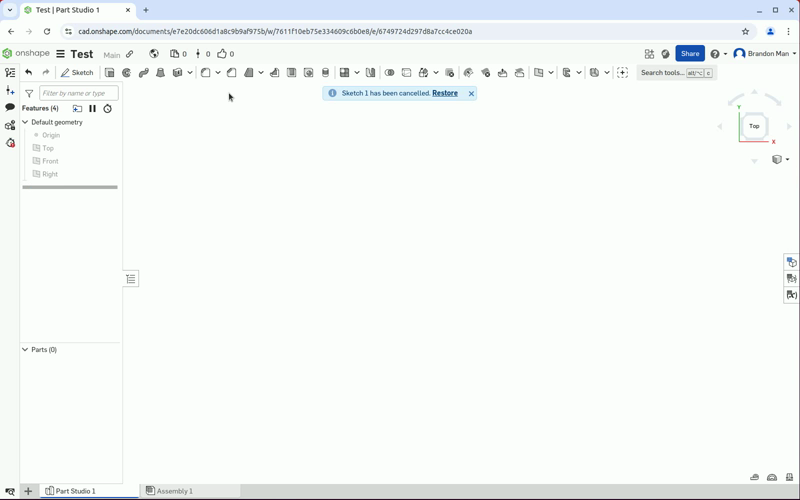
mouse_move(73, 352)
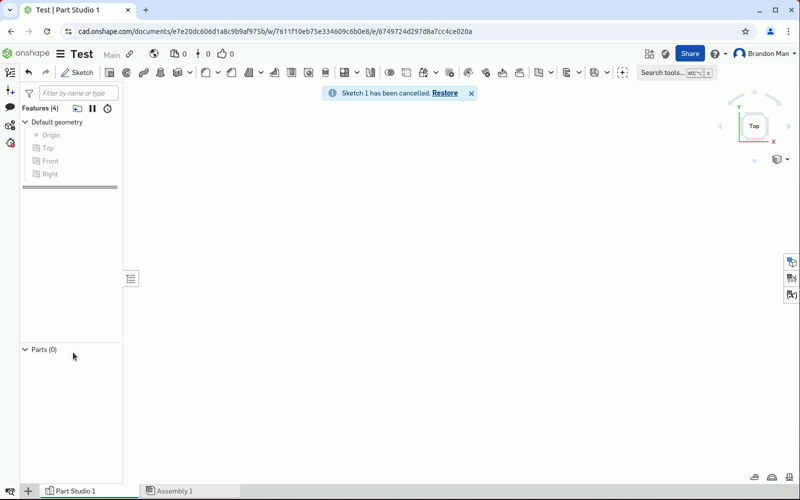
key(y)
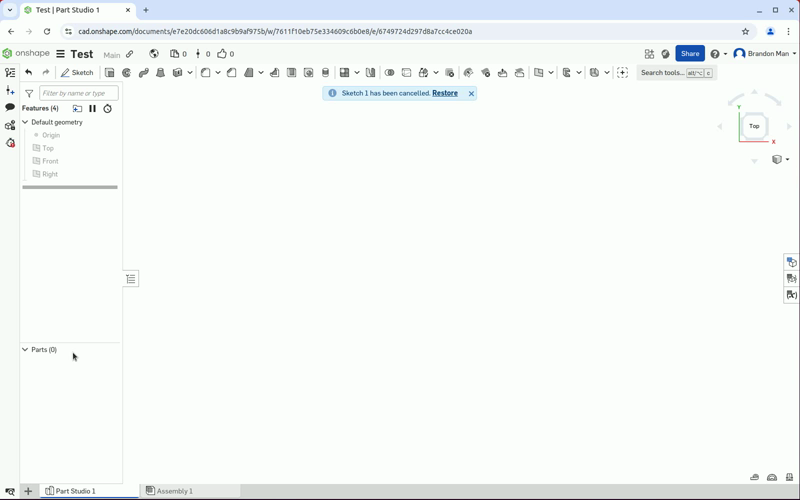
key(shift+p)
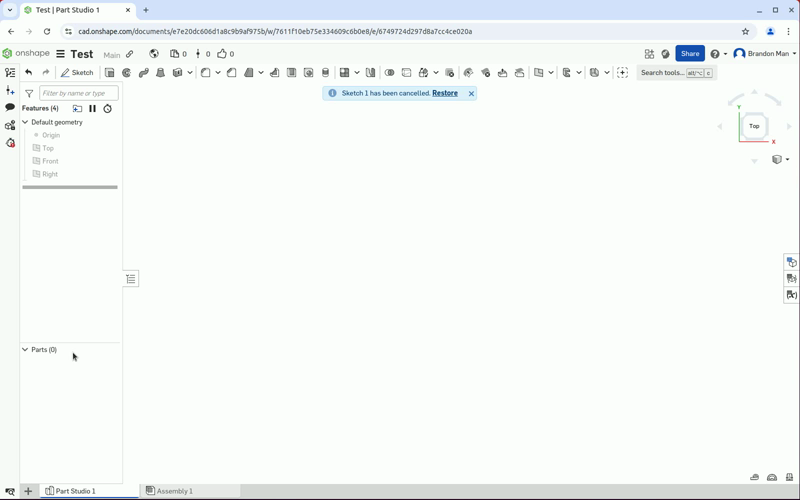
key(space)
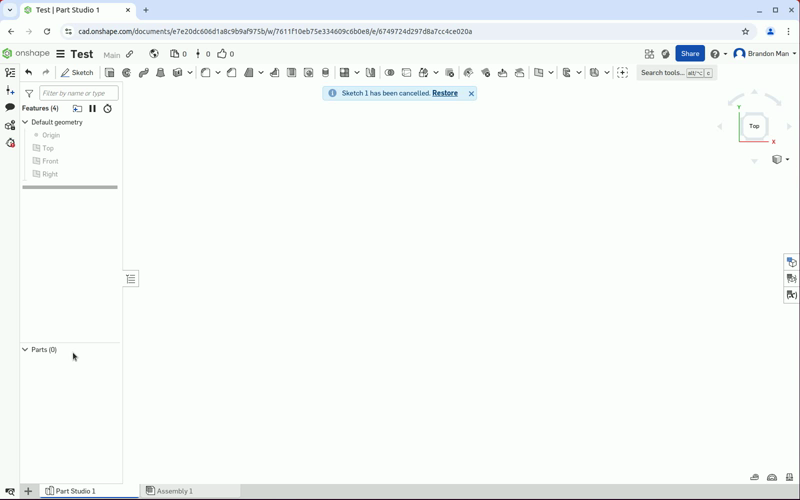
key_down(shift)
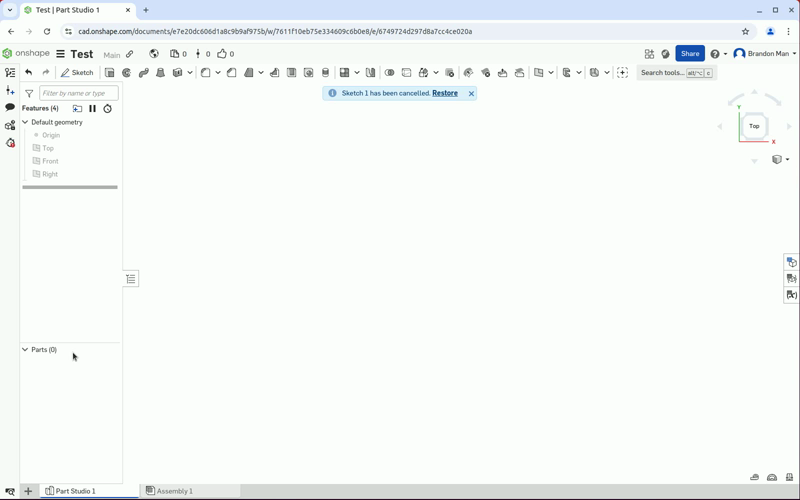
key(up)
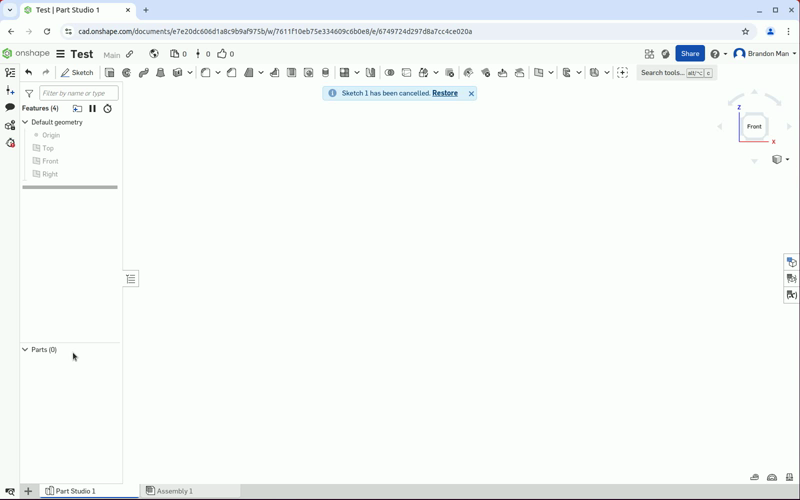
key_up(shift)
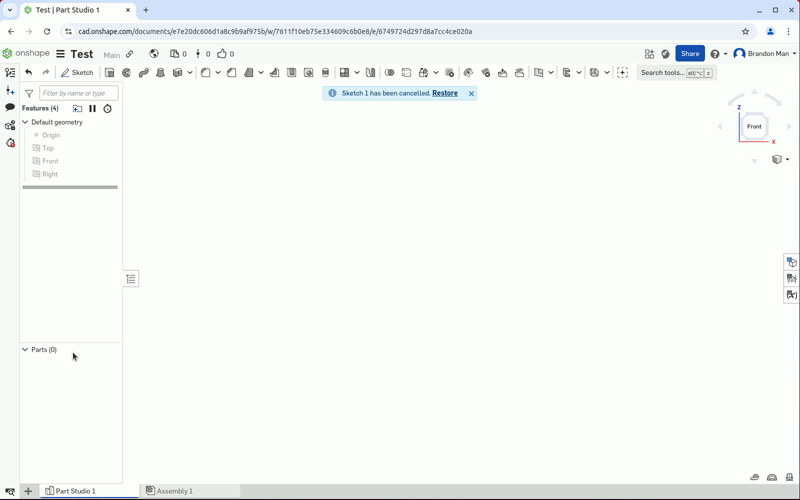
mouse_move(73, 352)
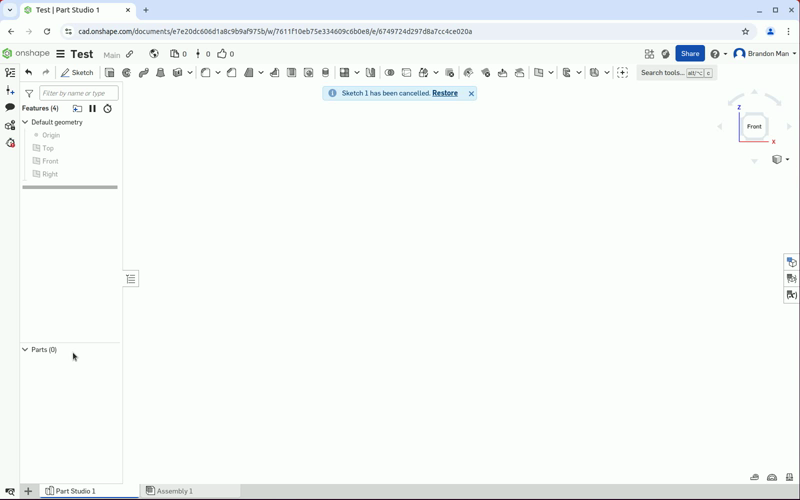
key(shift+y)
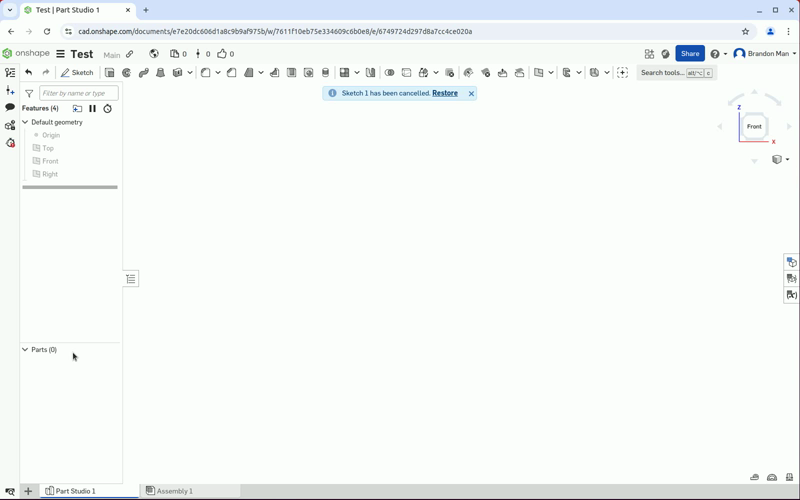
key(shift+s)
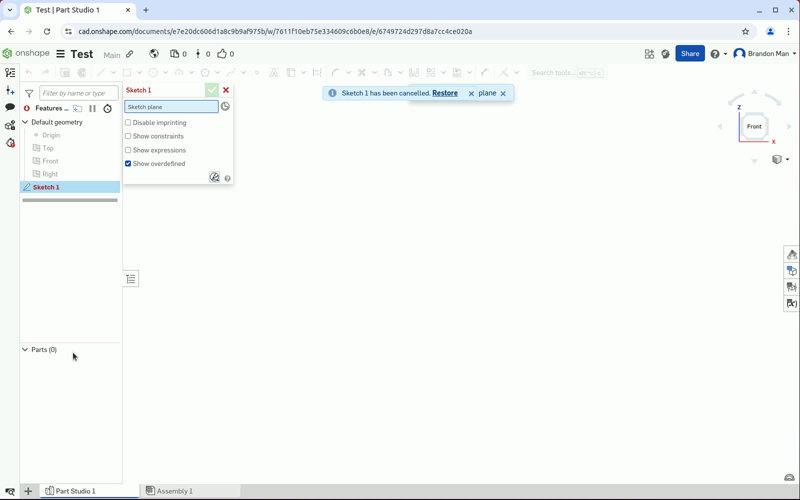
mouse_move(73, 163)
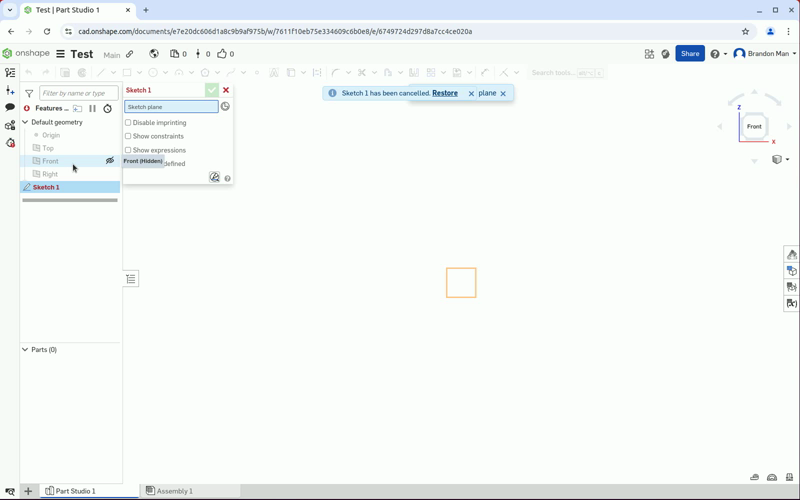
click(73, 163)
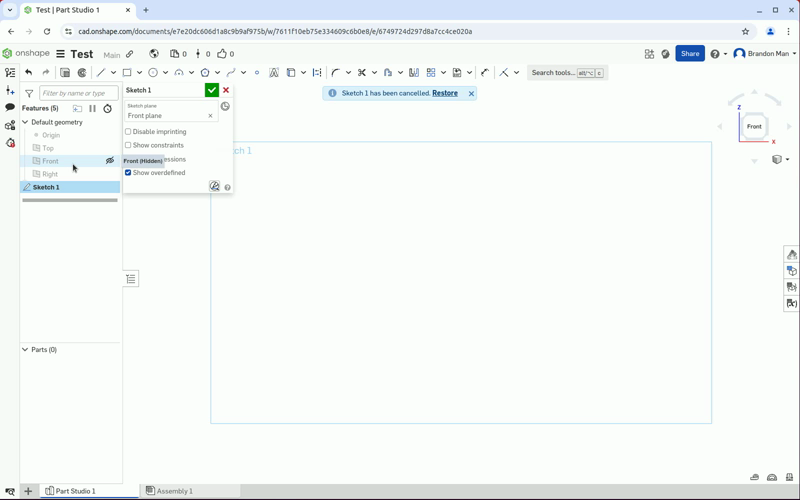
mouse_move(73, 352)
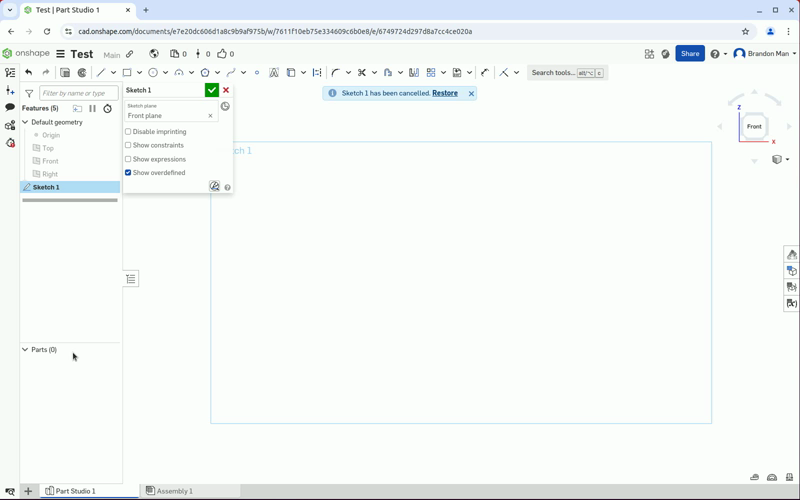
key(y)
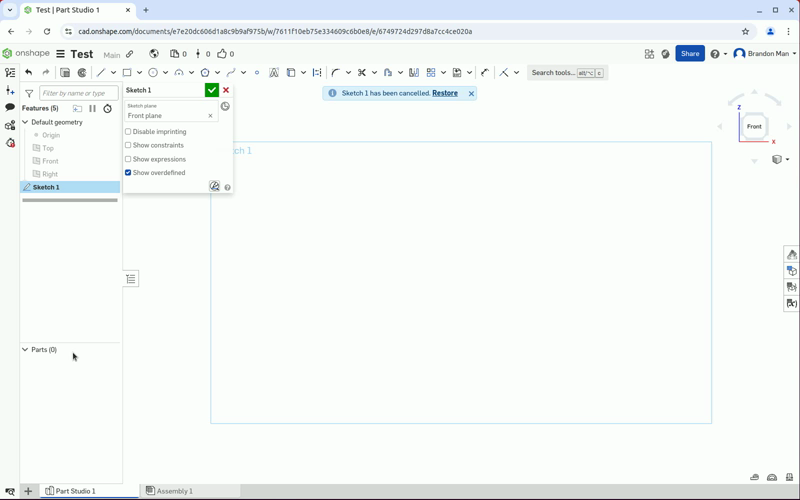
key(c)
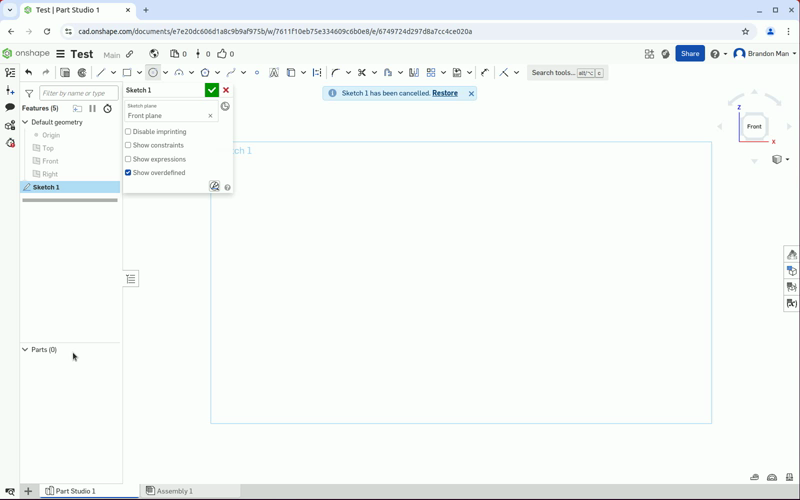
key_down(shift)
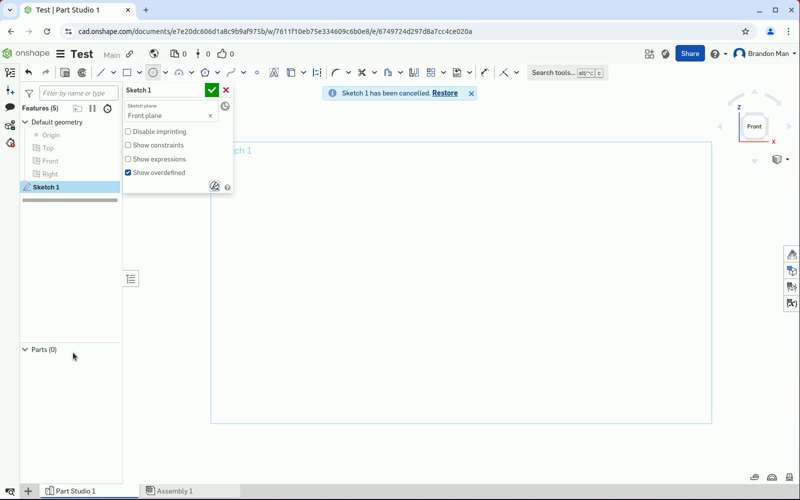
mouse_move(461, 268)
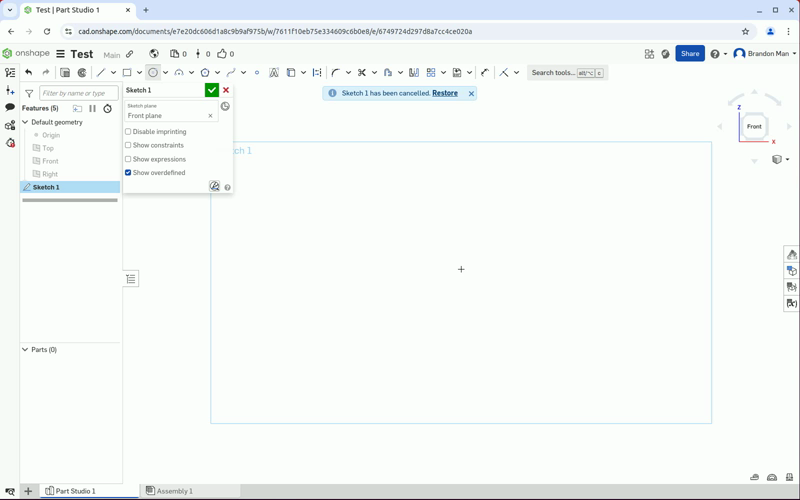
click(461, 268)
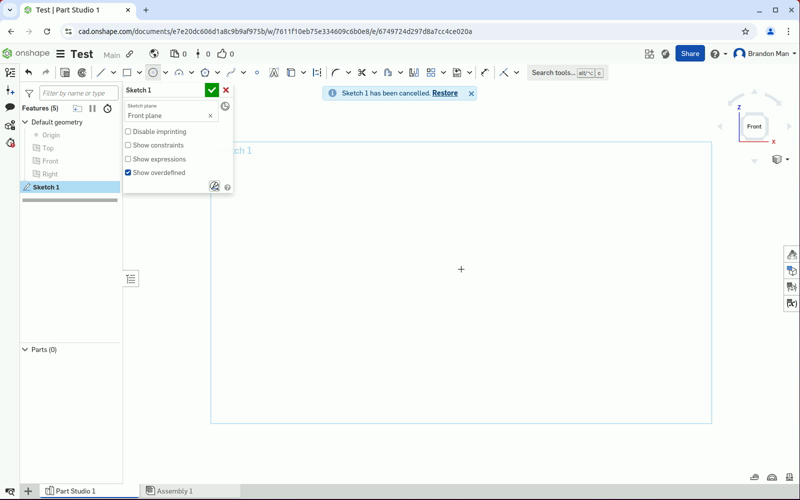
key_up(shift)
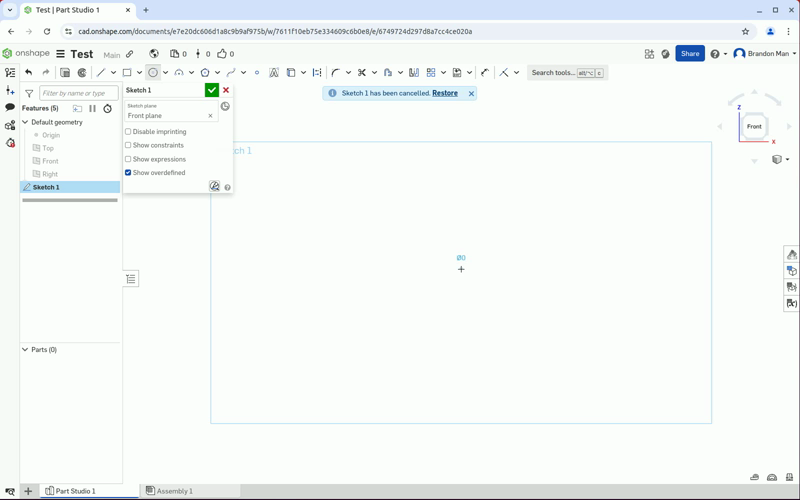
mouse_move(491, 268)
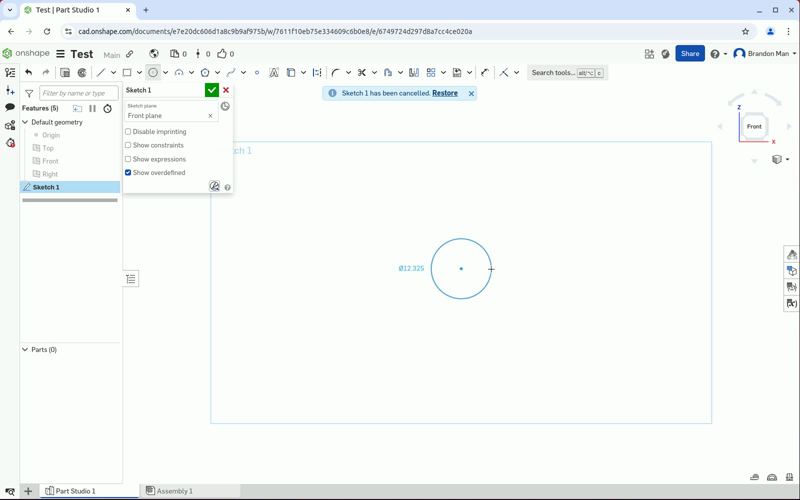
click(491, 268)
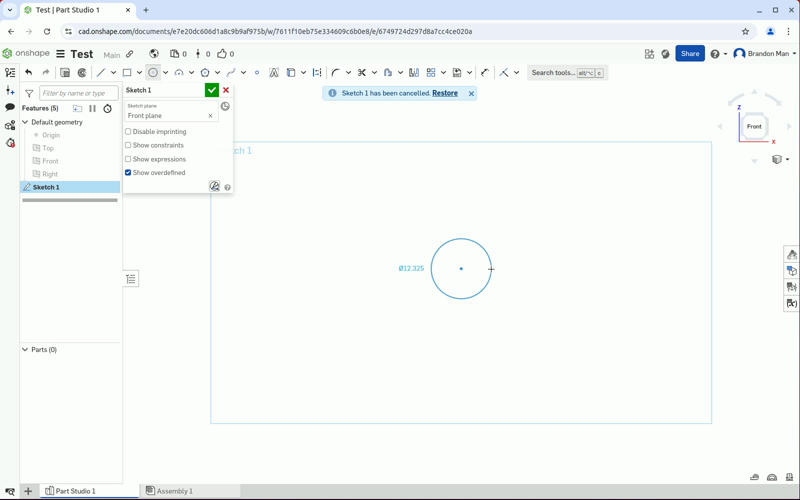
key(esc)
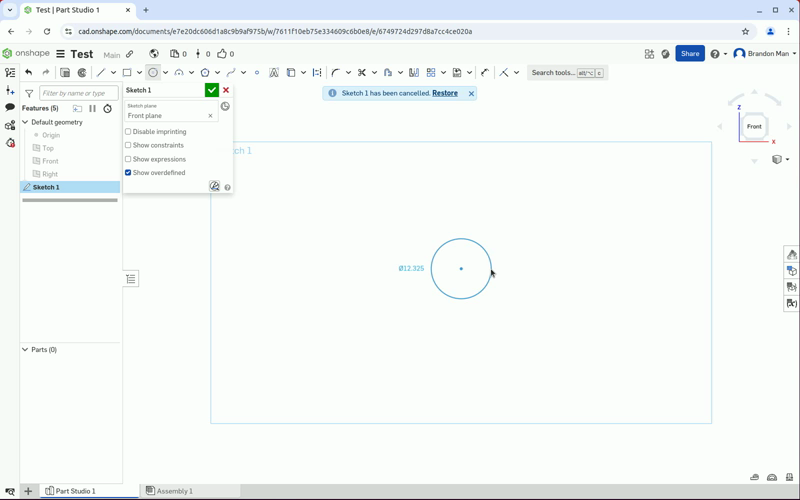
mouse_move(453, 276)
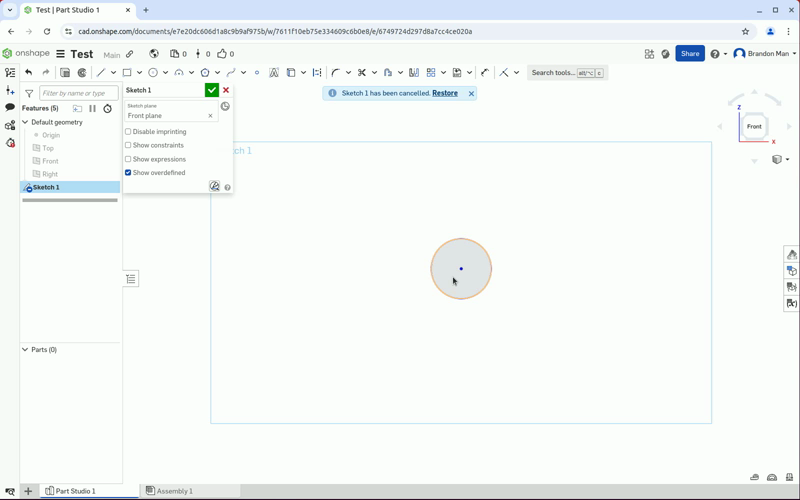
click(453, 276)
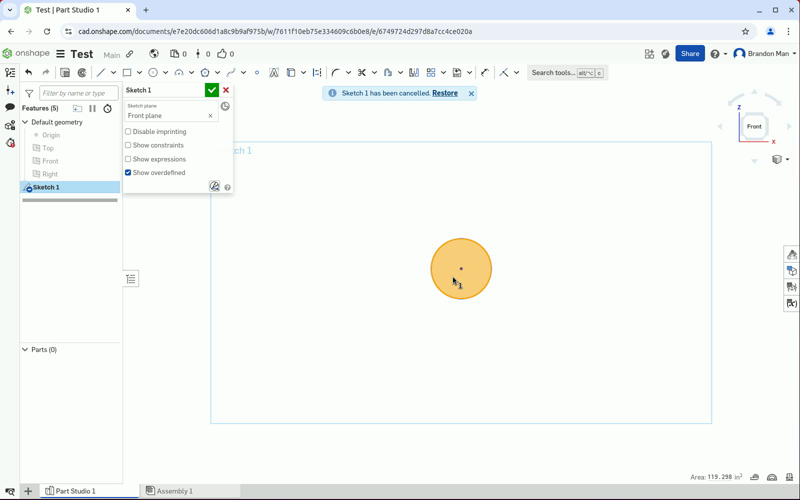
mouse_move(73, 352)
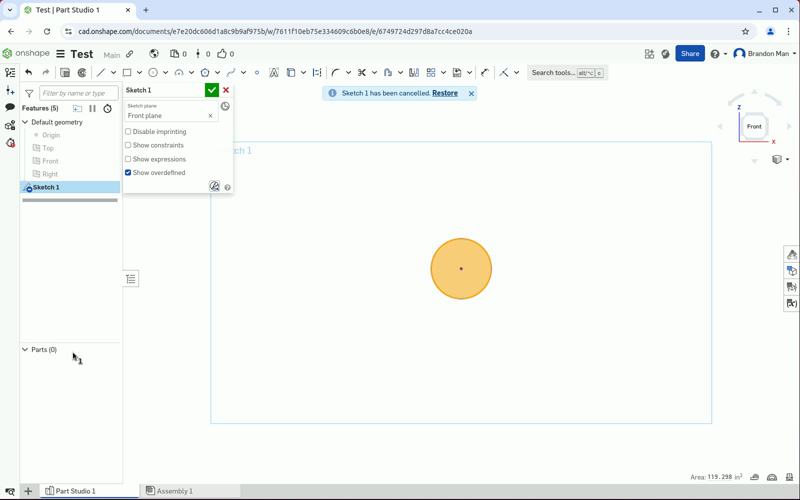
key(shift+y)
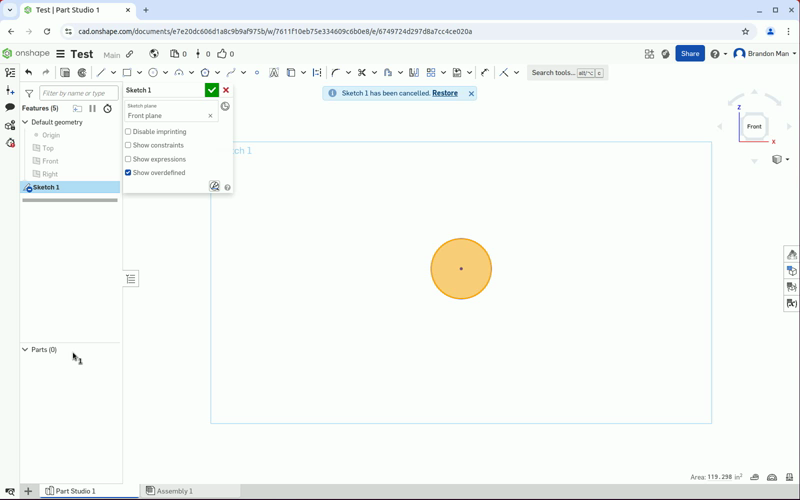
key(shift+e)
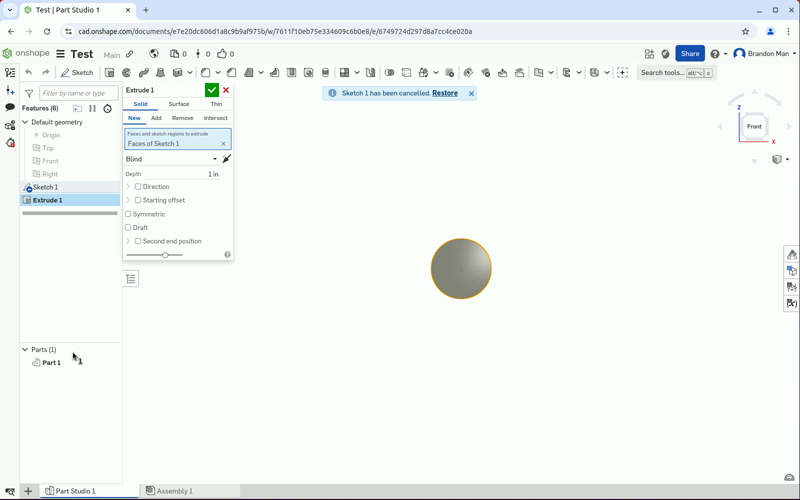
mouse_move(143, 106)
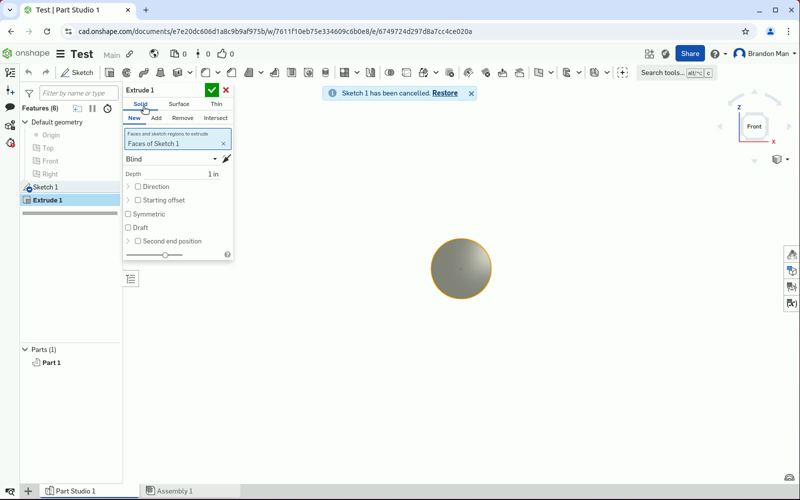
click(143, 106)
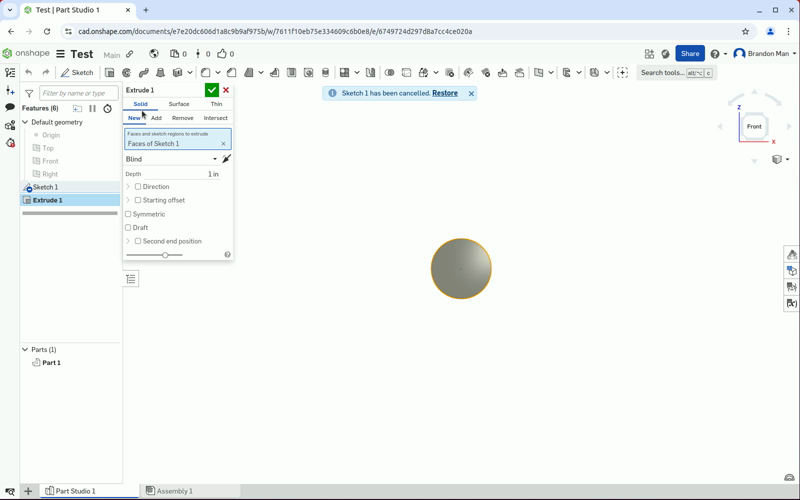
mouse_move(137, 120)
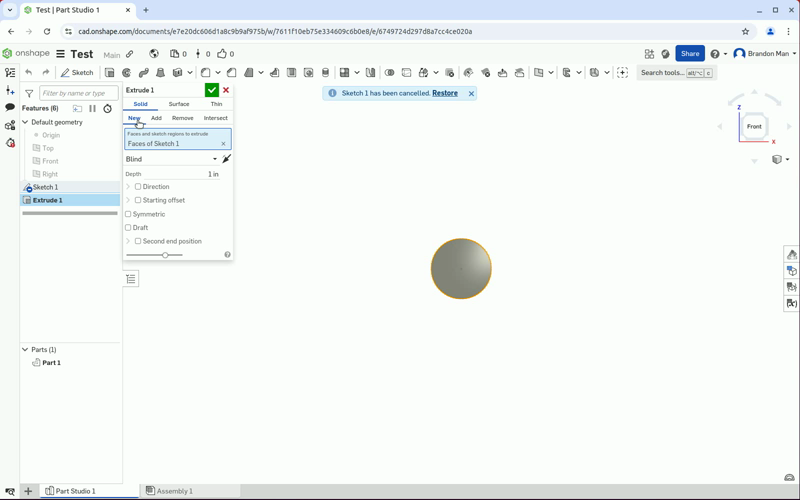
click(137, 120)
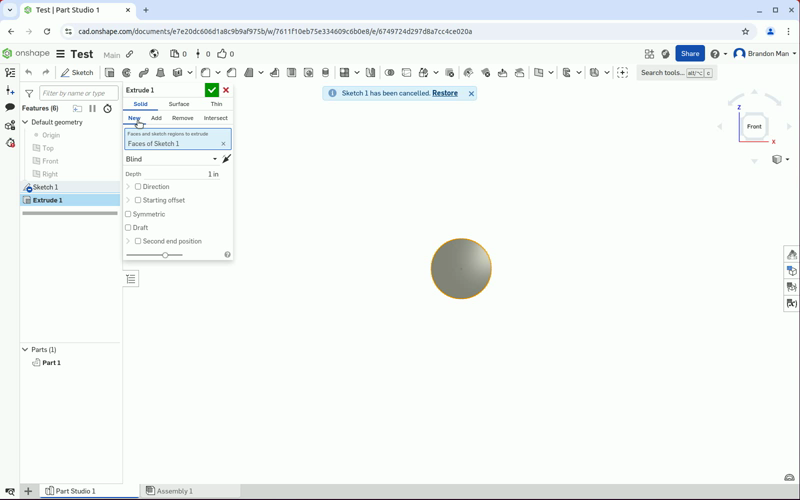
key(tab, 4)
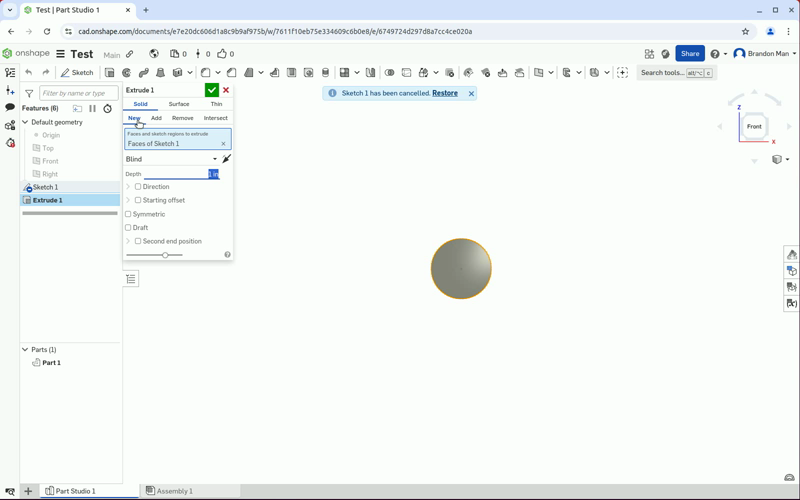
text(5.778)
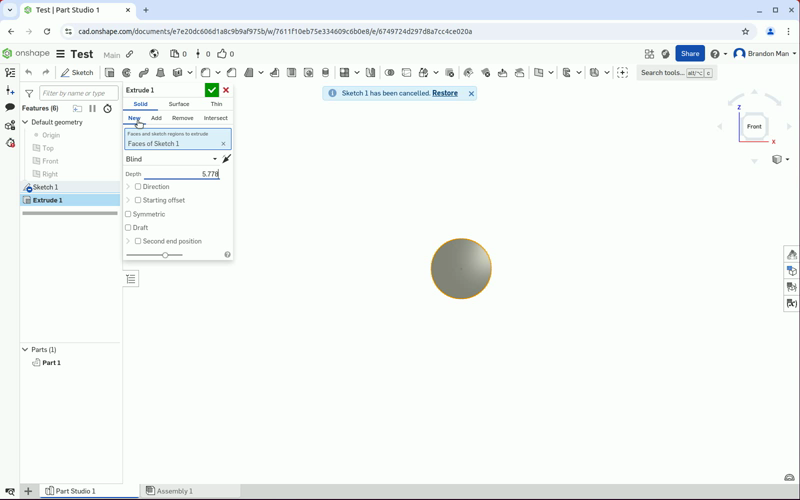
key(tab, 3)
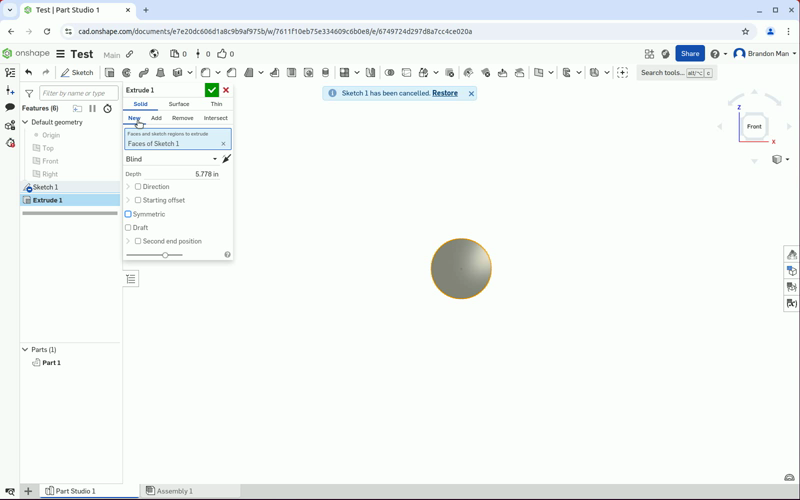
key(space)
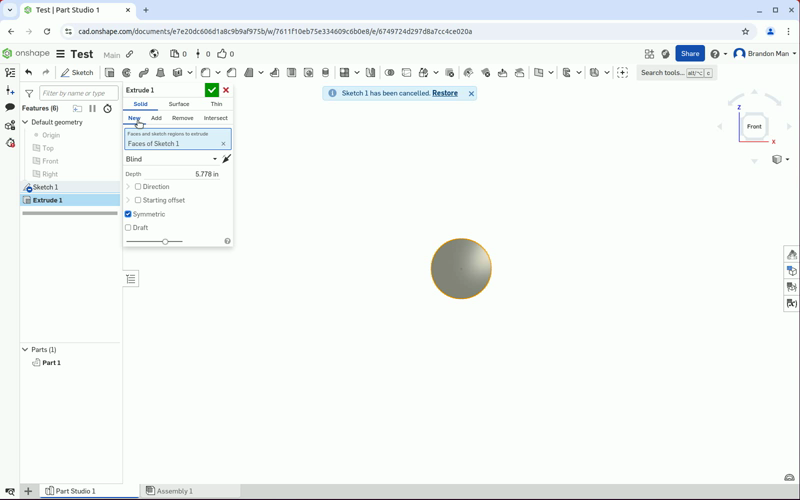
key(enter)
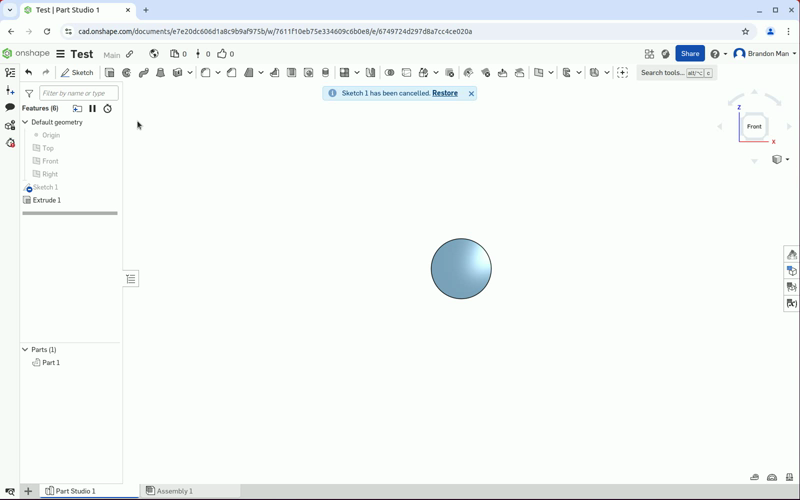
key(shift+h)
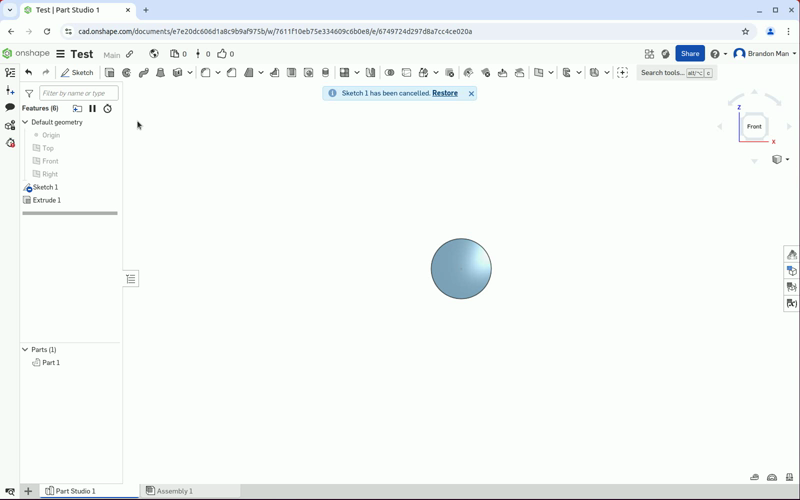
key(shift+h)
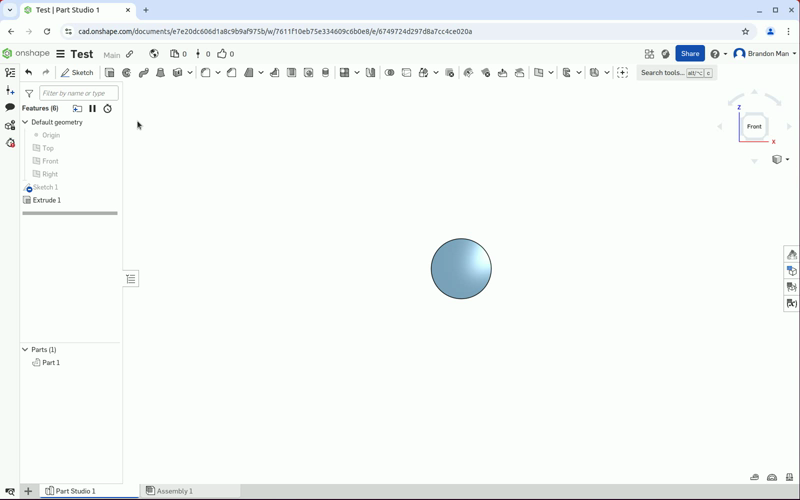
mouse_move(73, 189)
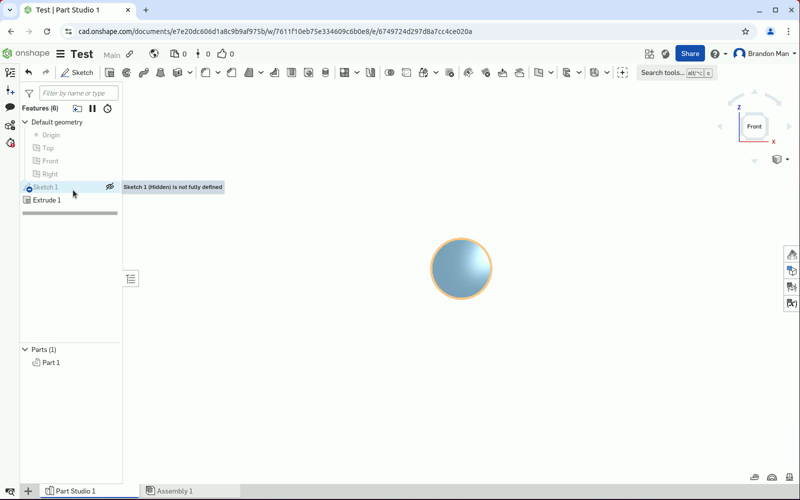
click(73, 189)
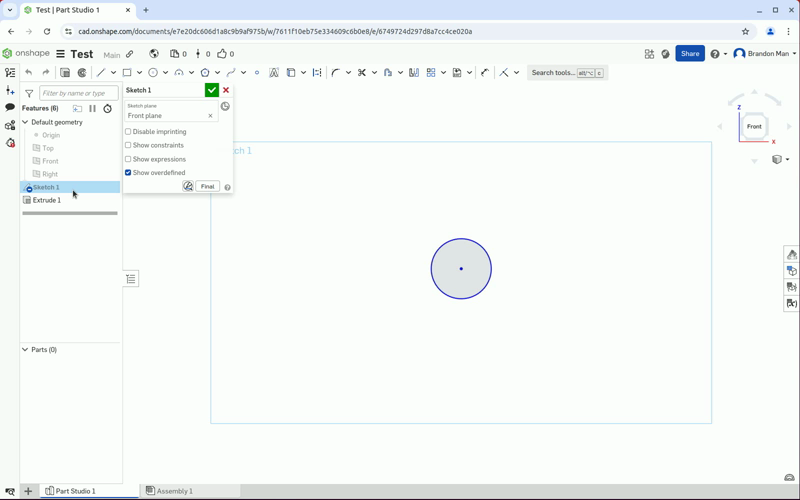
mouse_move(229, 92)
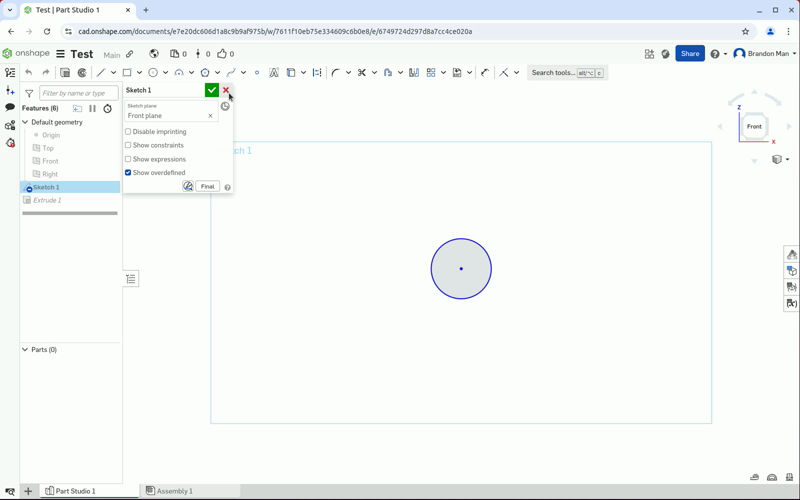
click(229, 92)
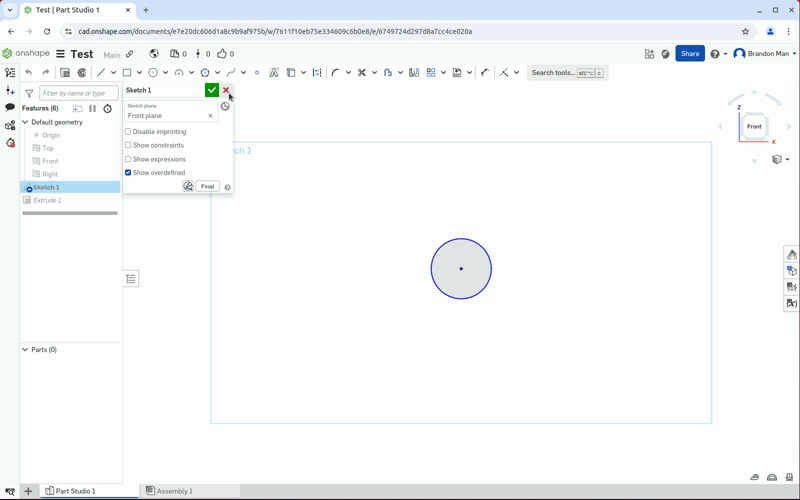
key(shift+s)
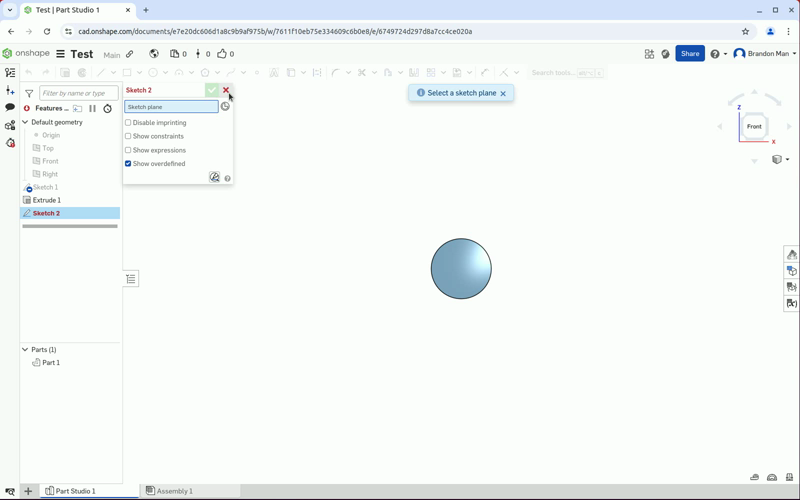
mouse_move(73, 163)
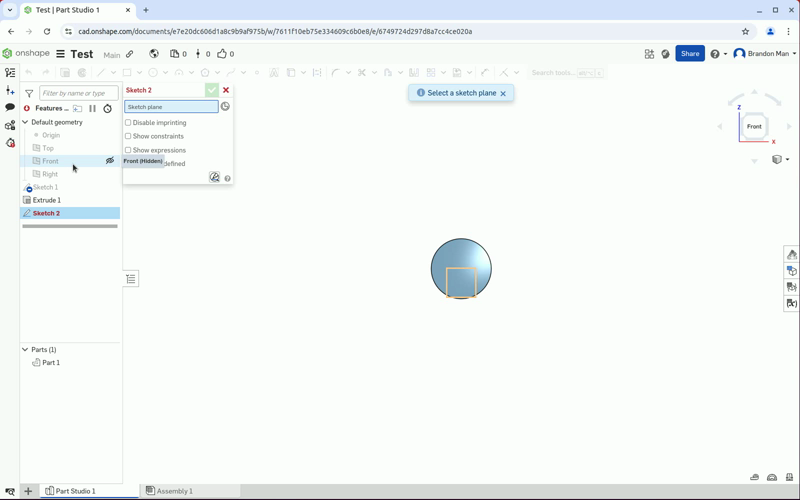
click(73, 163)
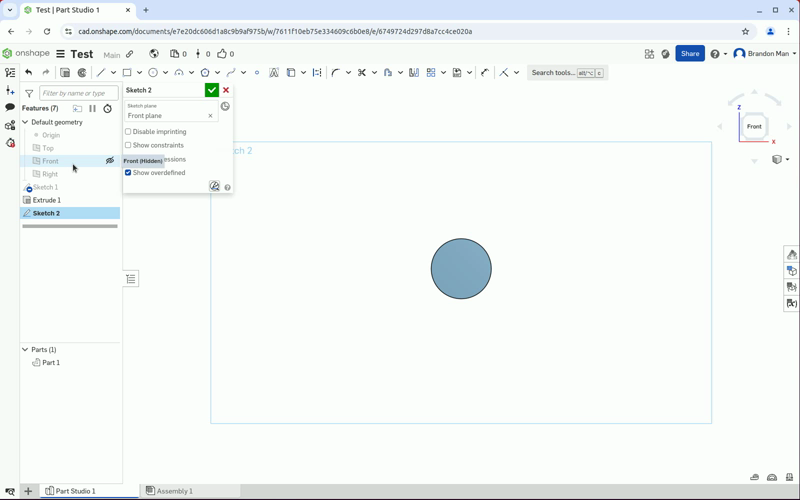
mouse_move(73, 352)
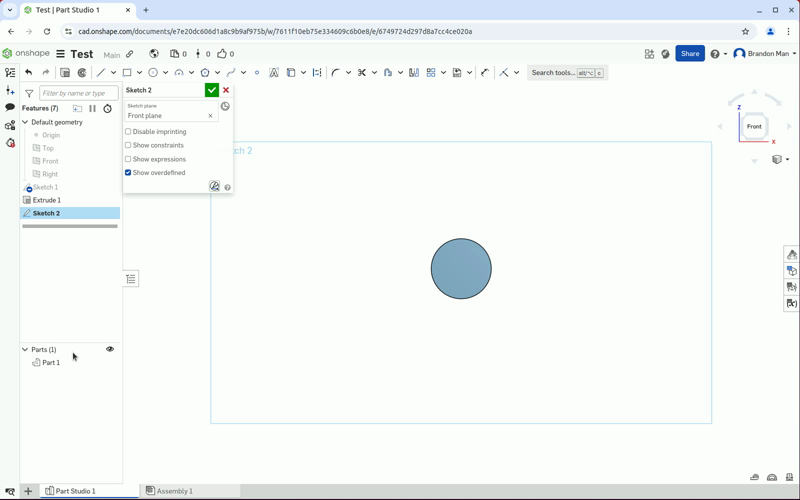
key(y)
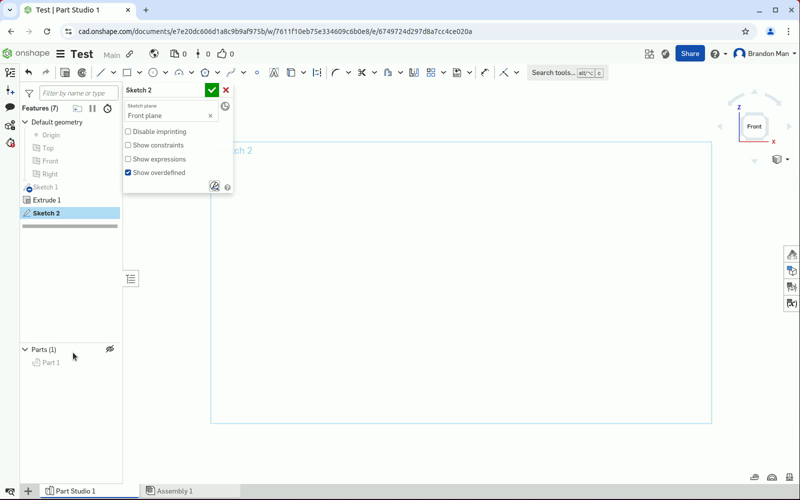
key(a)
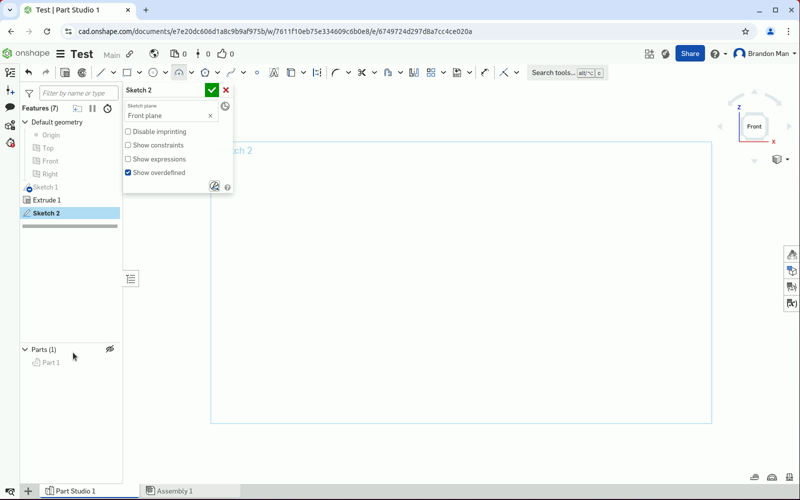
key_down(shift)
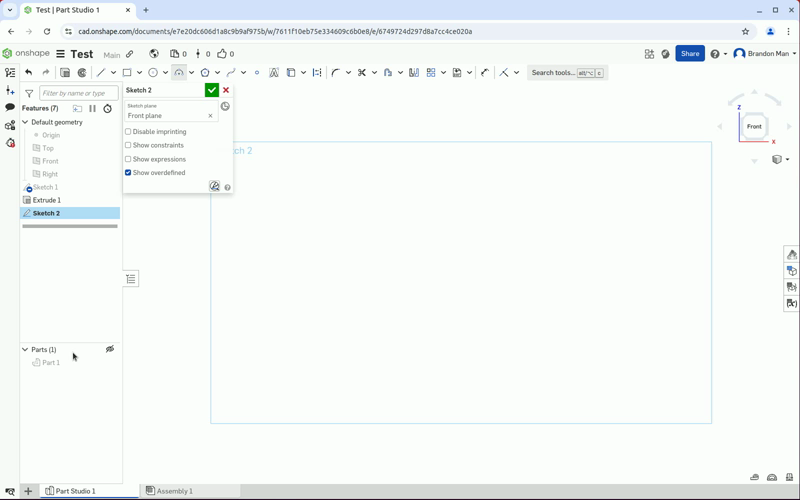
mouse_move(446, 243)
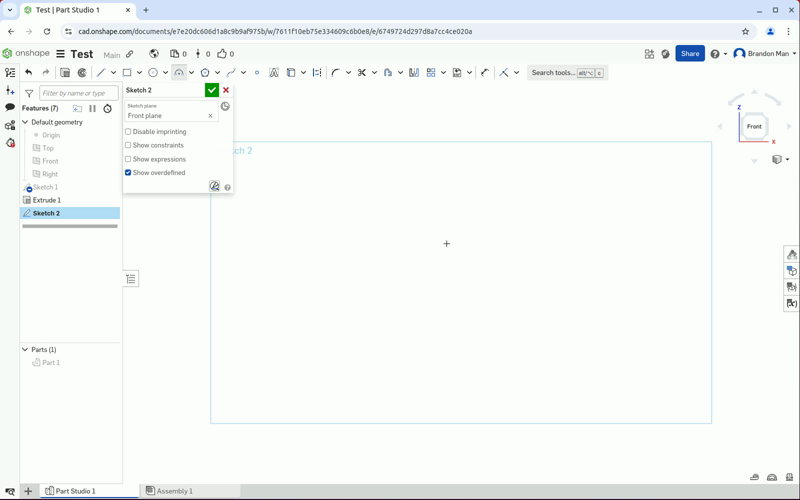
click(446, 243)
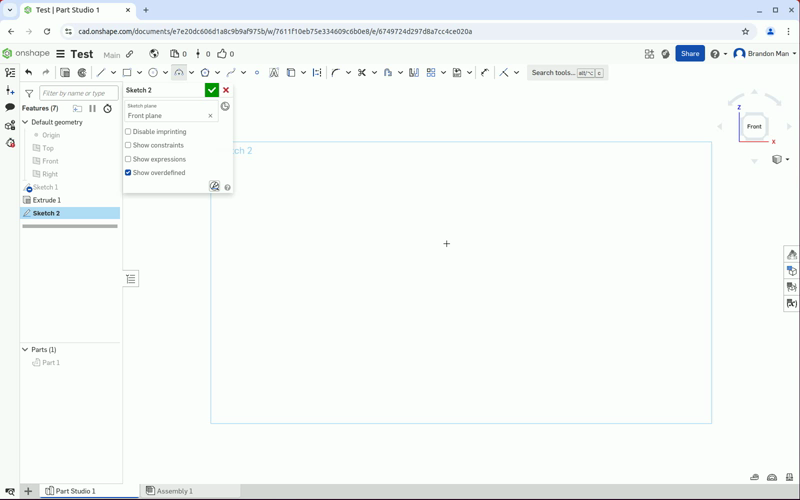
key_up(shift)
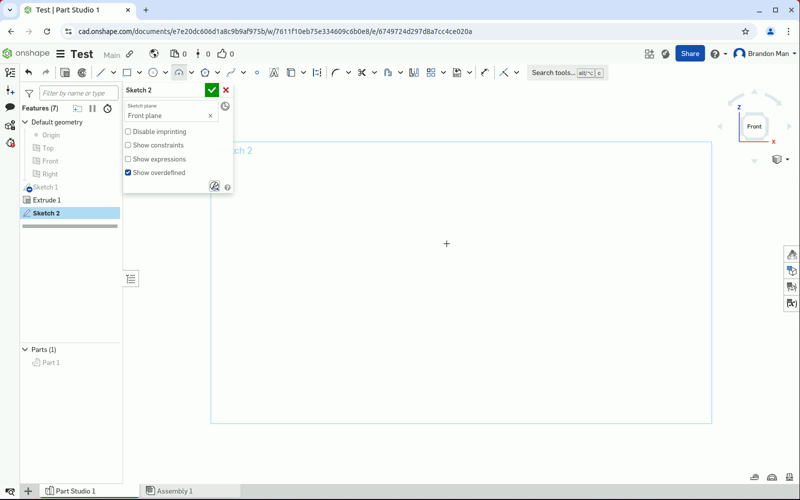
key_down(shift)
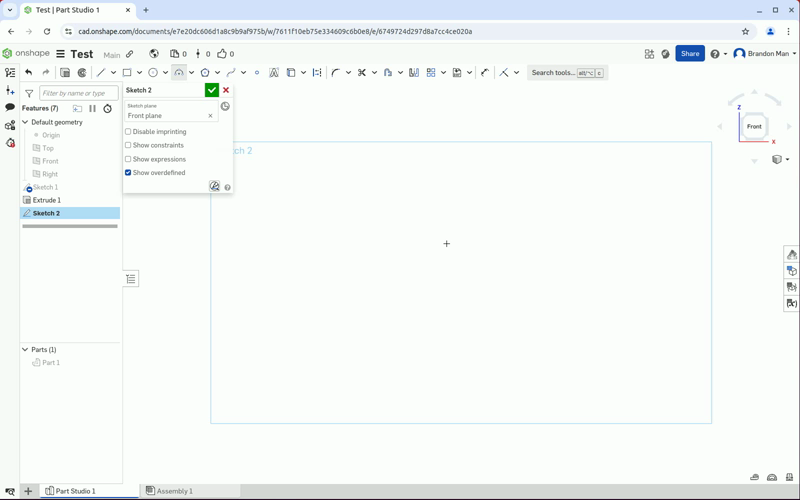
mouse_move(475, 243)
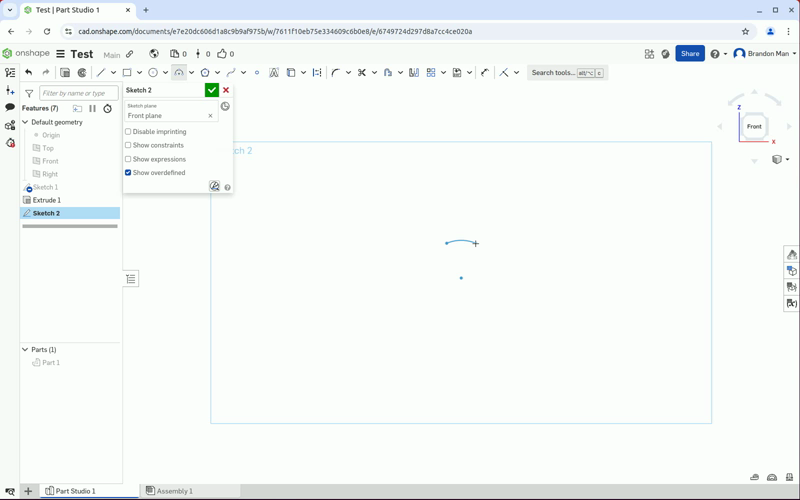
click(475, 243)
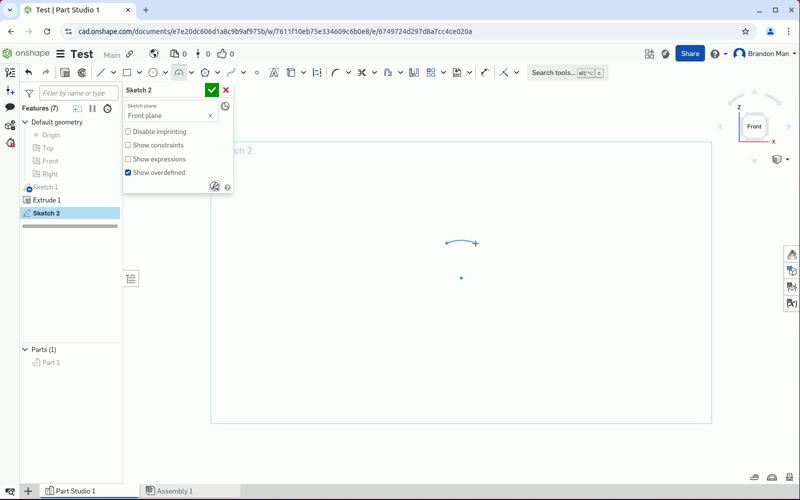
mouse_move(461, 239)
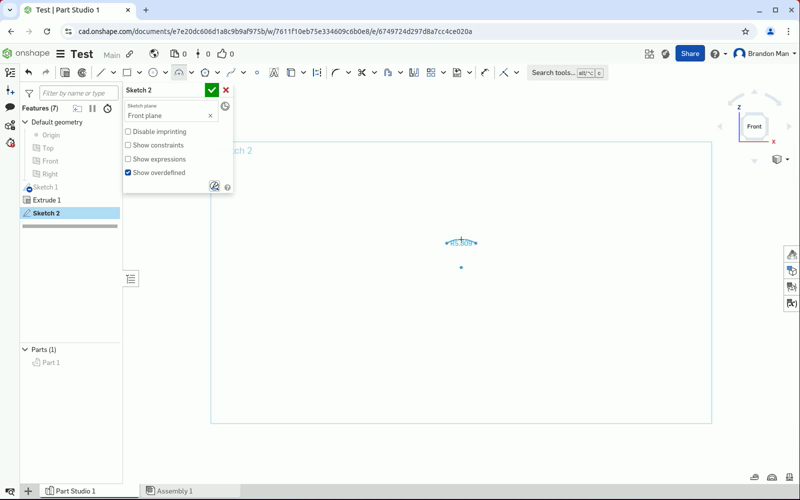
click(461, 239)
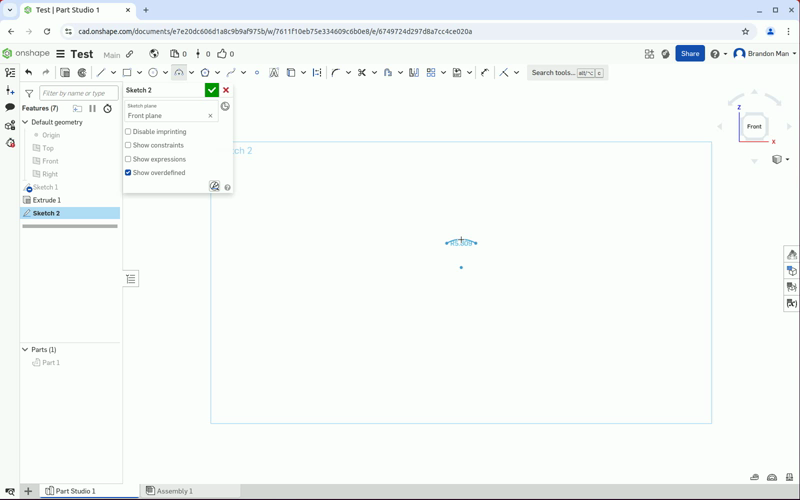
key_up(shift)
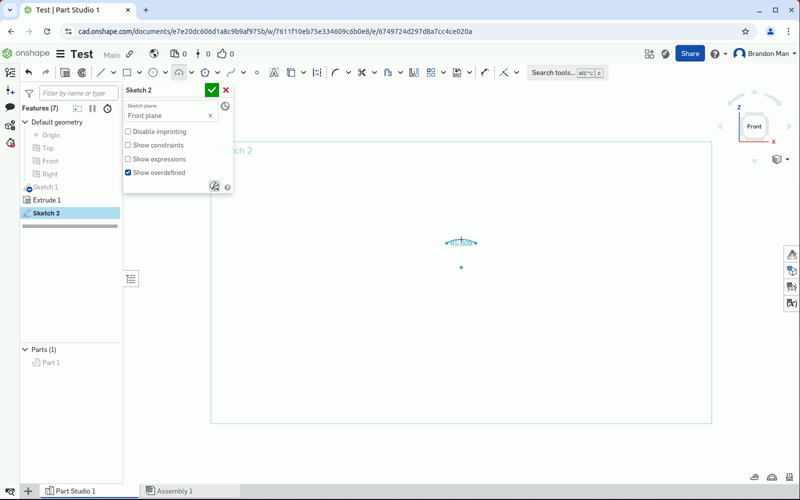
key(esc)
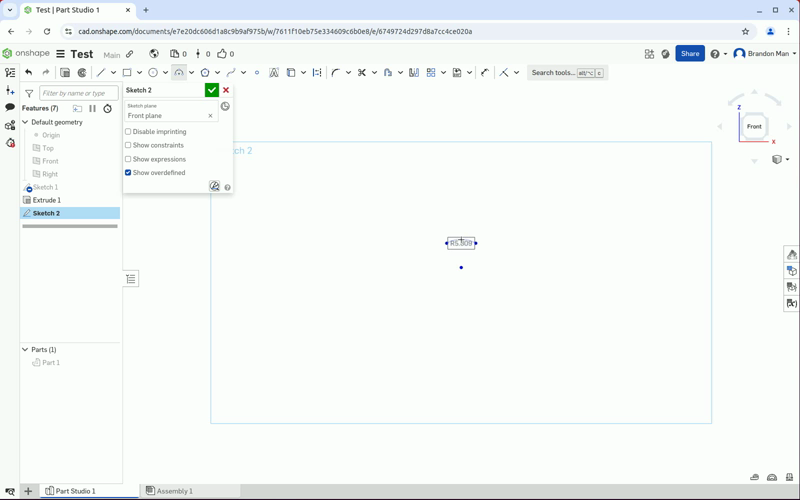
key(l)
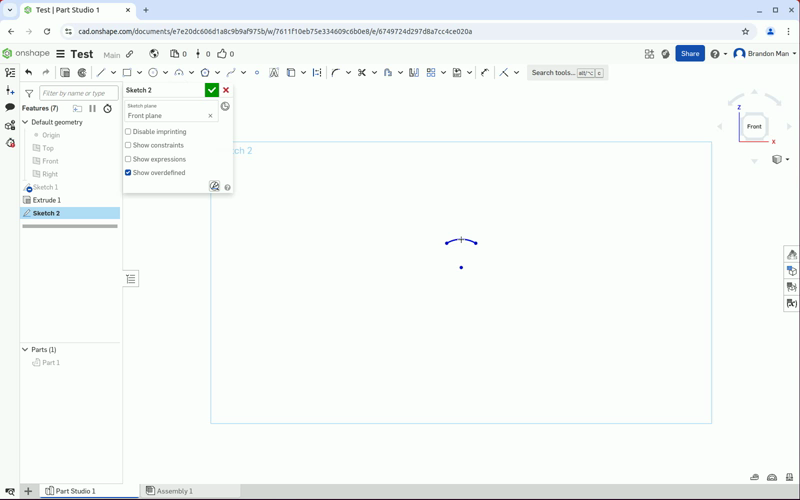
mouse_move(475, 243)
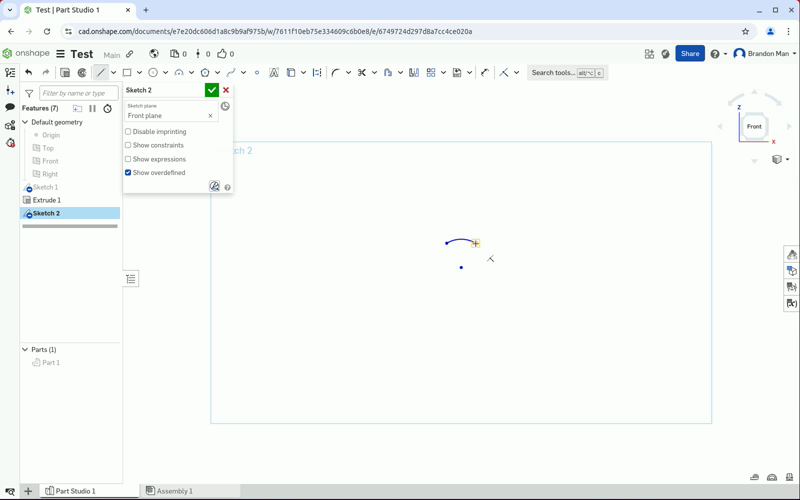
click(475, 243)
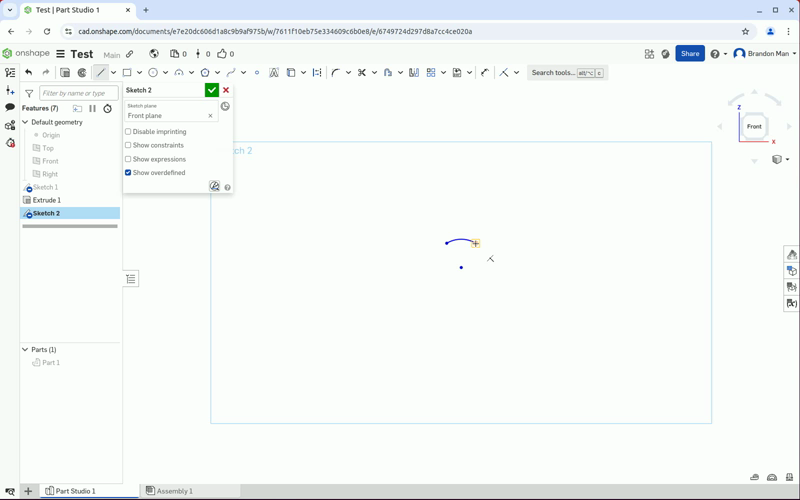
key_down(shift)
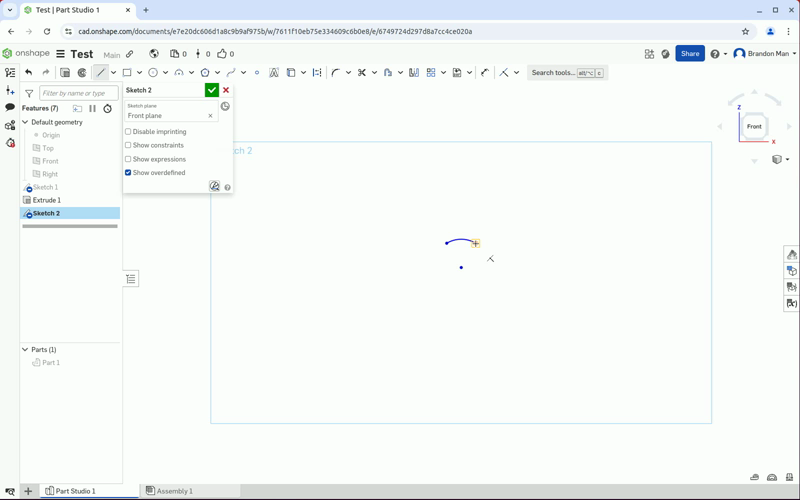
mouse_move(505, 243)
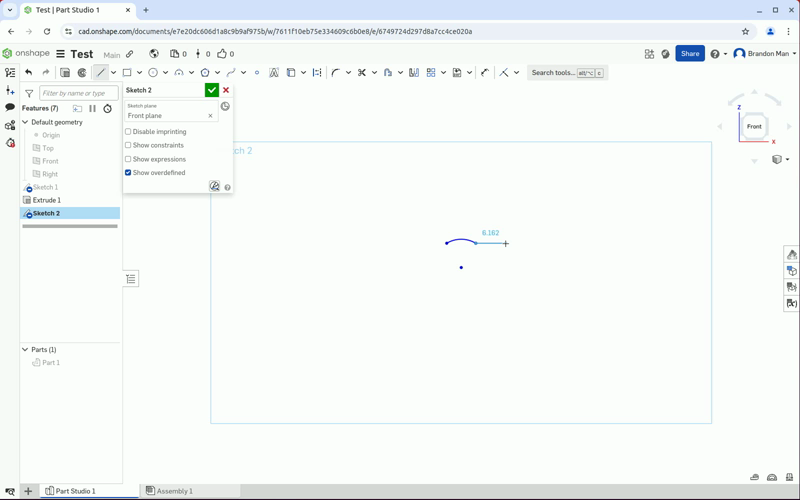
mouse_move(475, 184)
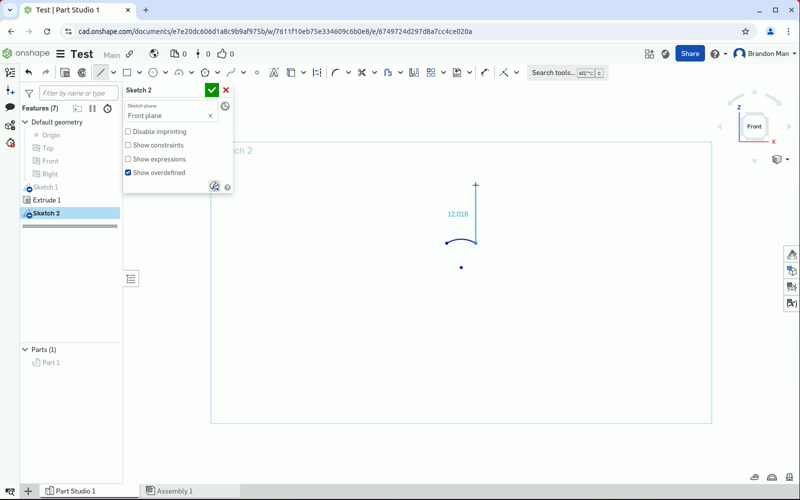
click(475, 184)
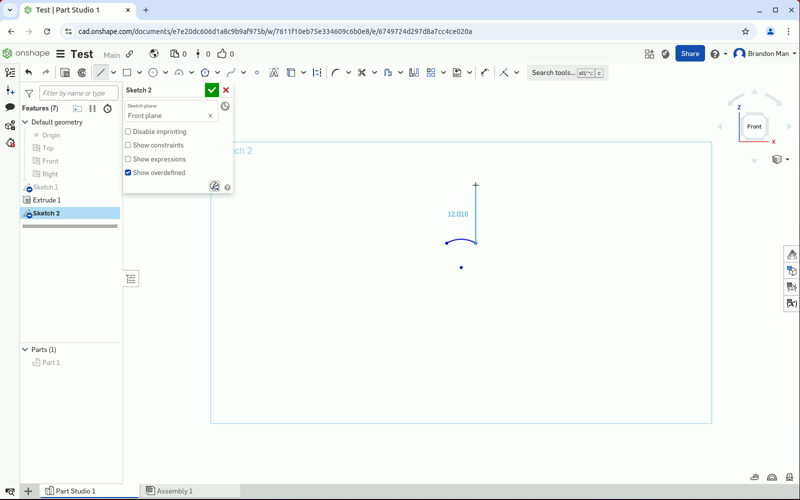
key_up(shift)
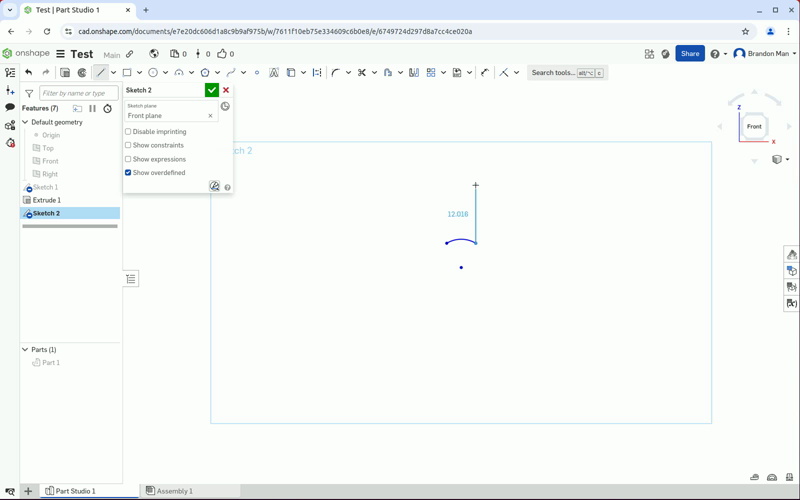
key(esc)
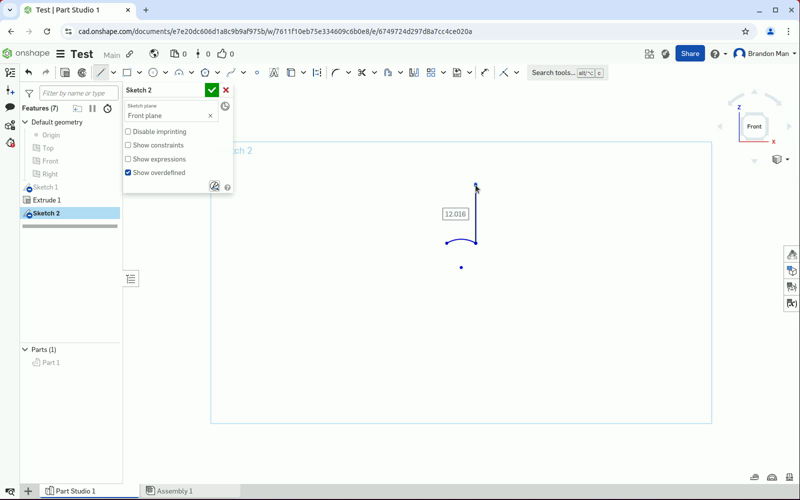
key(a)
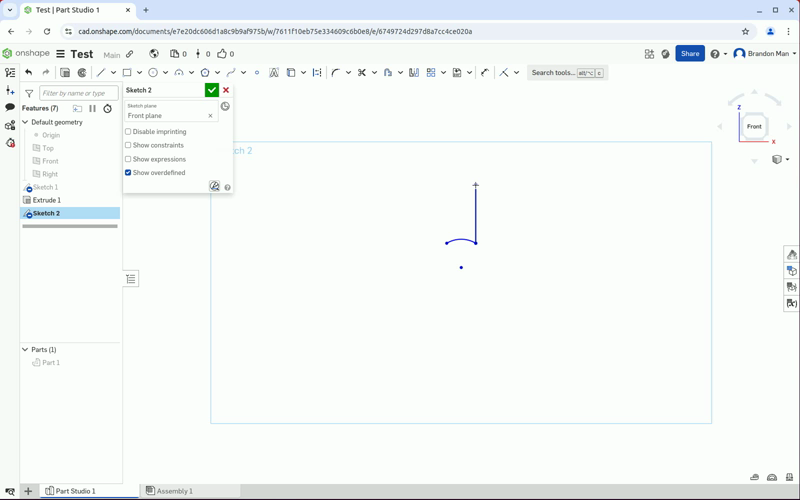
mouse_move(475, 184)
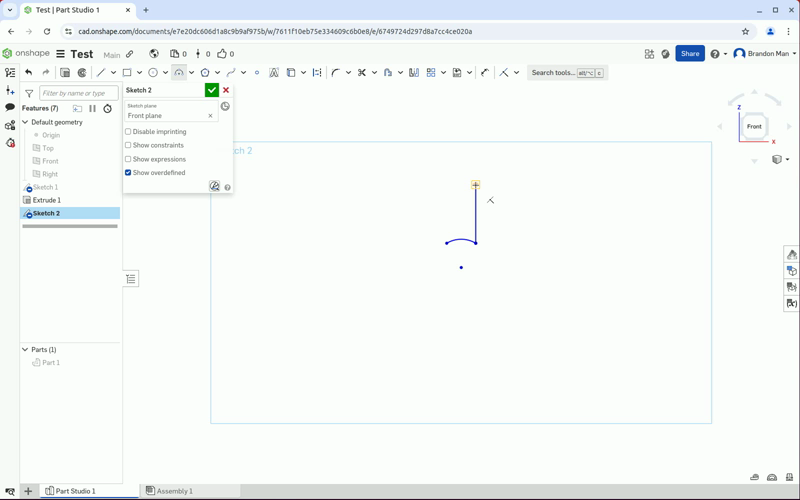
click(475, 184)
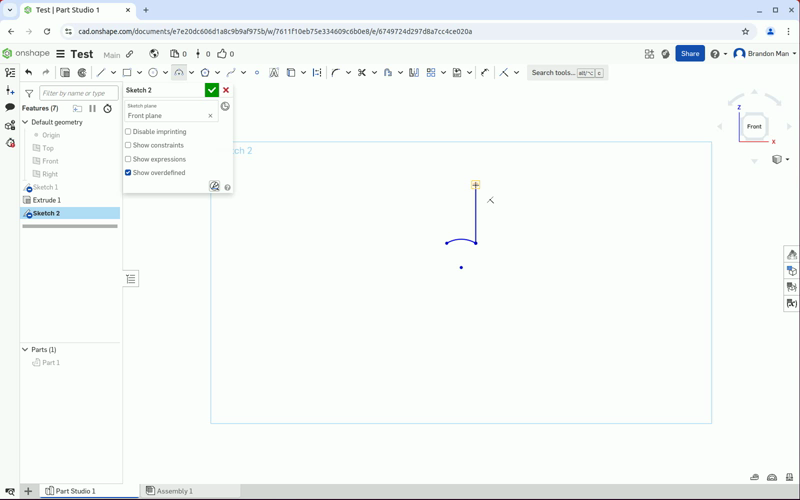
key_down(shift)
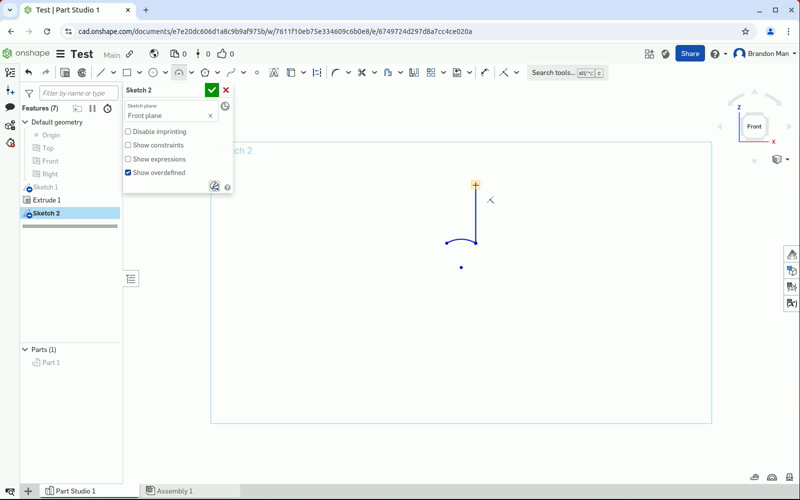
mouse_move(446, 184)
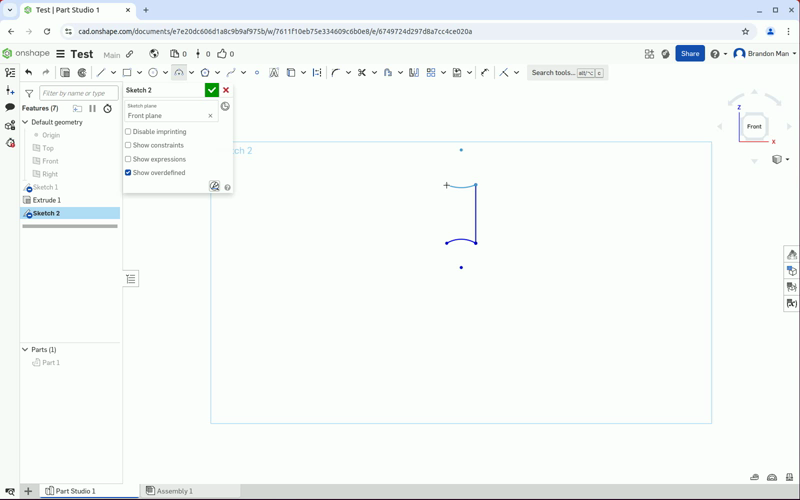
click(446, 184)
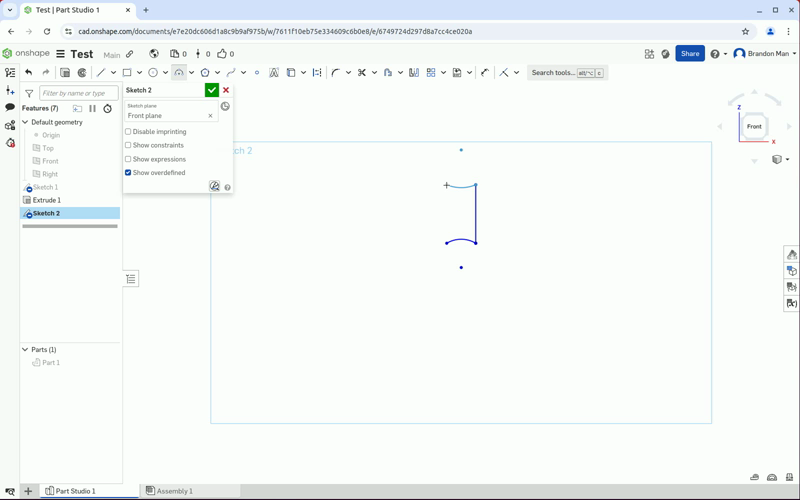
mouse_move(461, 169)
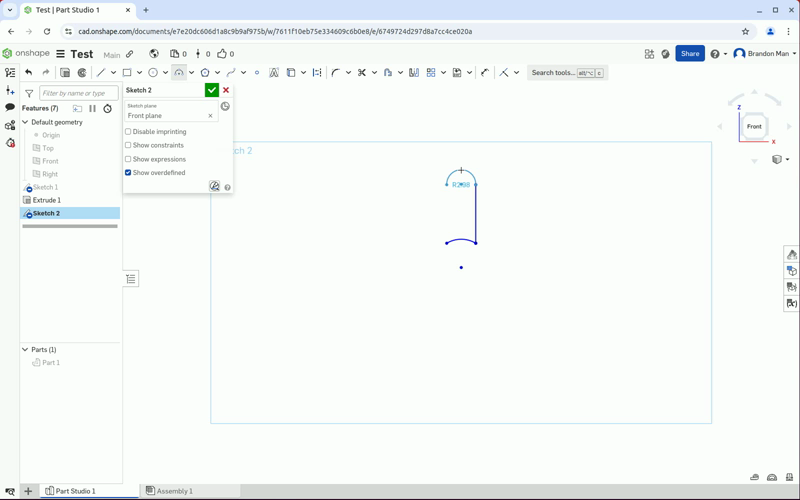
click(461, 169)
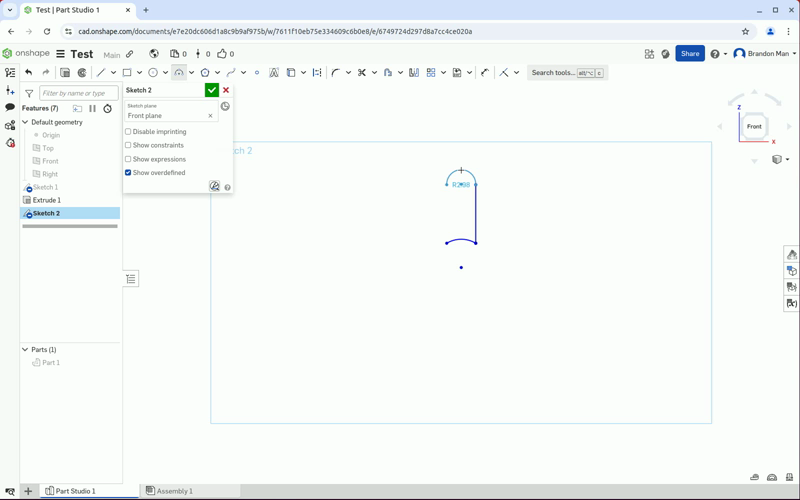
key_up(shift)
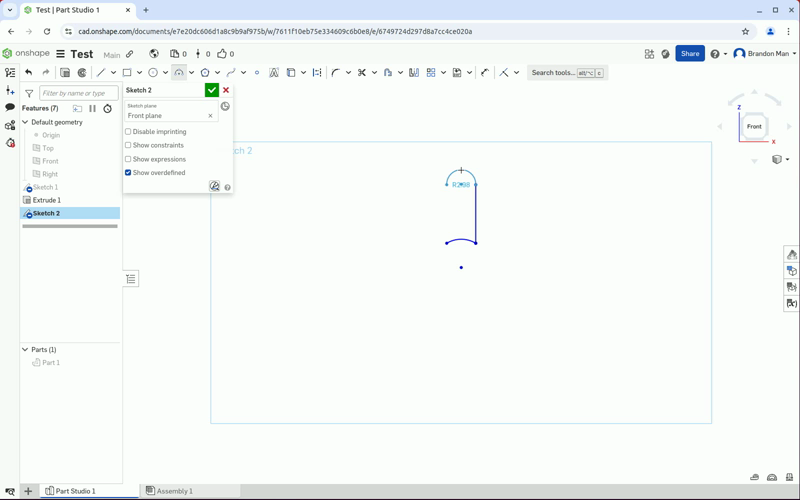
key(esc)
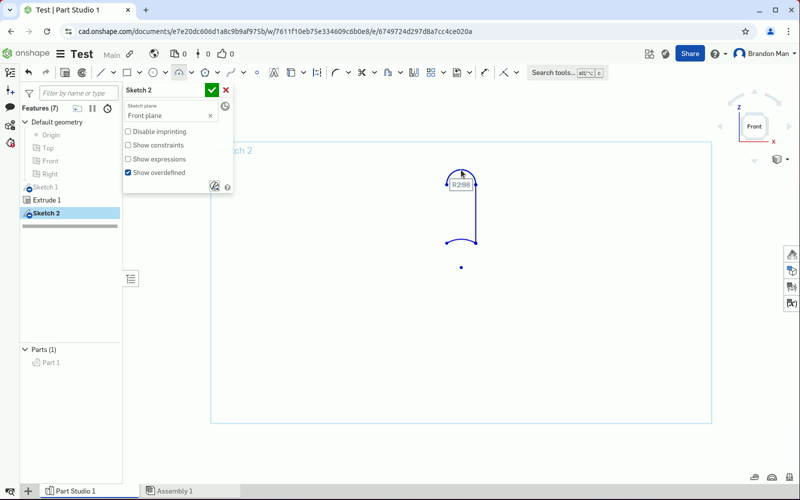
key(l)
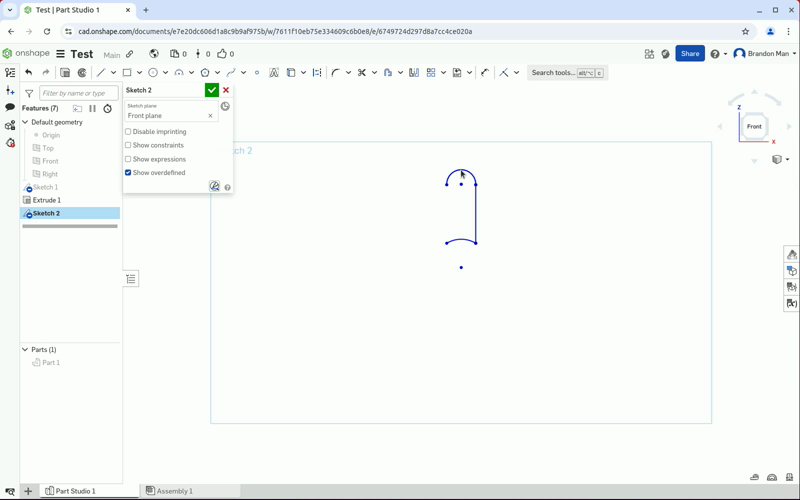
mouse_move(446, 184)
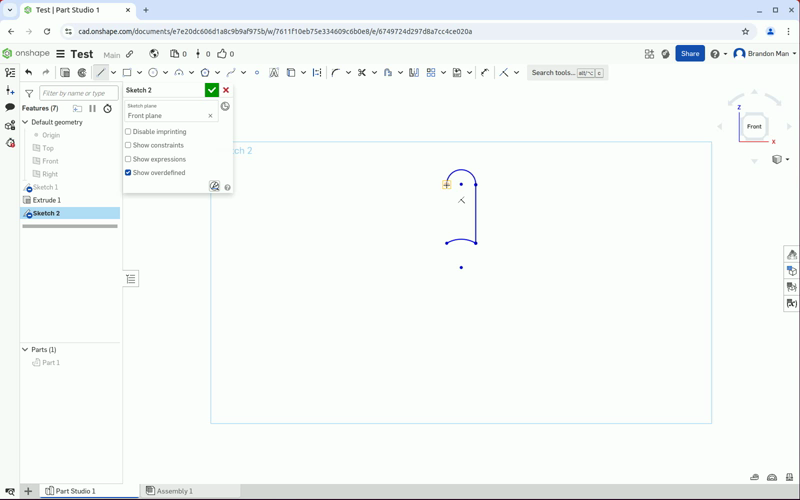
click(446, 184)
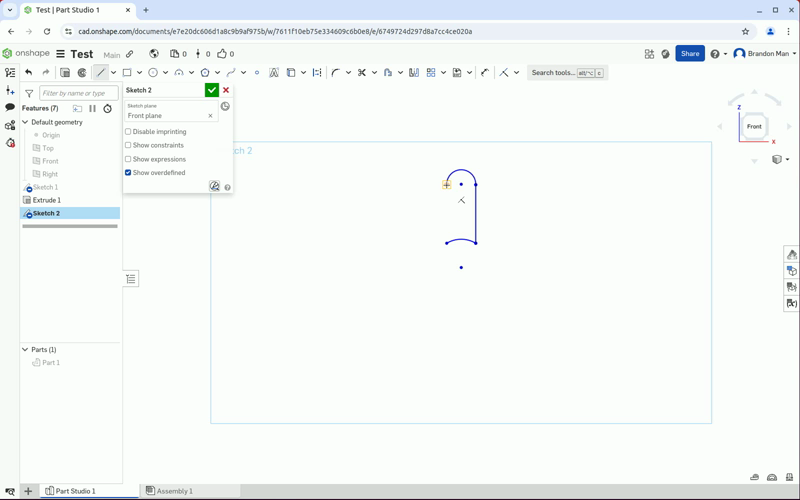
mouse_move(476, 184)
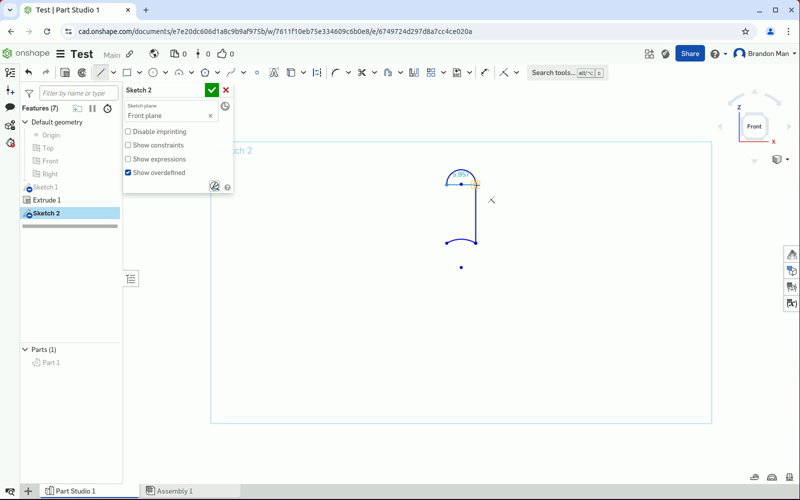
key_down(shift)
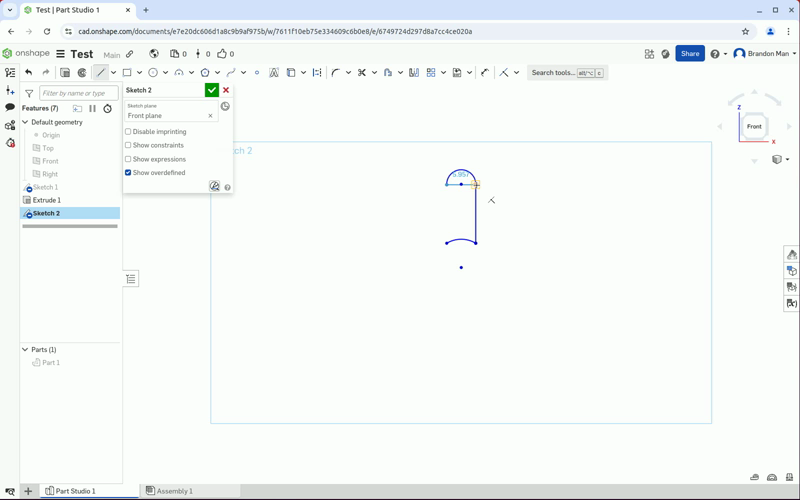
mouse_move(446, 243)
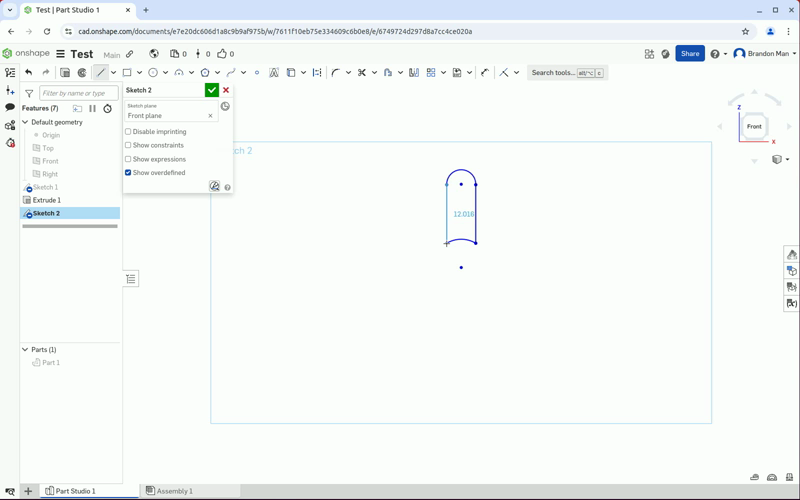
key_up(shift)
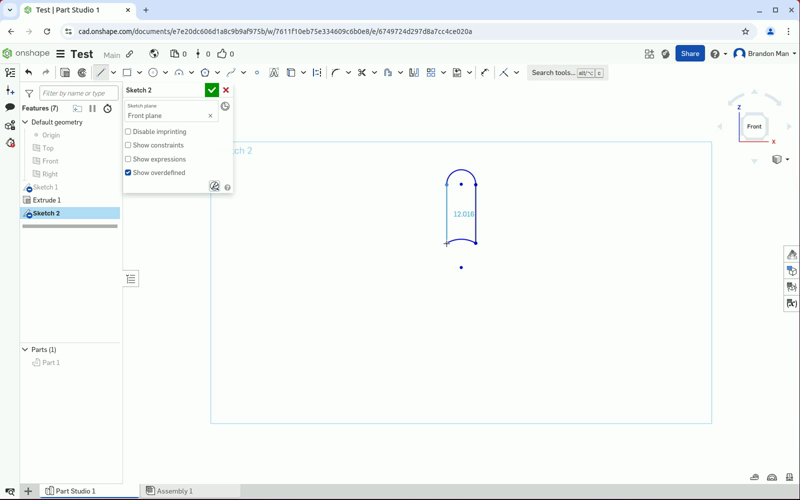
click(446, 243)
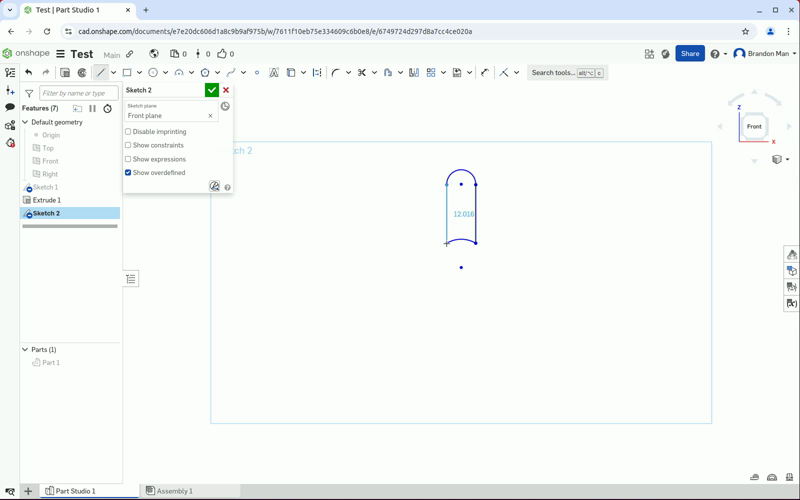
key(esc)
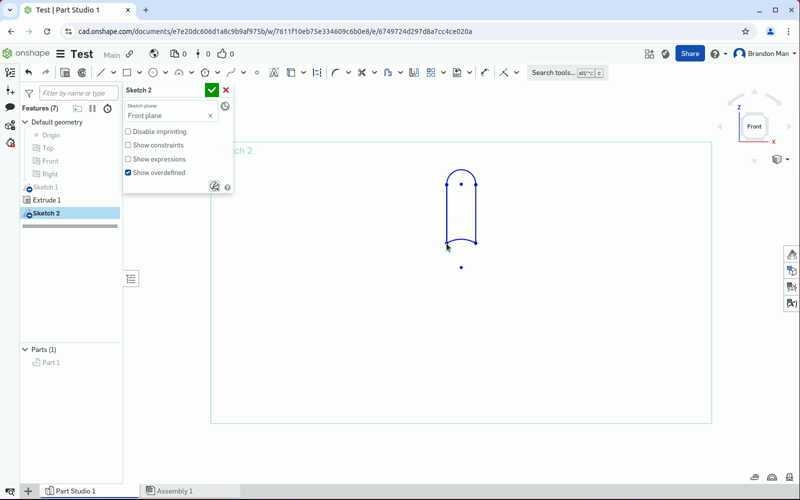
mouse_move(456, 203)
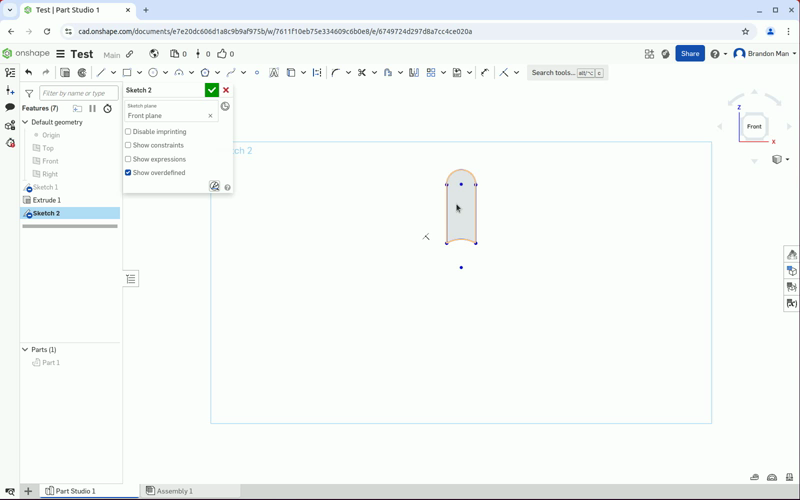
click(456, 203)
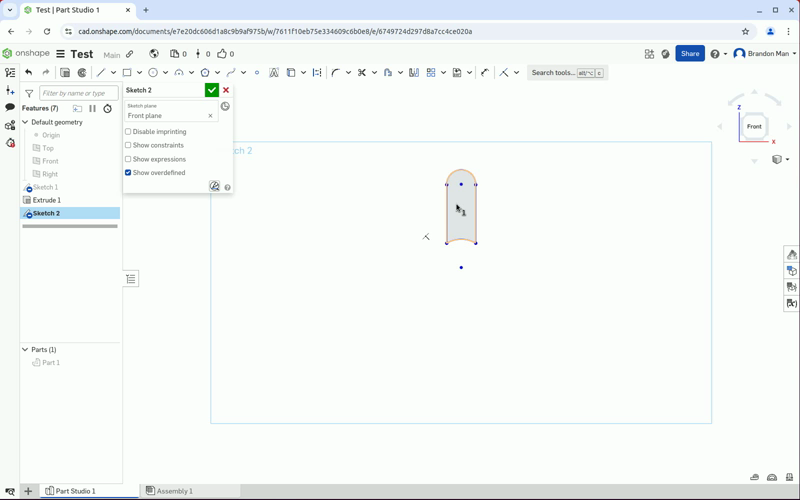
mouse_move(73, 352)
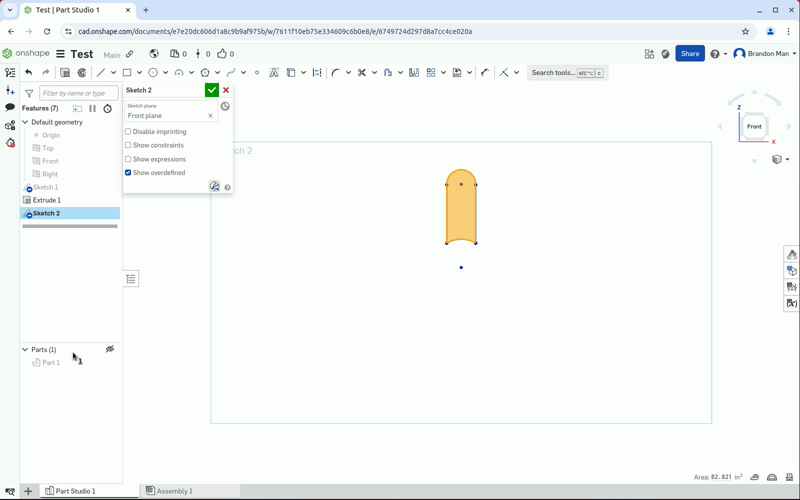
key(shift+y)
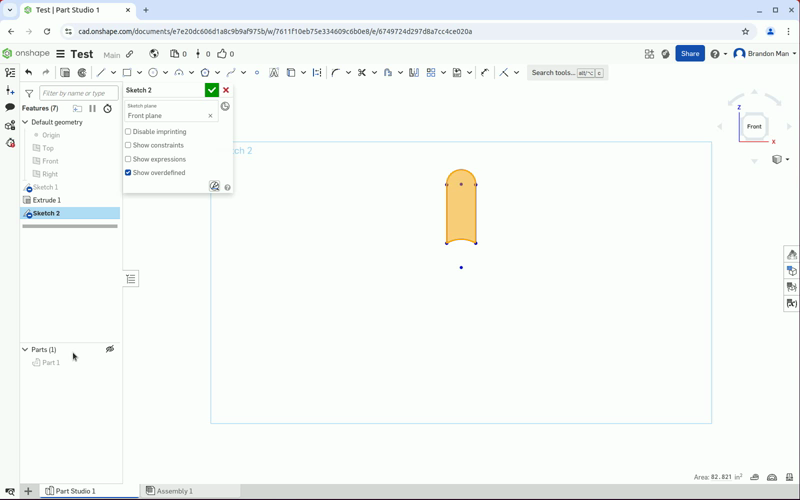
key(shift+e)
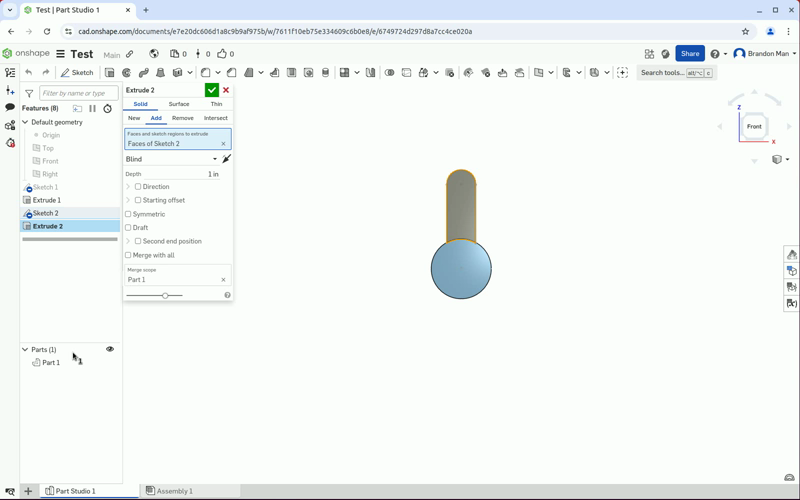
mouse_move(143, 106)
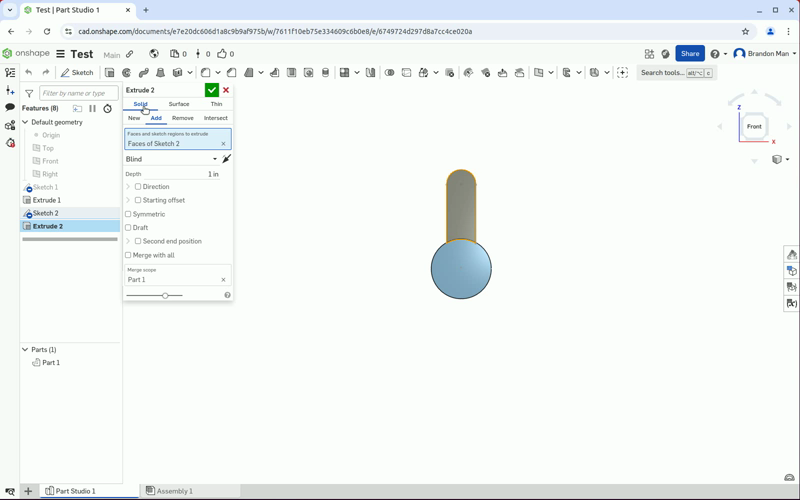
click(143, 106)
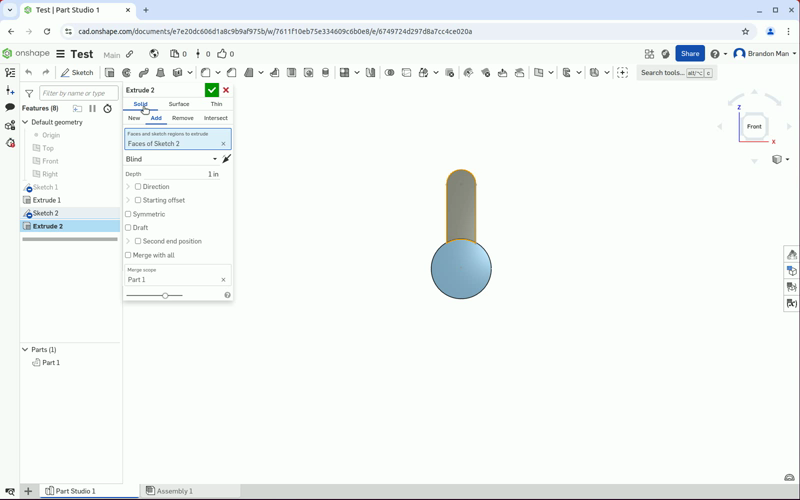
mouse_move(137, 120)
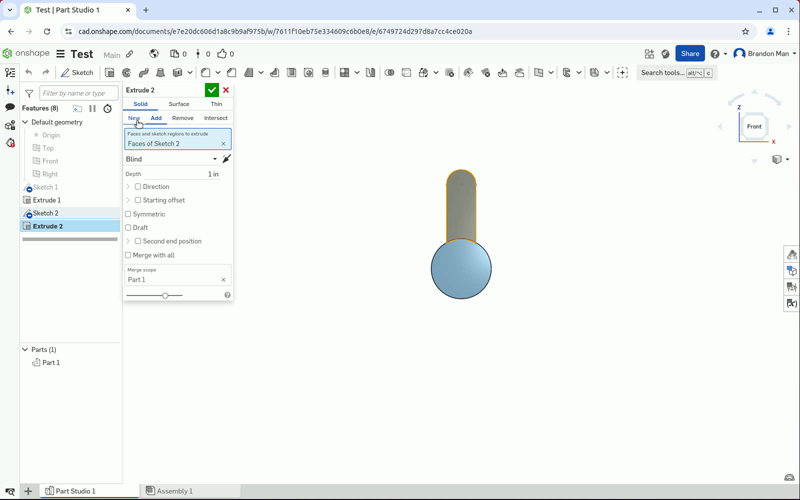
click(137, 120)
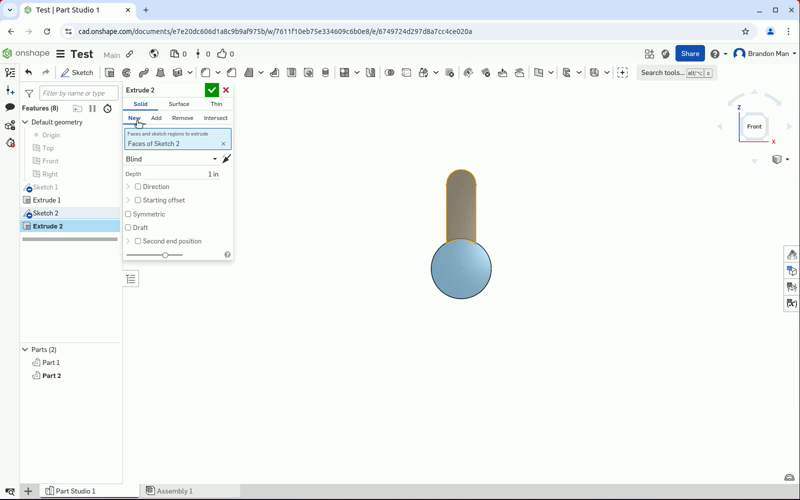
key(tab, 4)
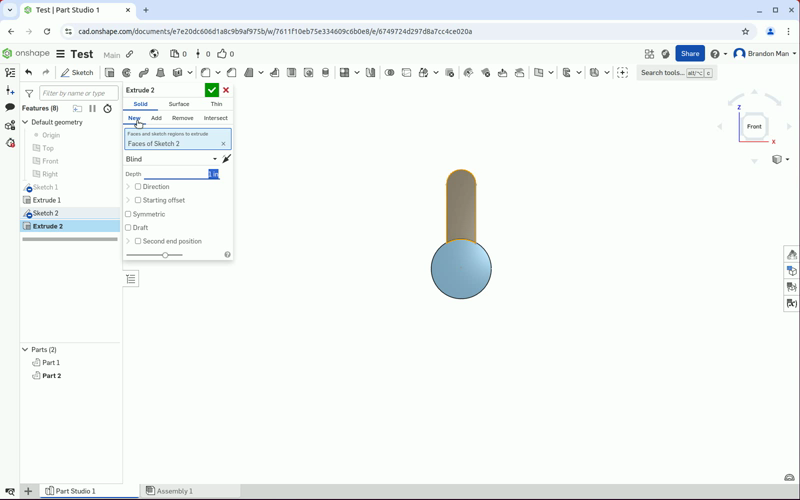
text(5.778)
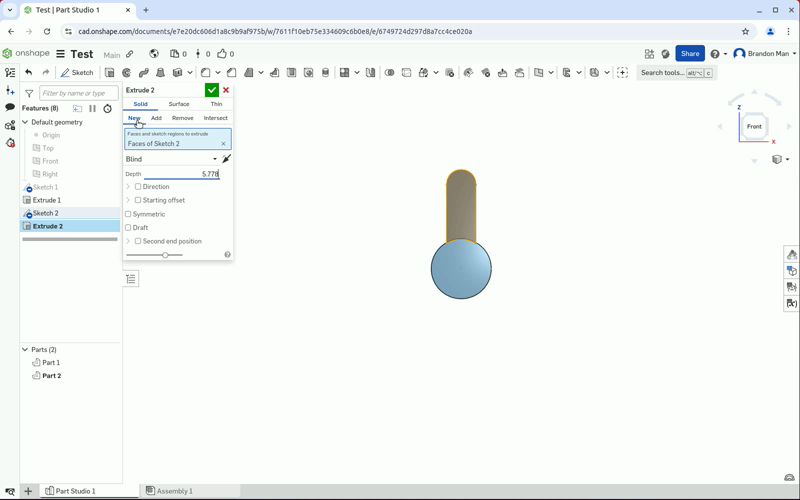
key(tab, 3)
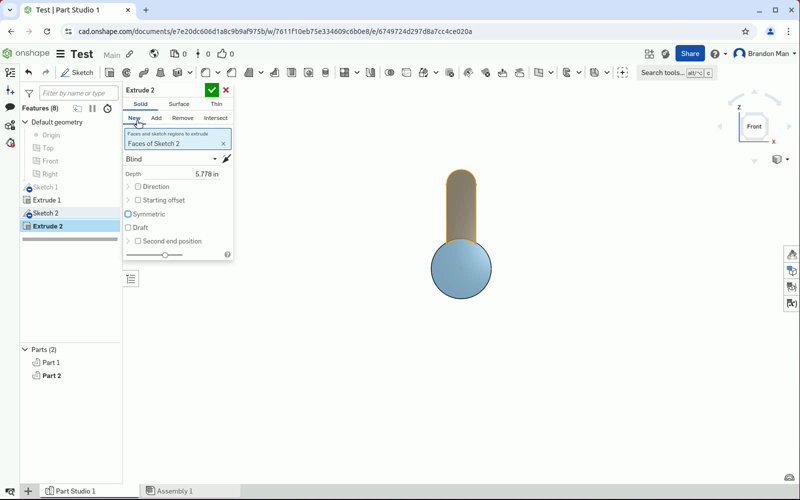
key(space)
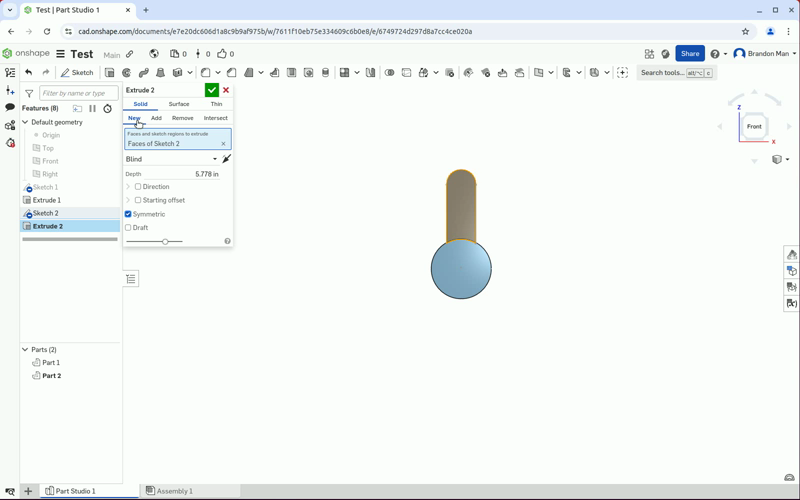
key(enter)
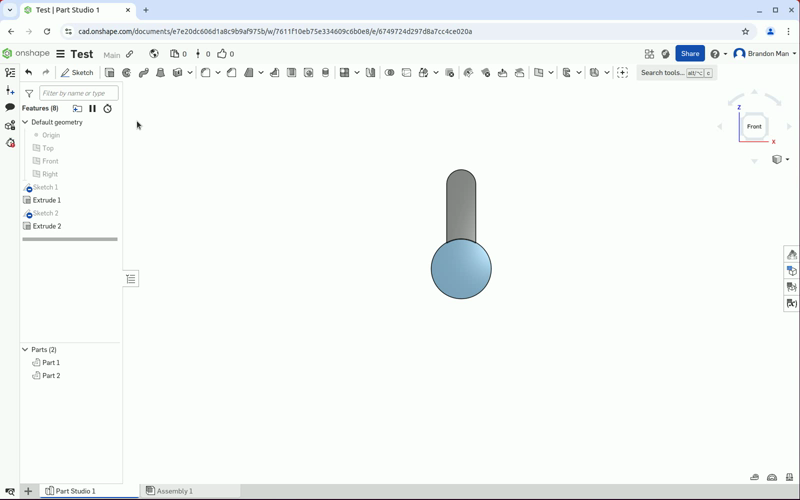
key(shift+h)
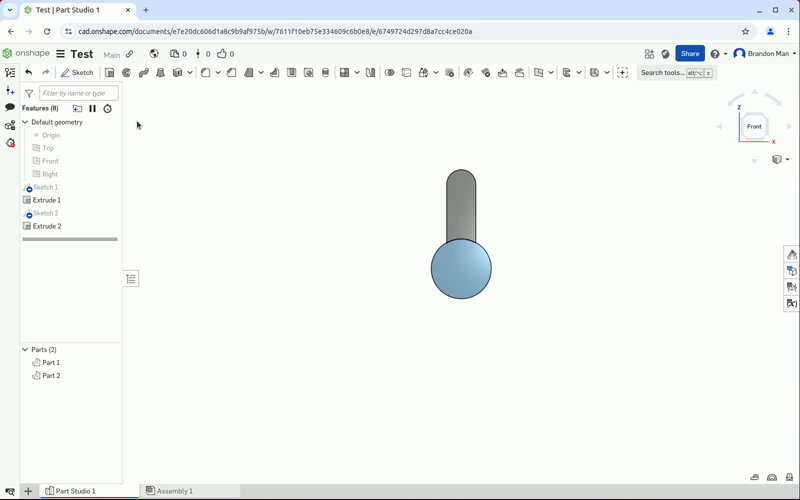
key(shift+h)
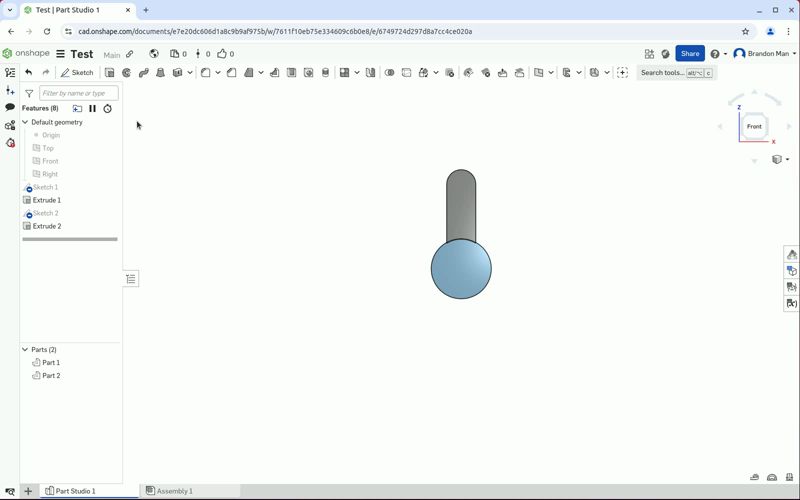
mouse_move(73, 189)
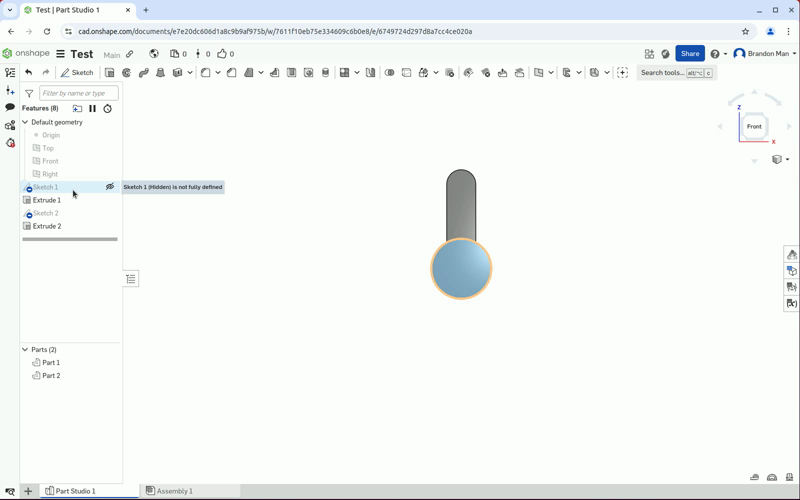
click(73, 189)
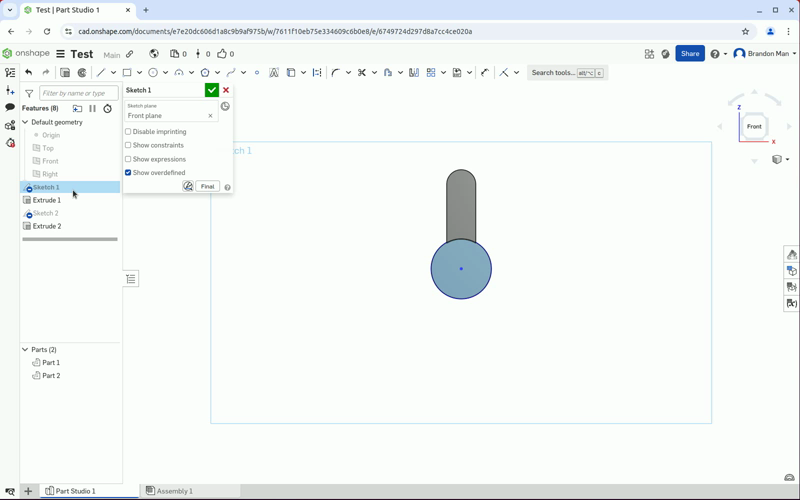
mouse_move(229, 92)
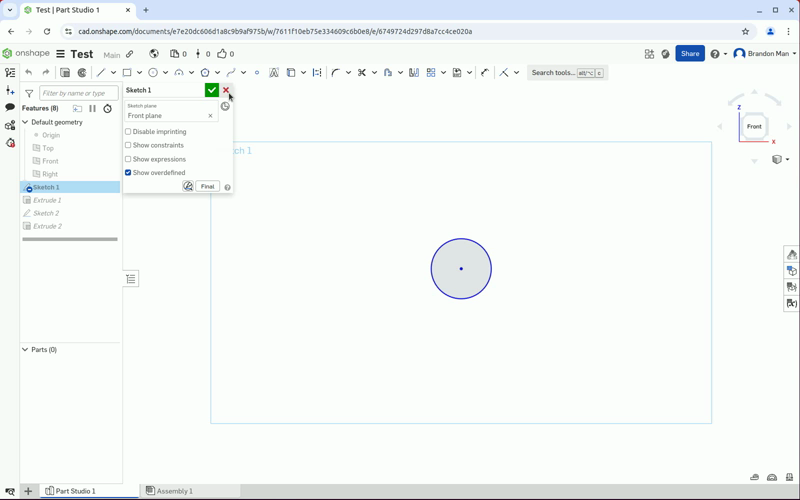
click(229, 92)
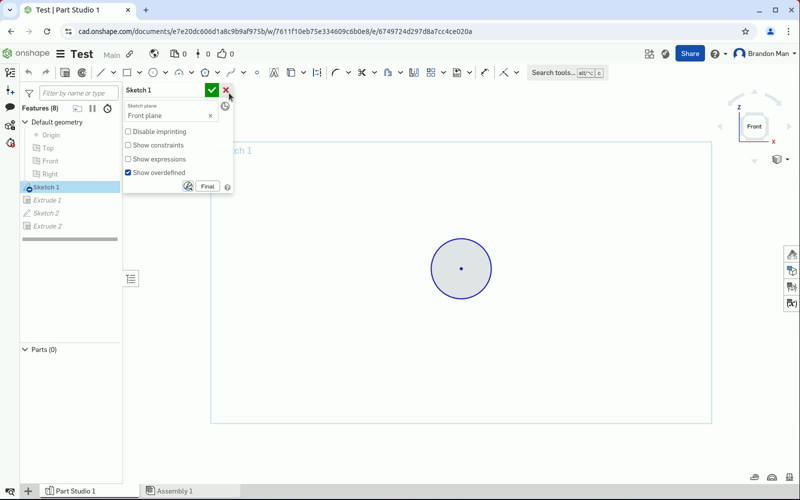
key(shift+s)
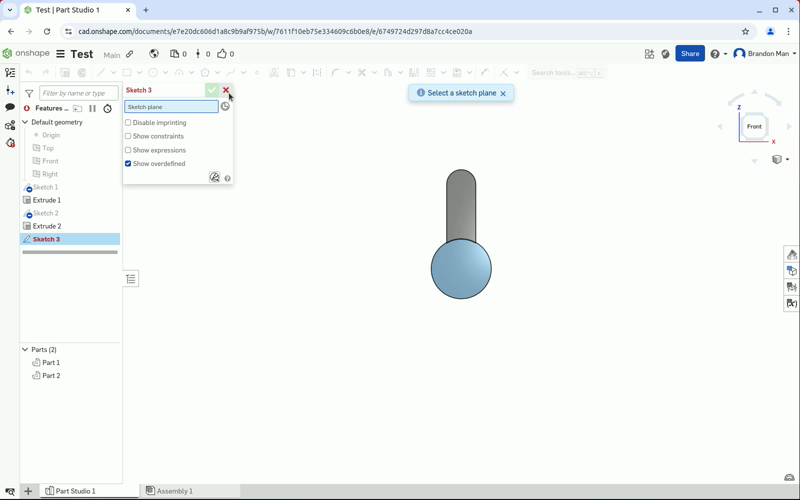
mouse_move(73, 163)
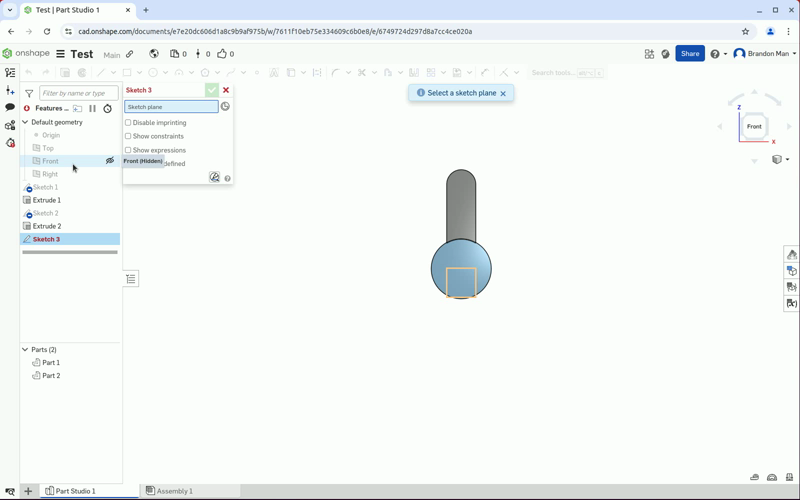
click(73, 163)
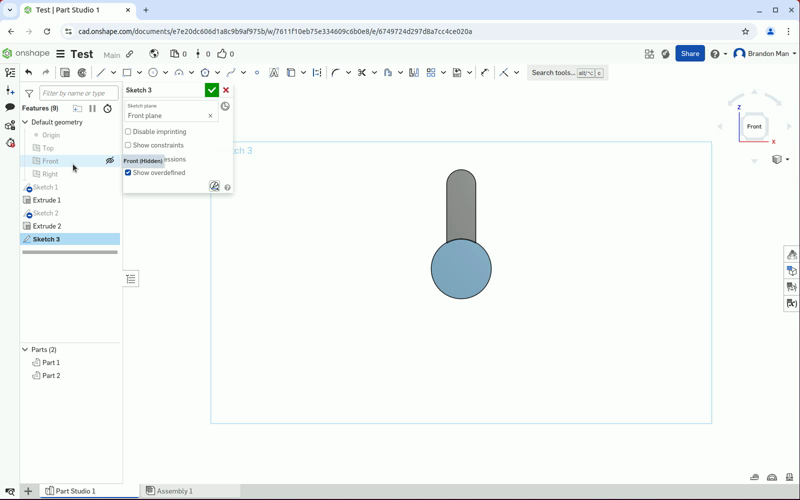
mouse_move(73, 352)
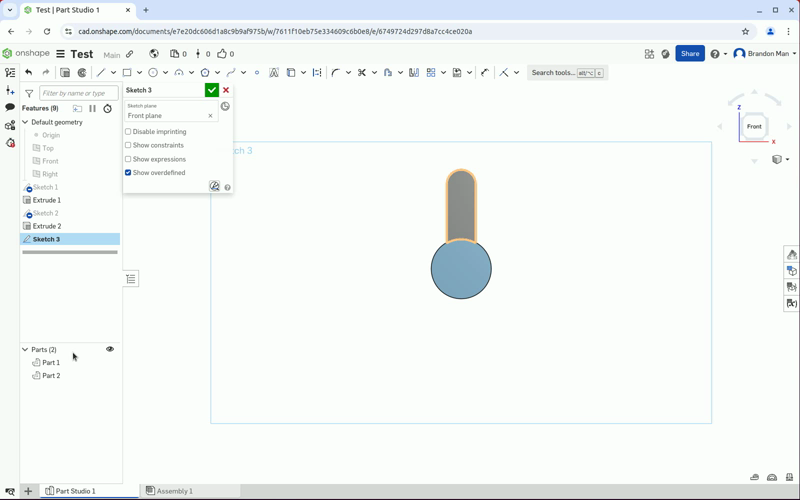
key(y)
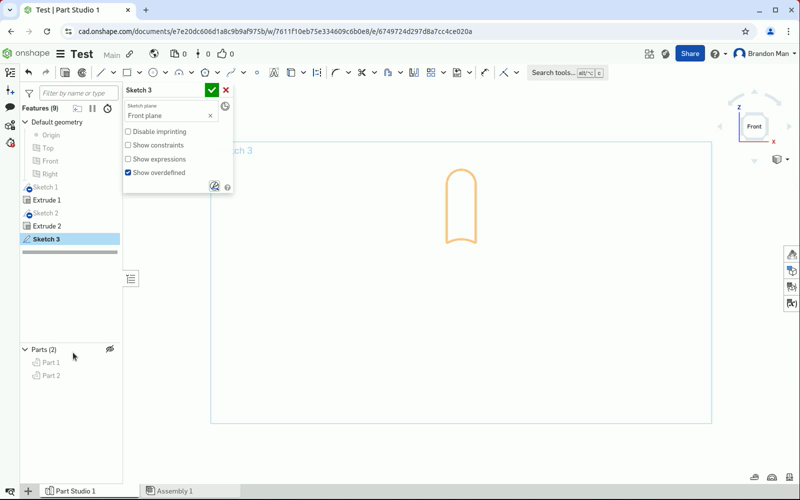
key(l)
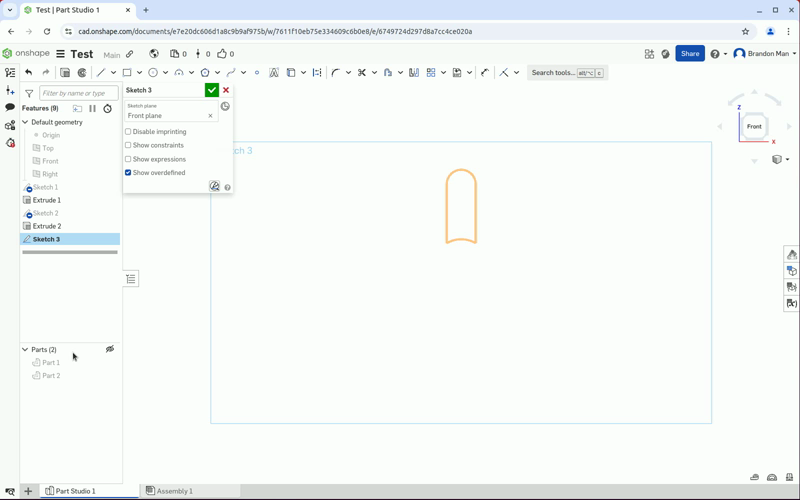
key_down(shift)
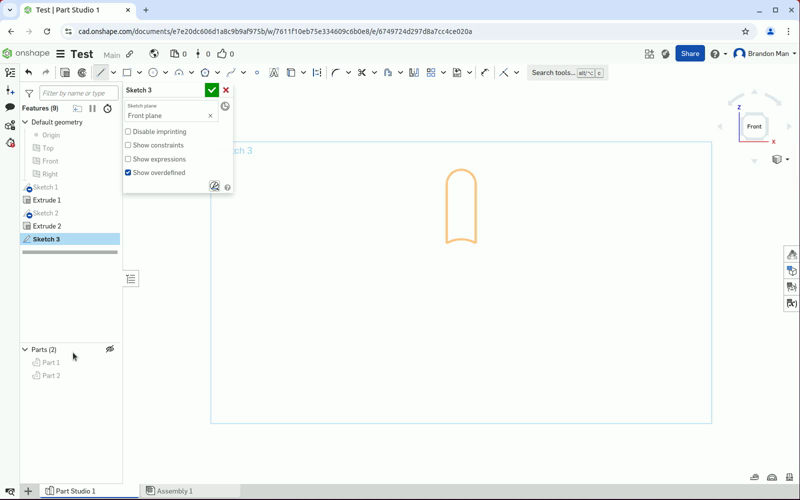
mouse_move(377, 282)
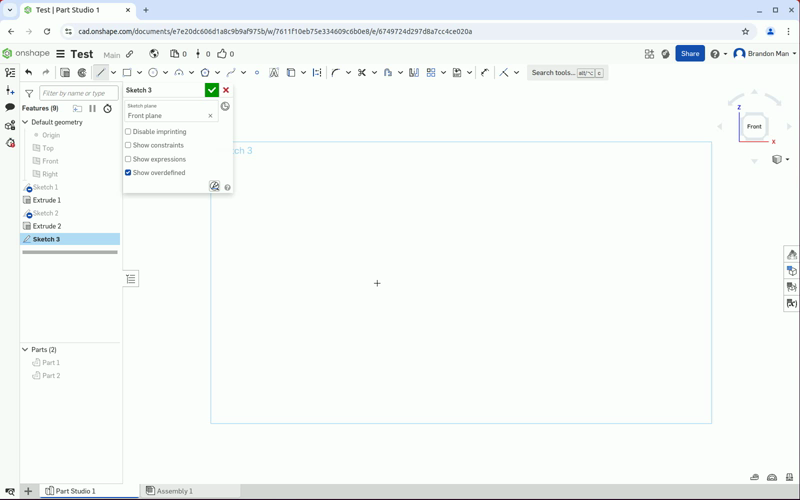
click(377, 282)
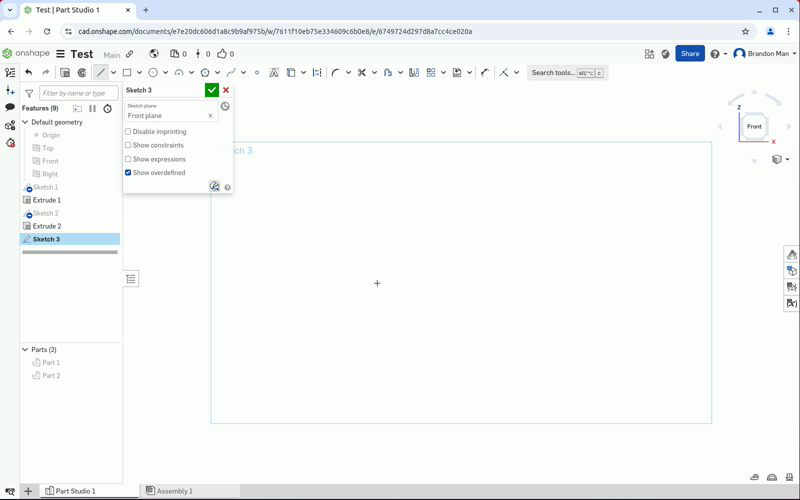
key_up(shift)
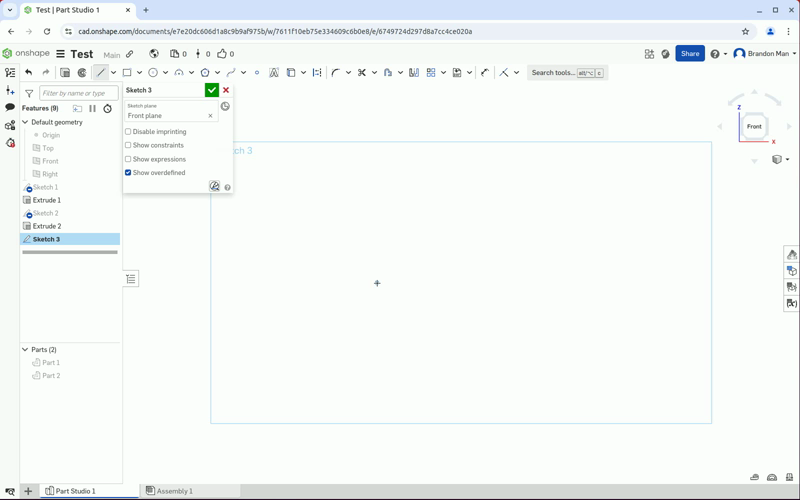
key_down(shift)
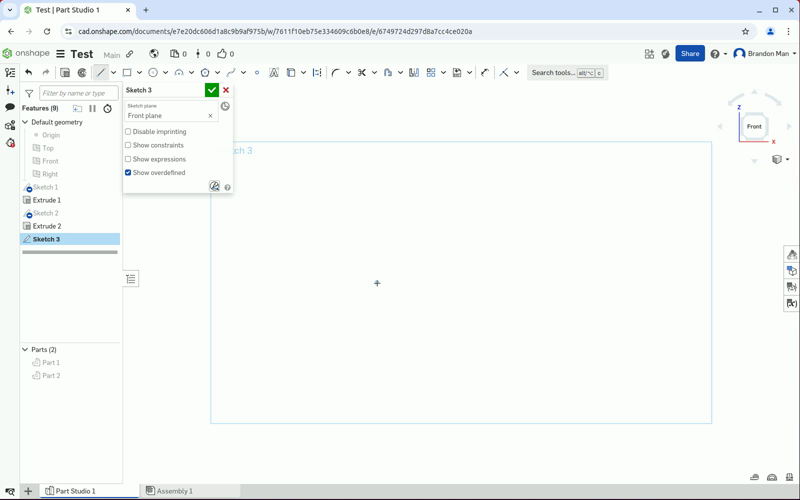
mouse_move(407, 282)
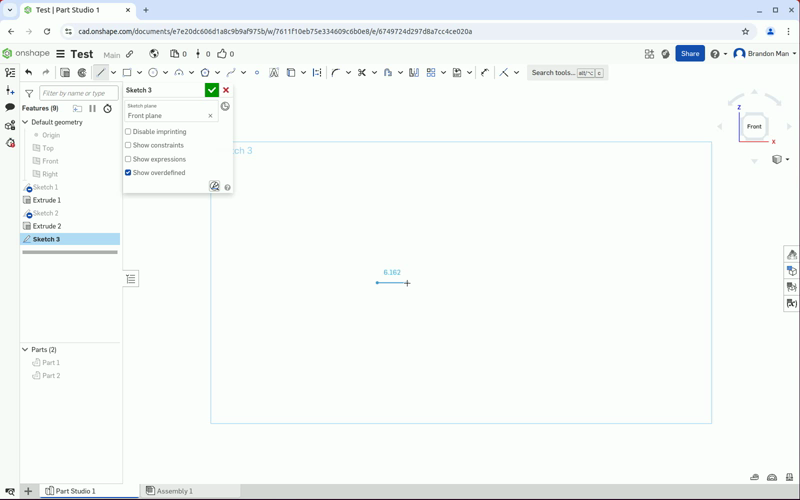
mouse_move(436, 282)
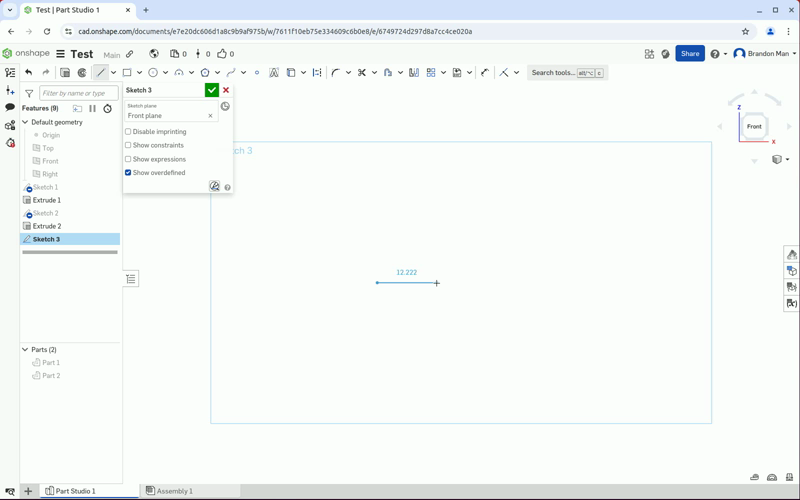
click(436, 282)
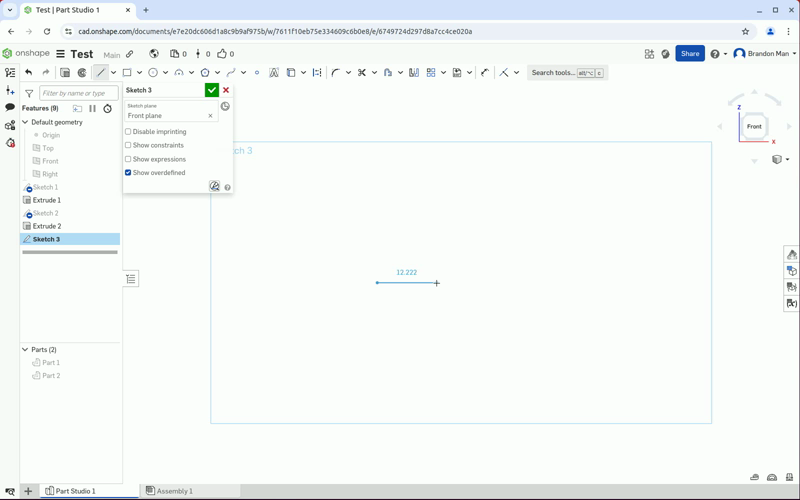
key_up(shift)
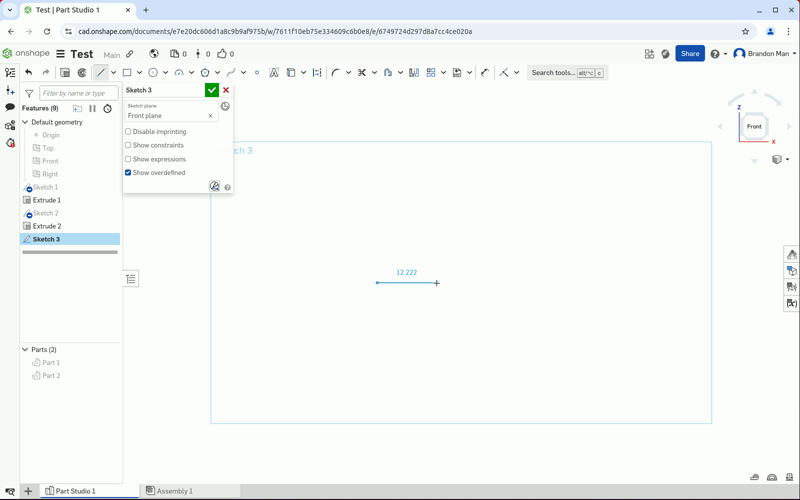
key(esc)
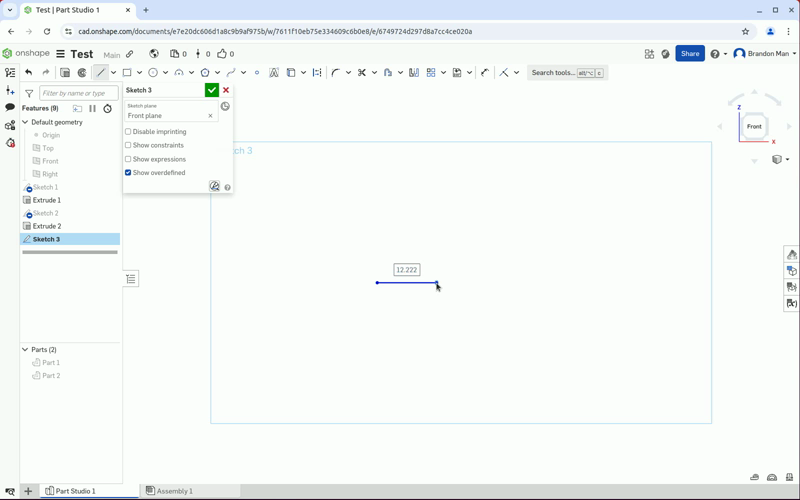
key(a)
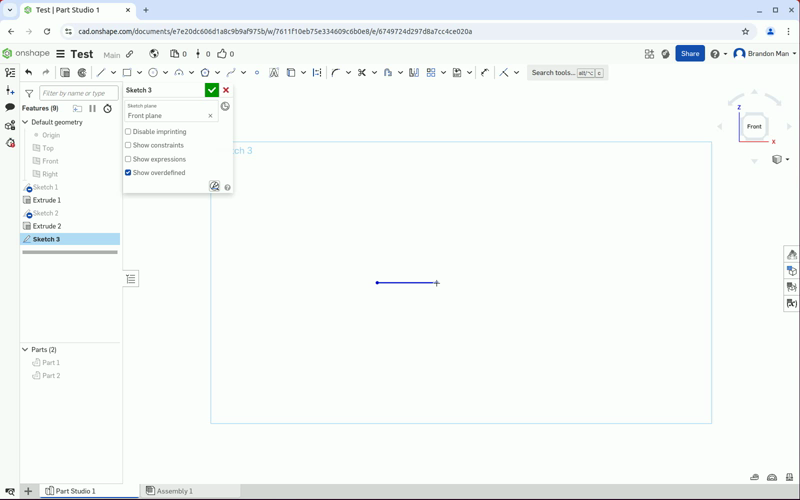
mouse_move(436, 282)
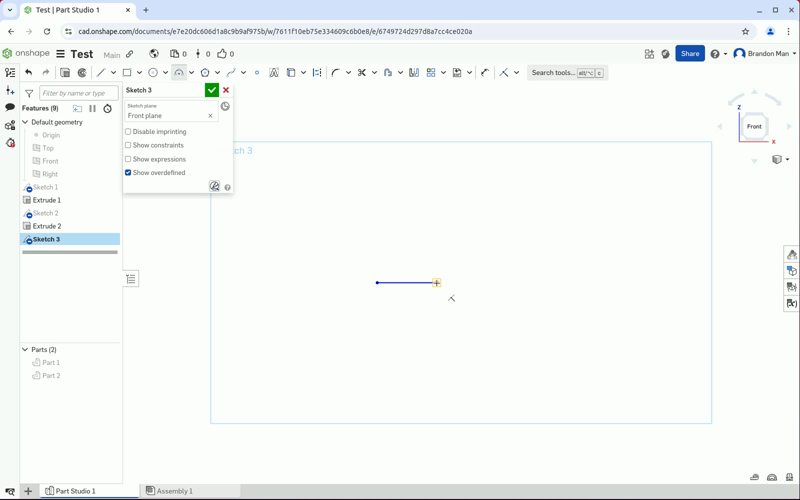
click(436, 282)
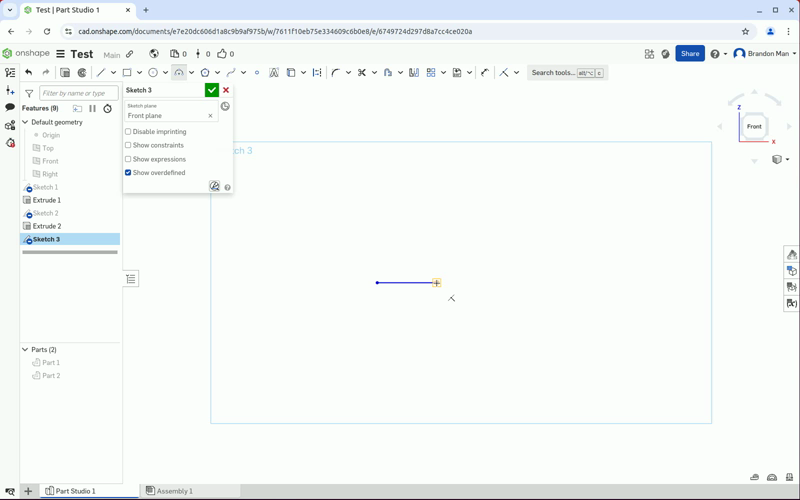
key_down(shift)
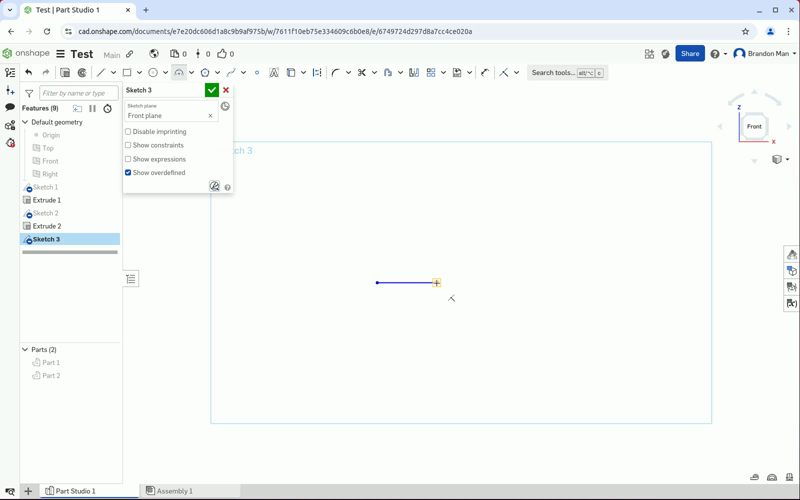
mouse_move(436, 252)
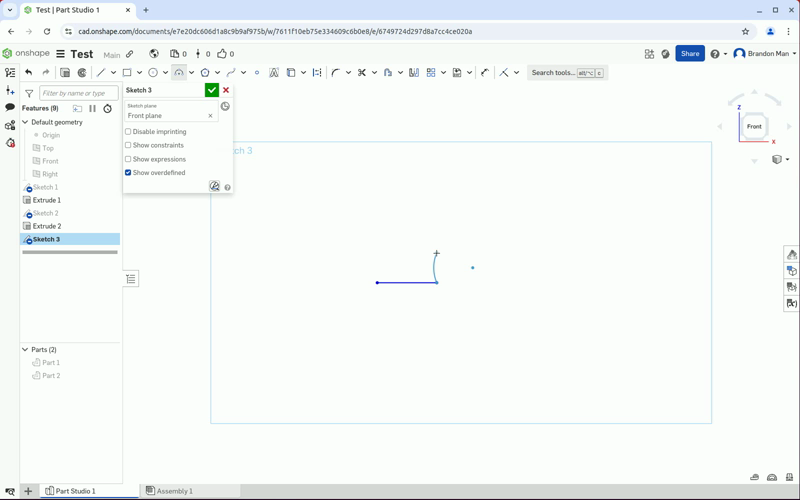
click(436, 252)
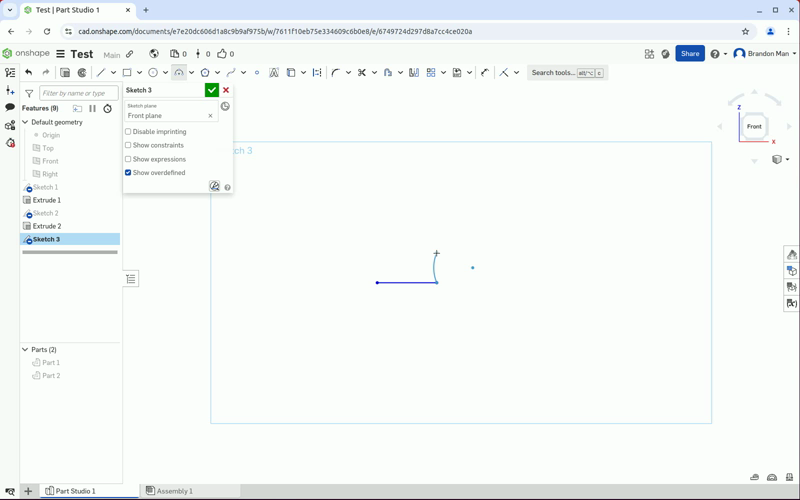
mouse_move(432, 267)
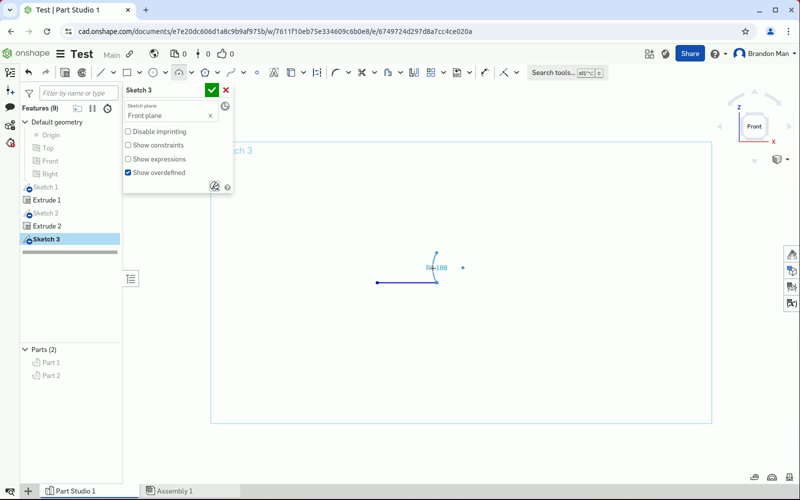
click(432, 267)
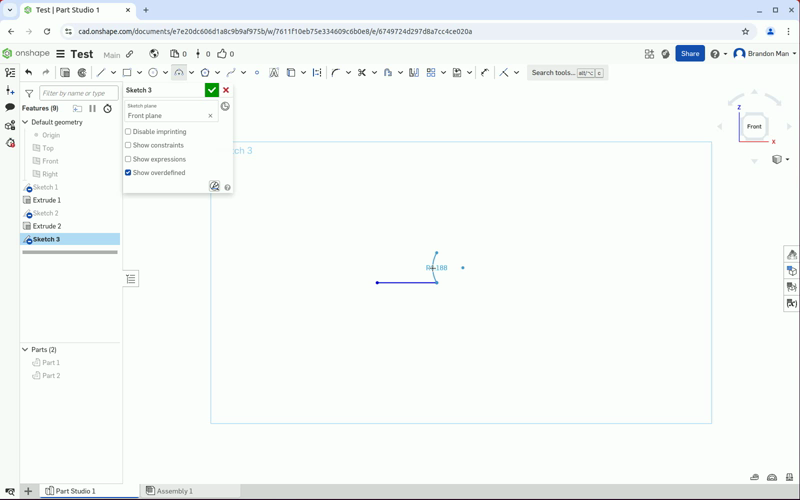
key_up(shift)
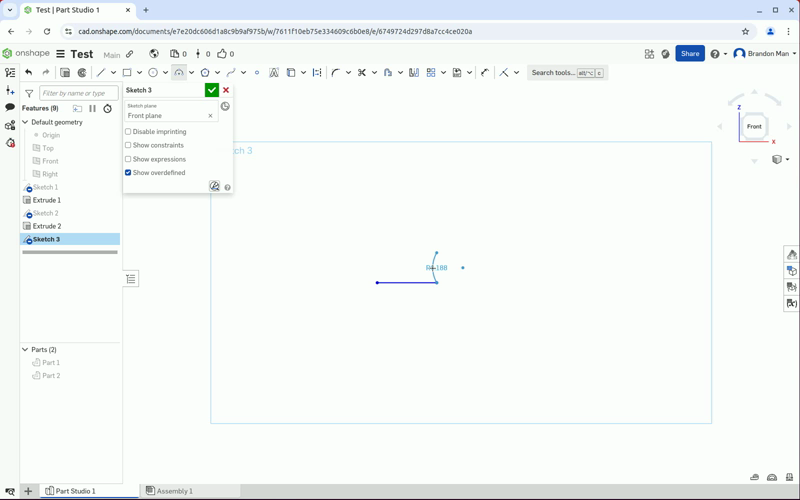
key(esc)
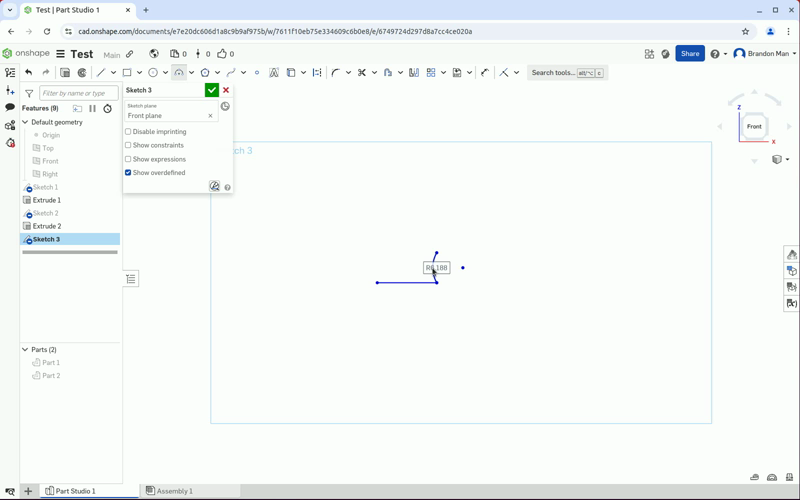
key(l)
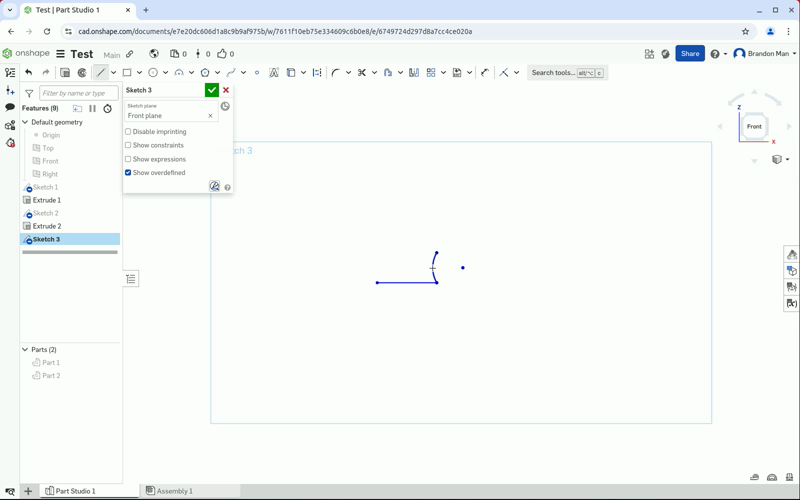
mouse_move(436, 252)
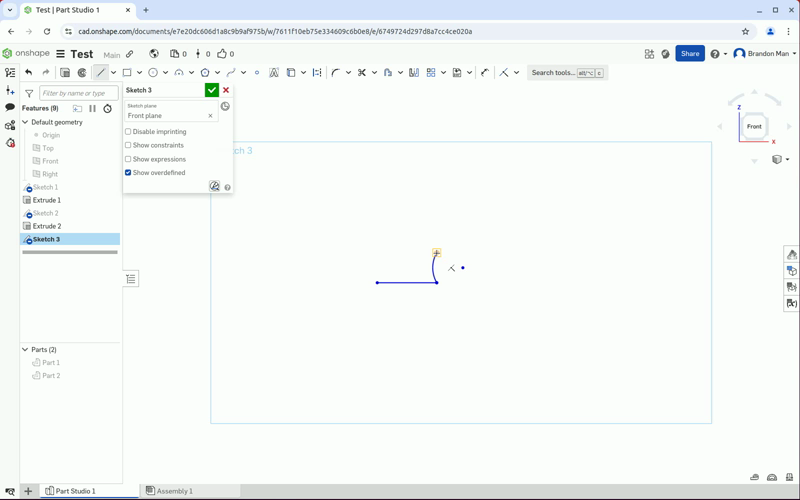
click(436, 252)
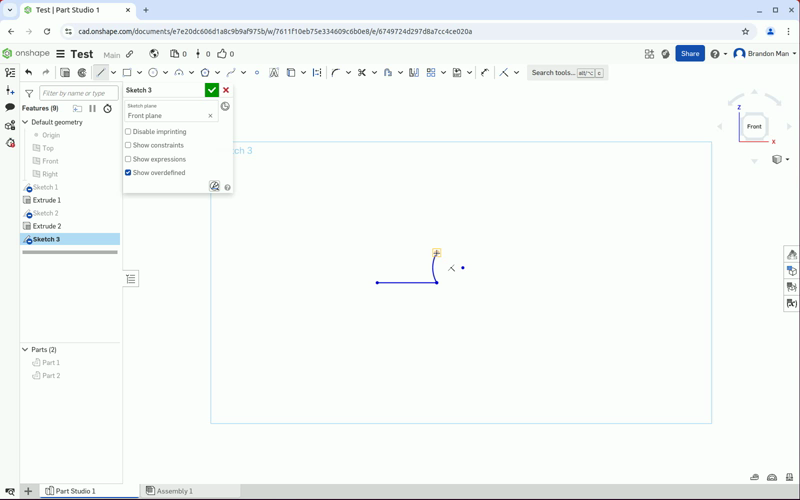
key_down(shift)
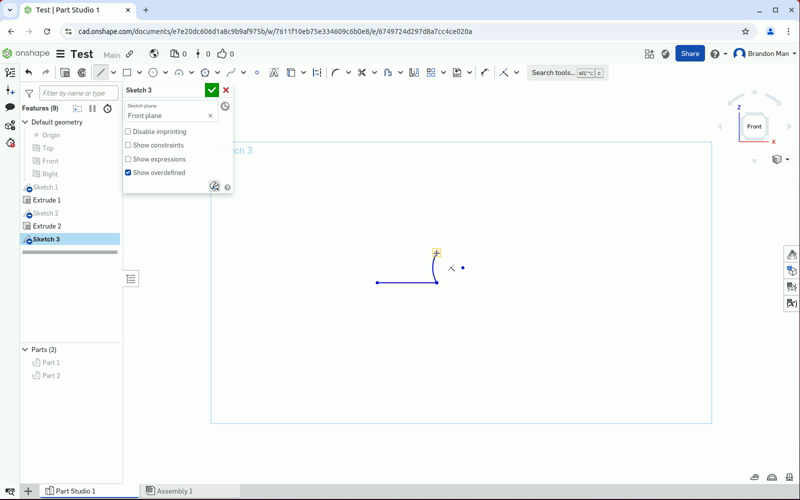
mouse_move(466, 252)
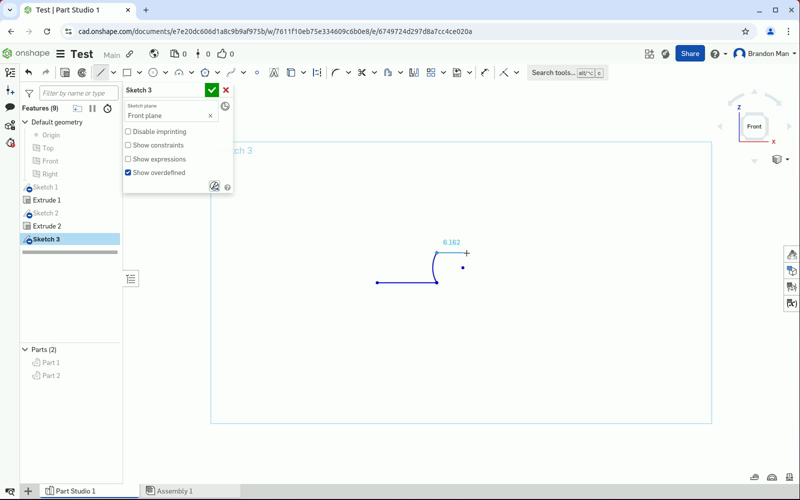
mouse_move(377, 252)
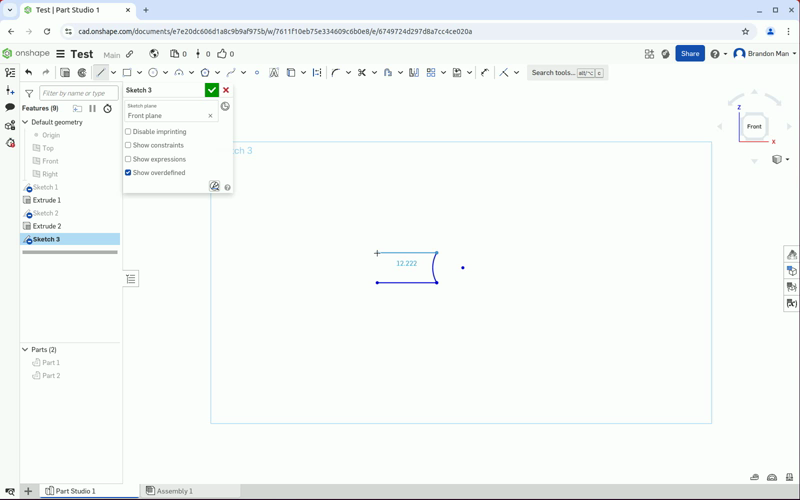
click(377, 252)
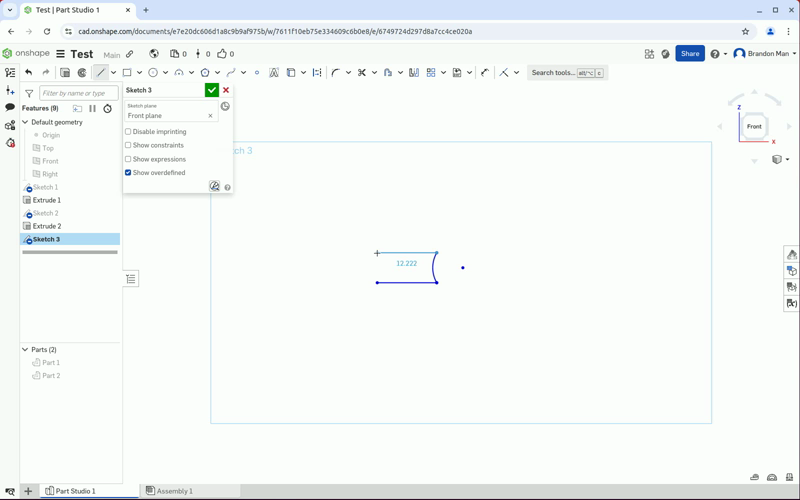
key_up(shift)
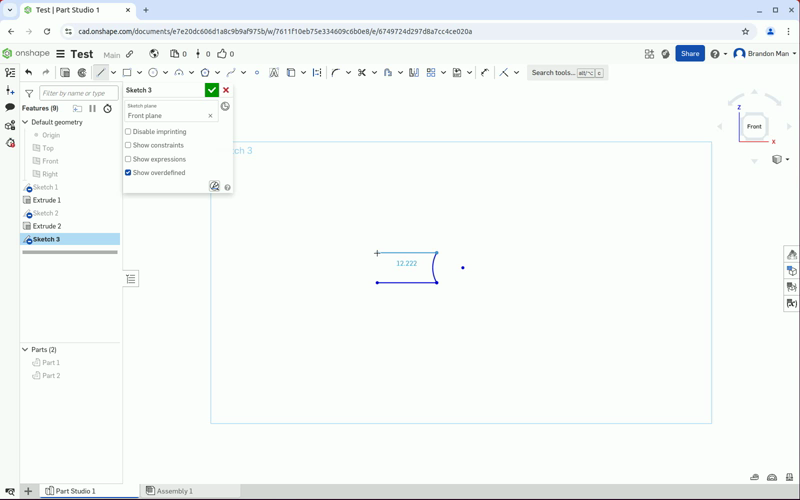
key(esc)
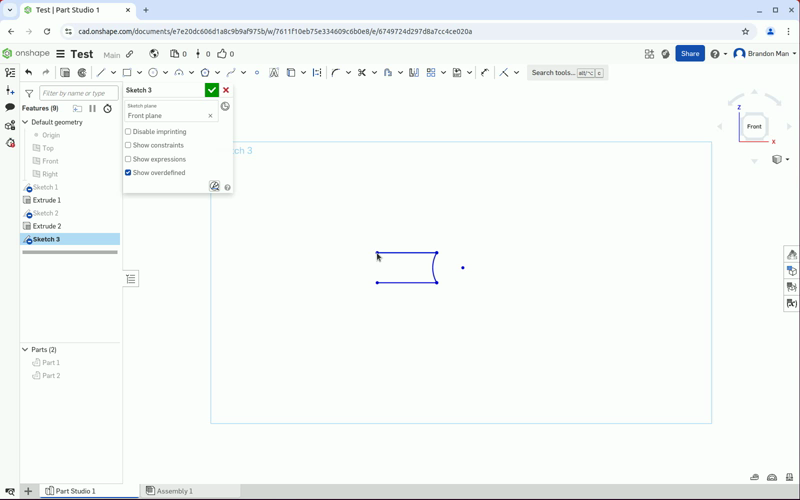
key(a)
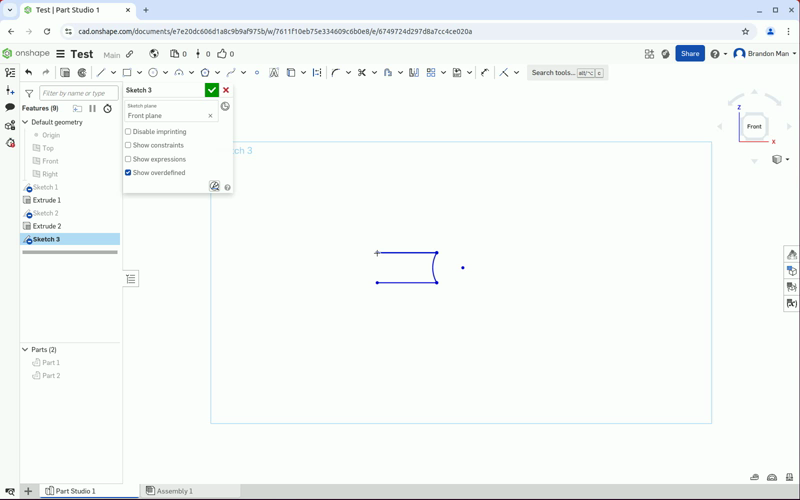
mouse_move(377, 252)
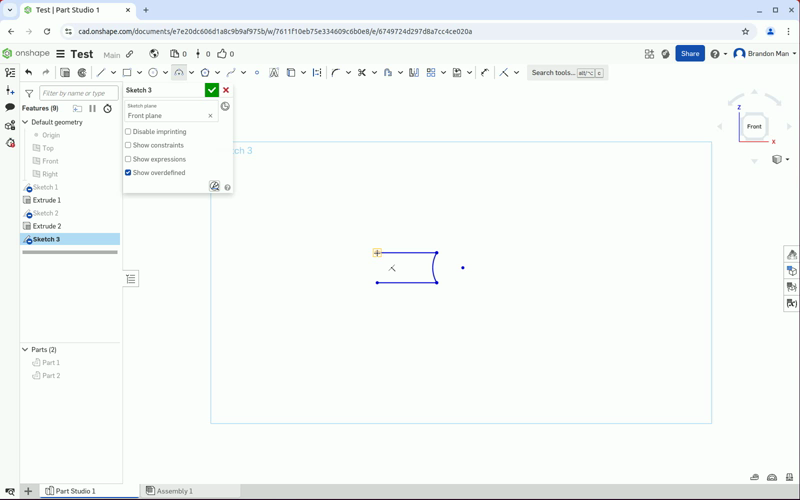
click(377, 252)
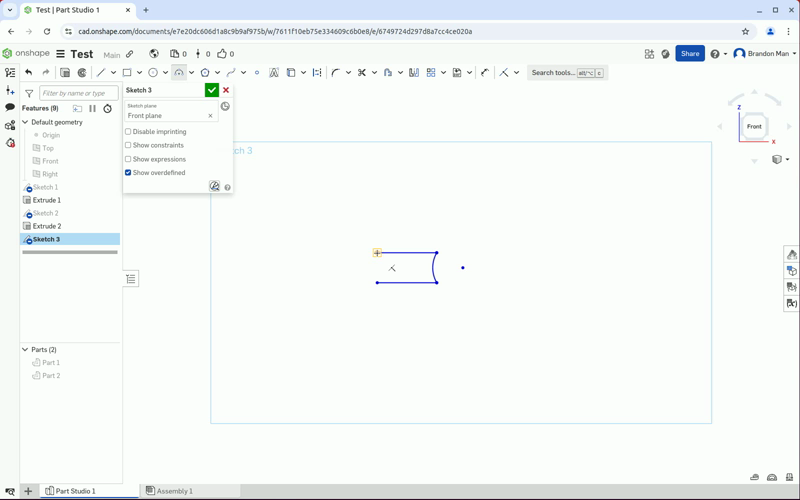
mouse_move(377, 282)
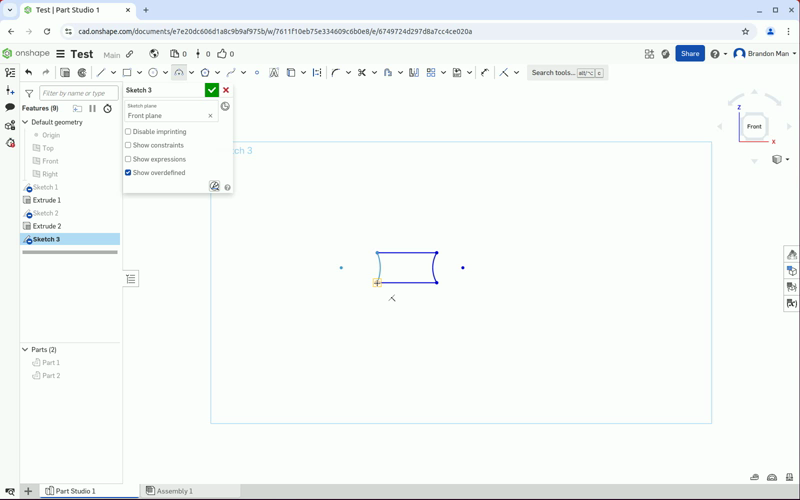
click(377, 282)
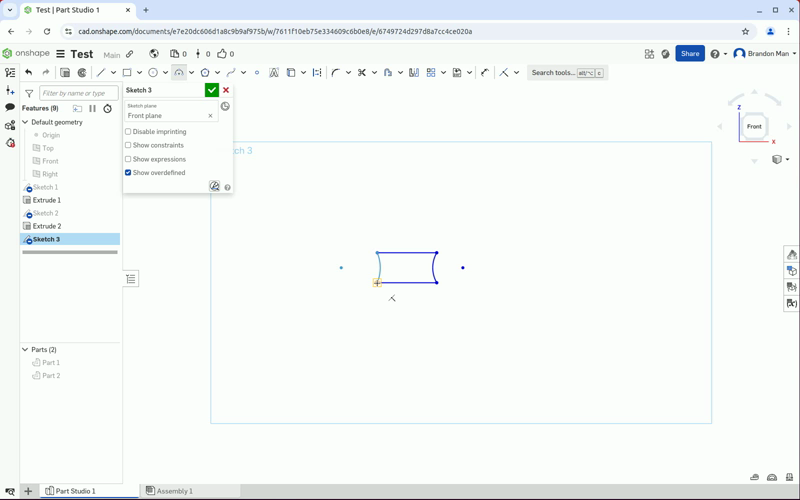
key_down(shift)
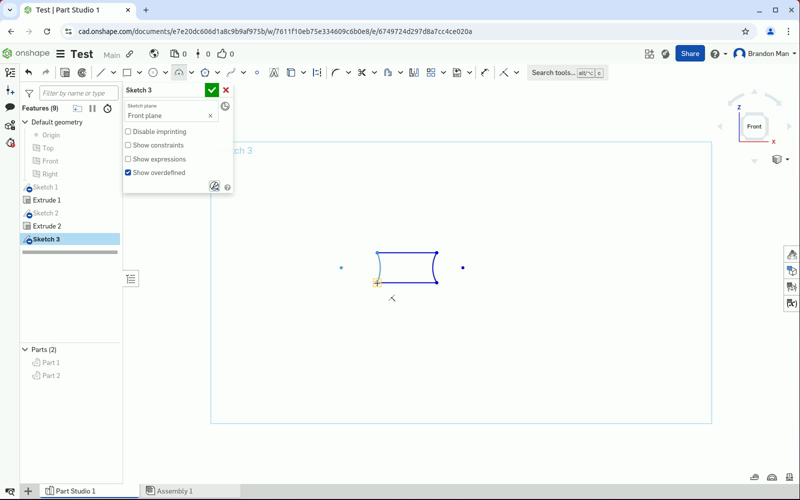
mouse_move(362, 267)
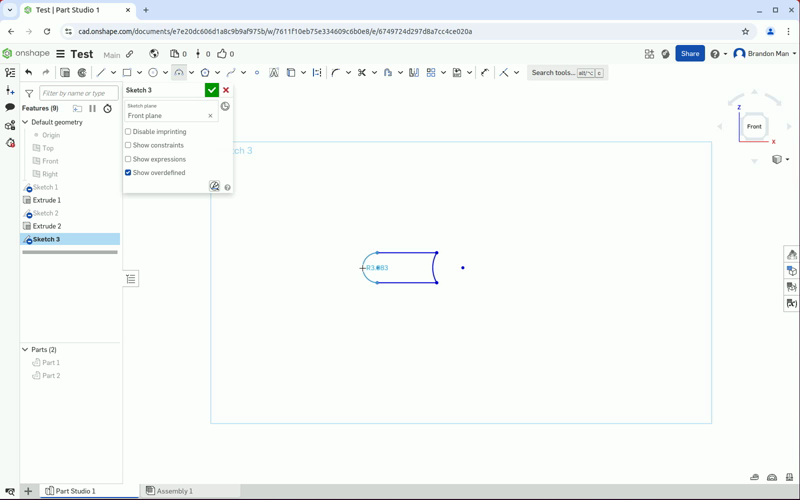
click(362, 267)
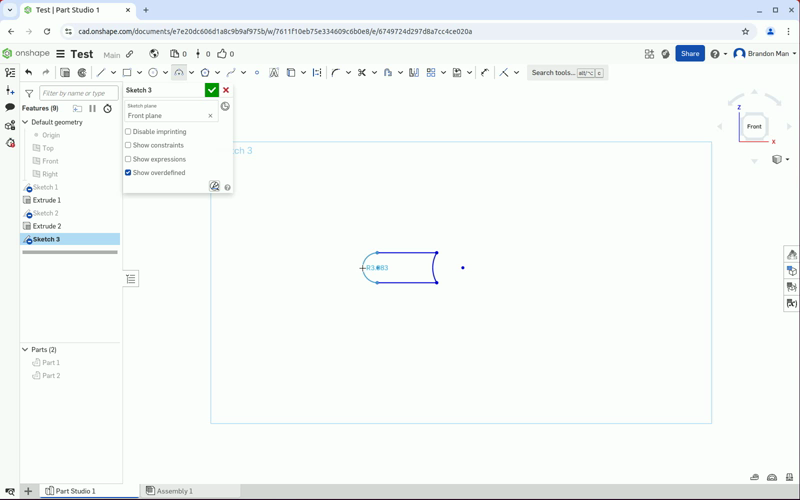
key_up(shift)
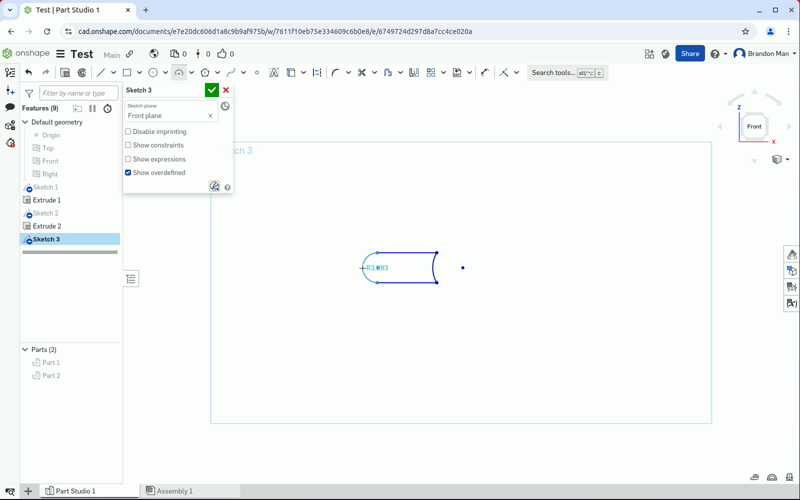
key(esc)
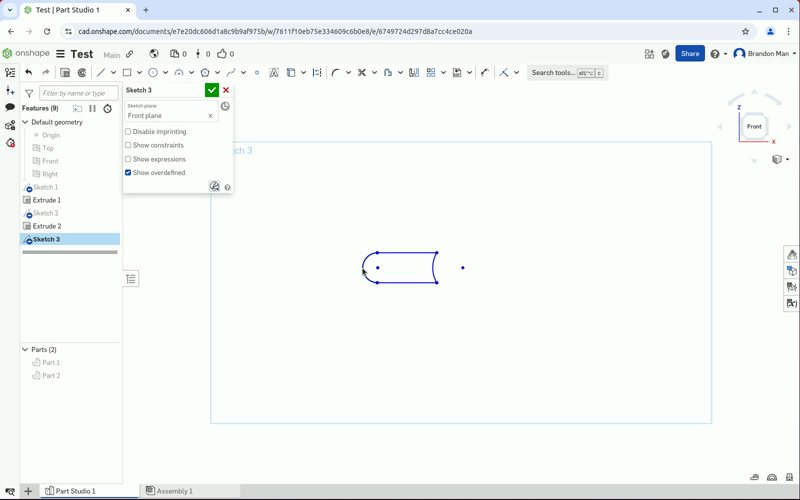
mouse_move(383, 259)
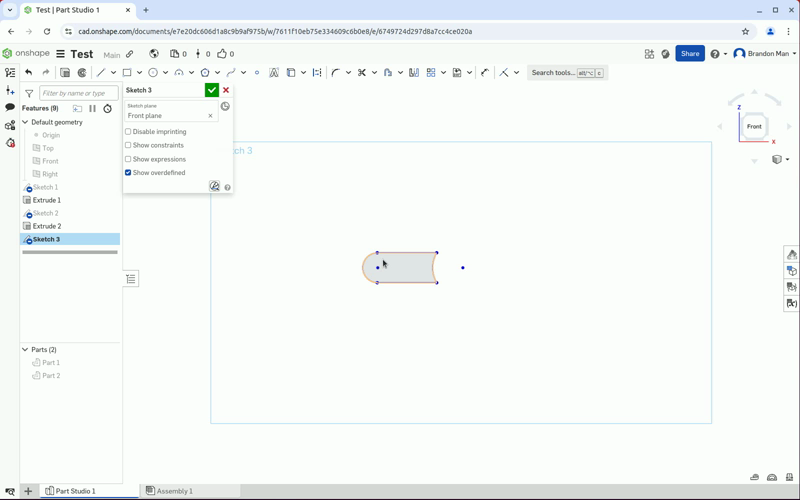
click(383, 259)
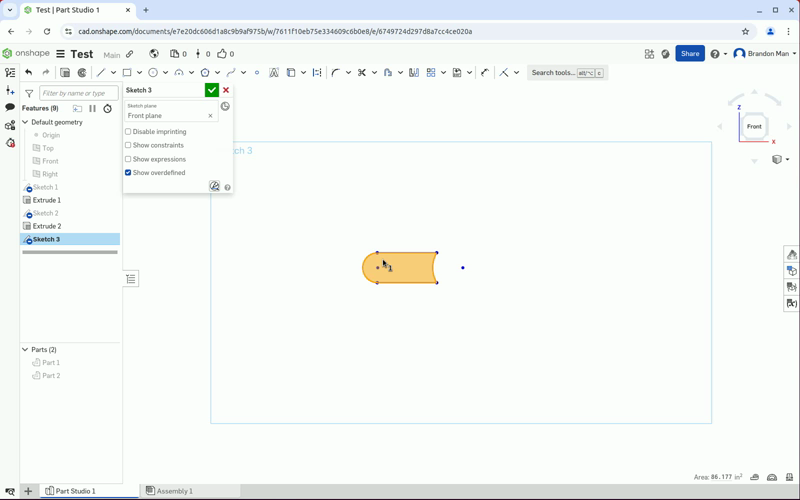
mouse_move(73, 352)
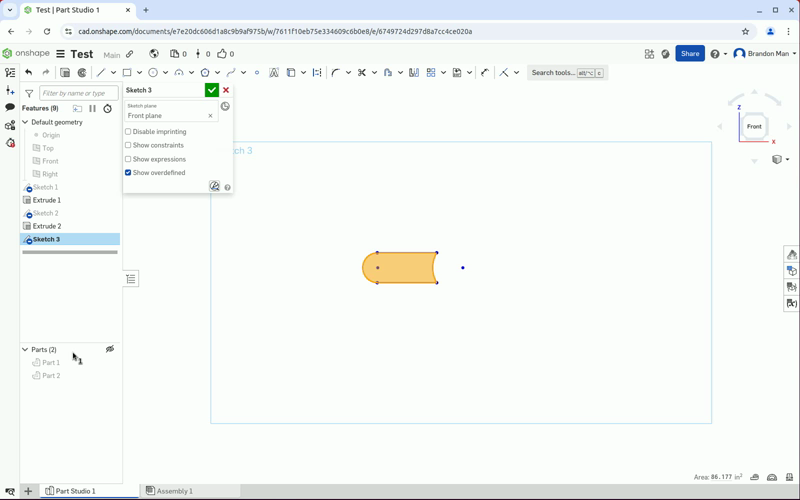
key(shift+y)
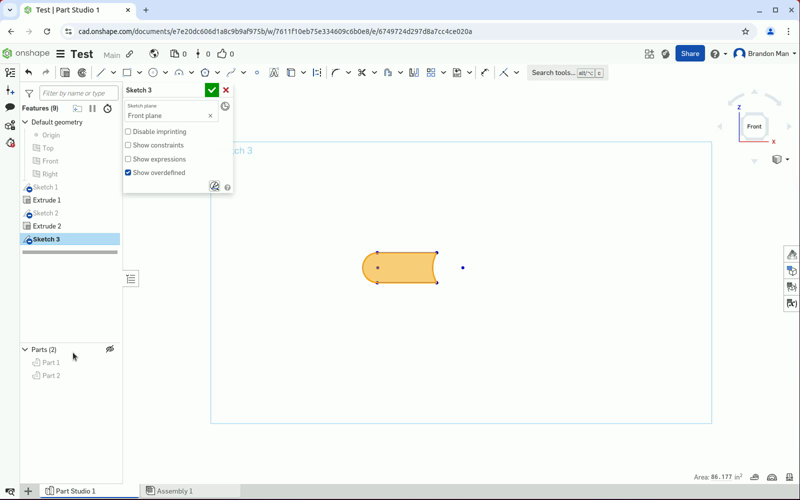
key(shift+e)
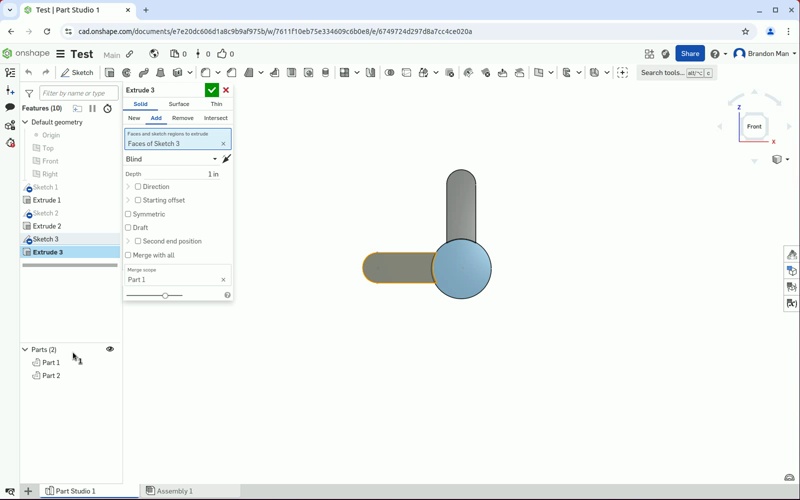
mouse_move(143, 106)
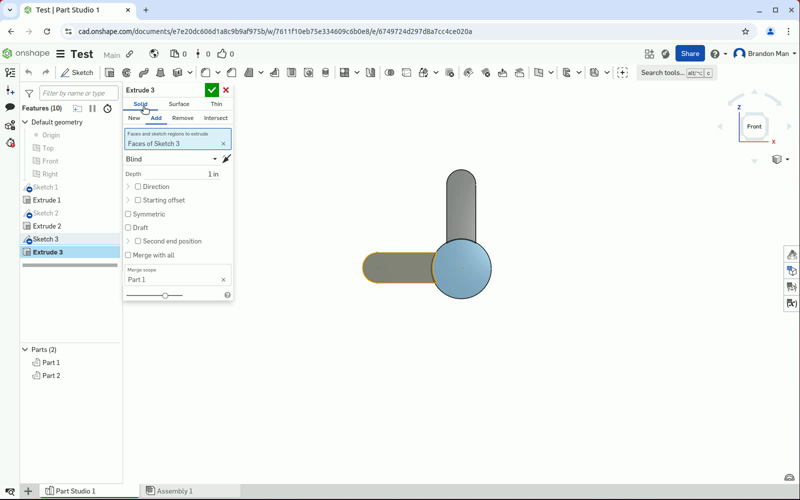
click(143, 106)
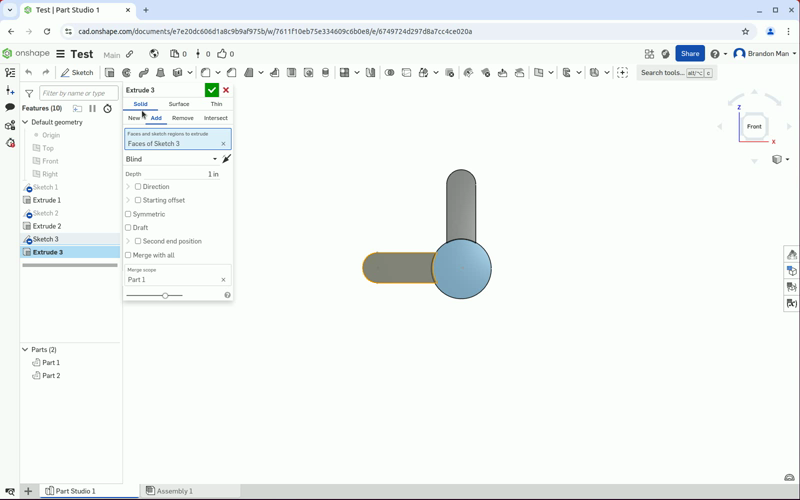
mouse_move(137, 120)
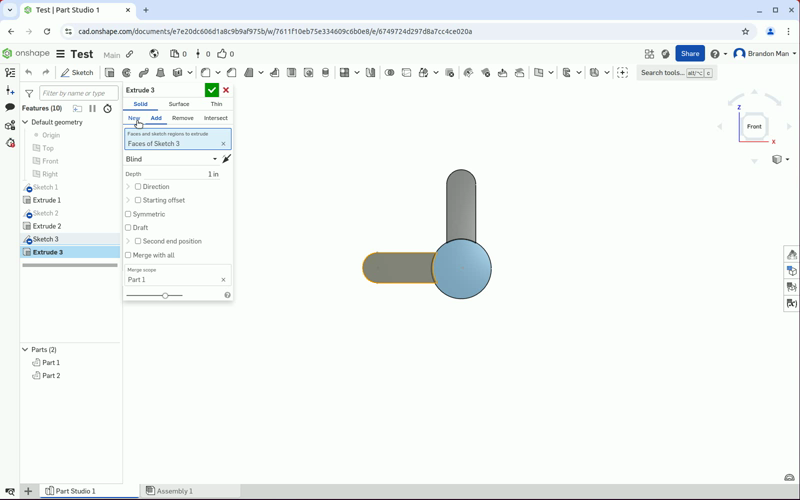
click(137, 120)
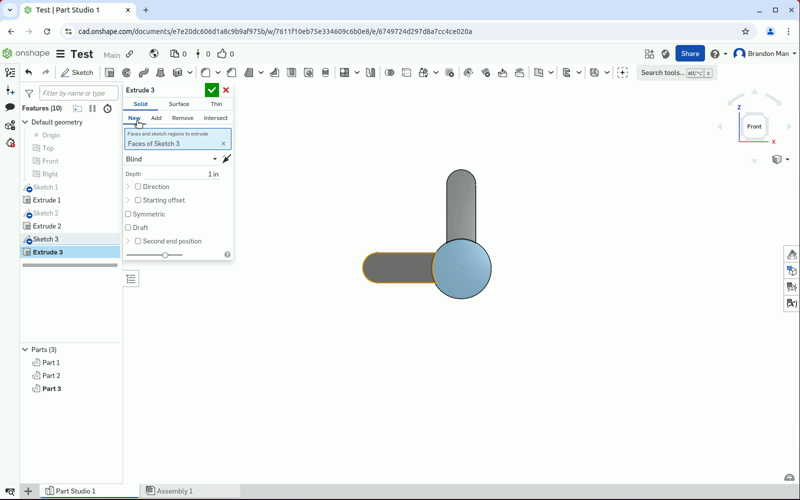
key(tab, 4)
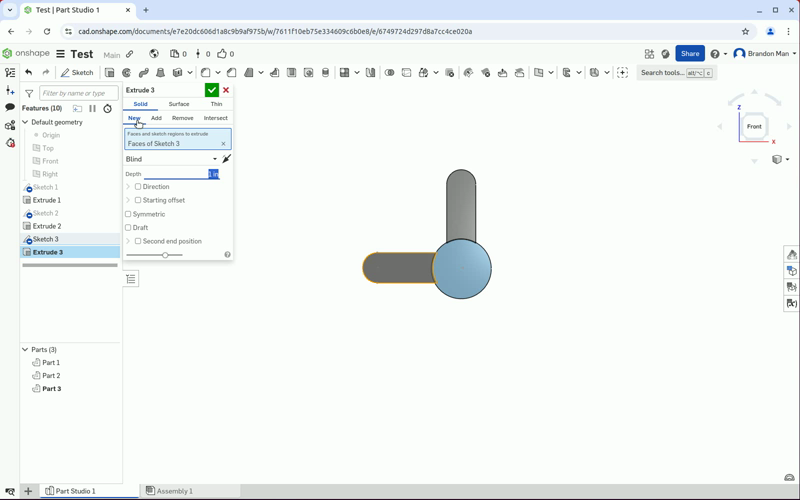
text(5.778)
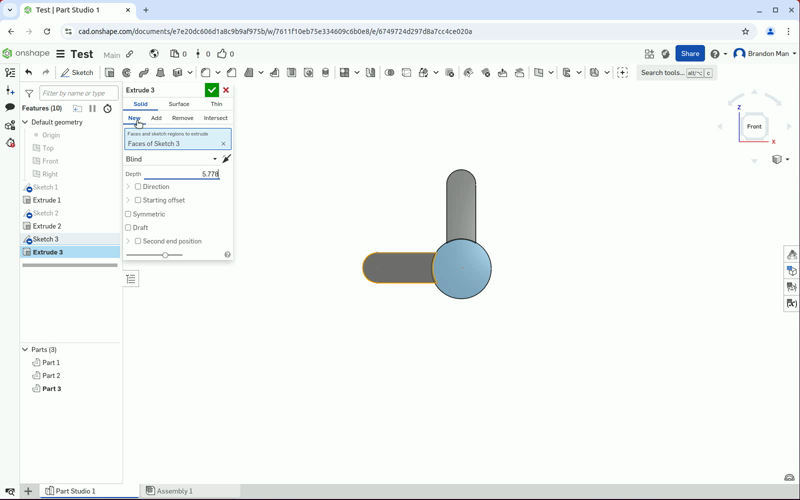
key(tab, 3)
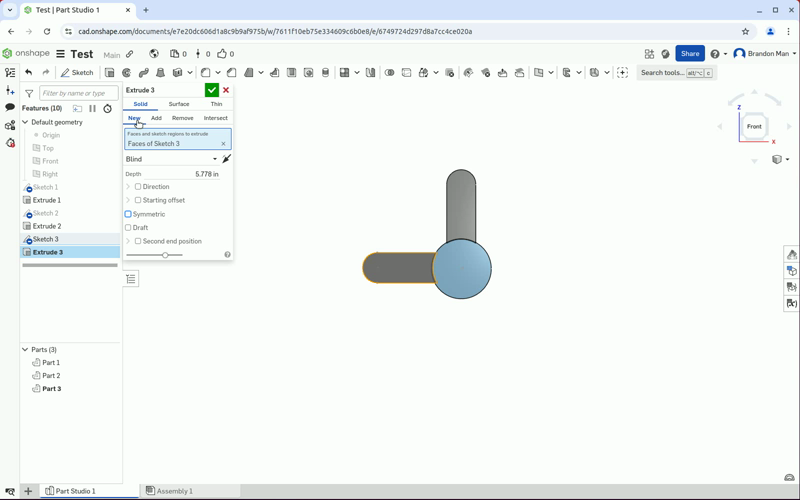
key(space)
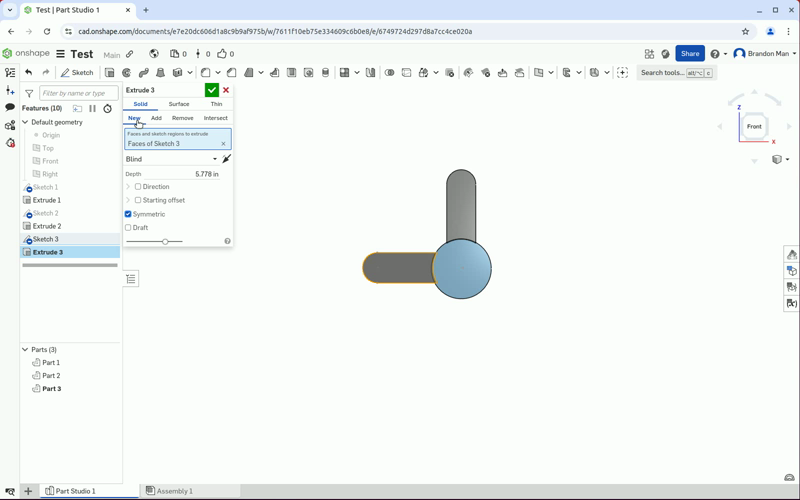
key(enter)
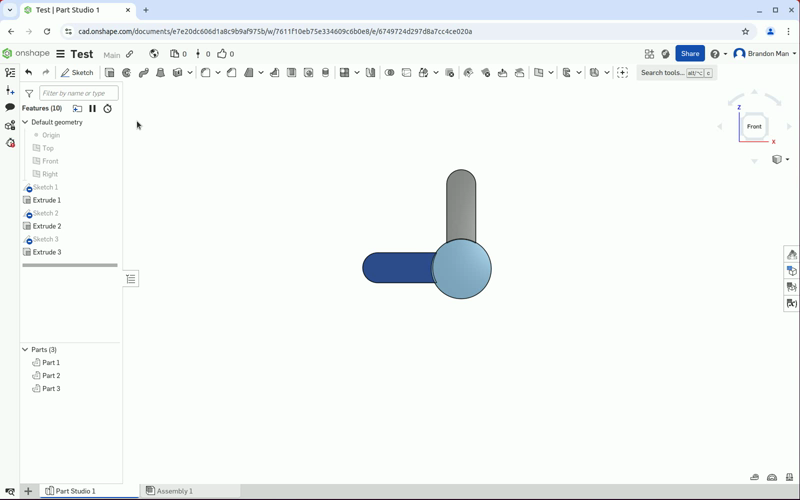
key(shift+h)
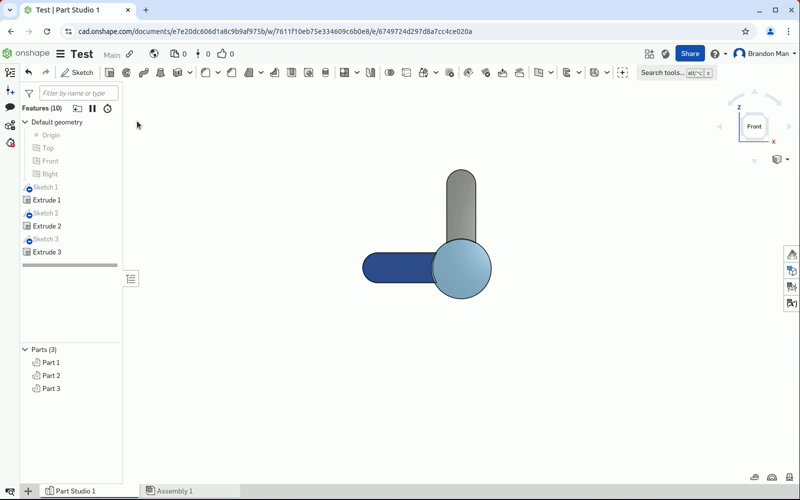
key(shift+h)
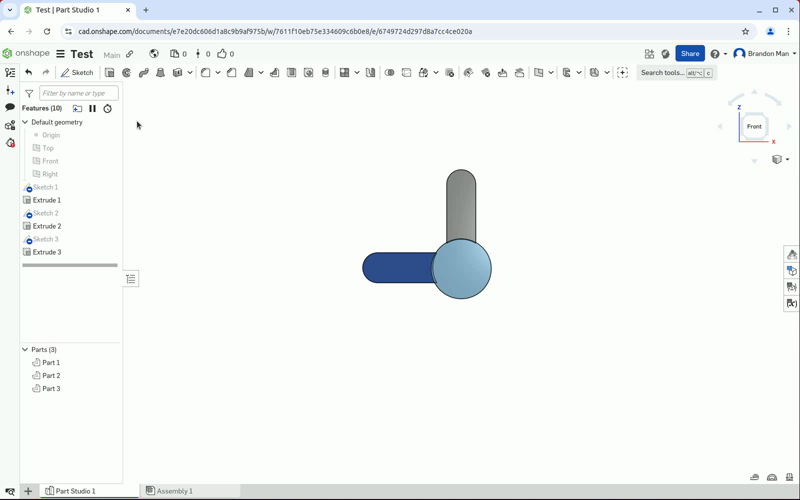
mouse_move(73, 189)
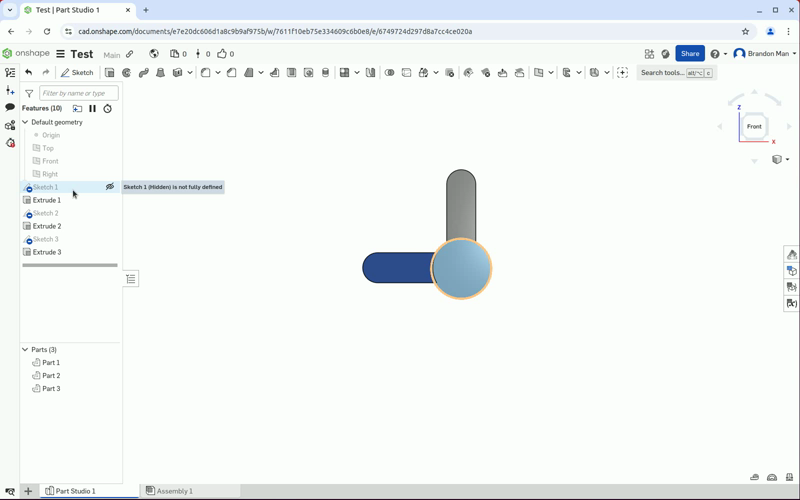
click(73, 189)
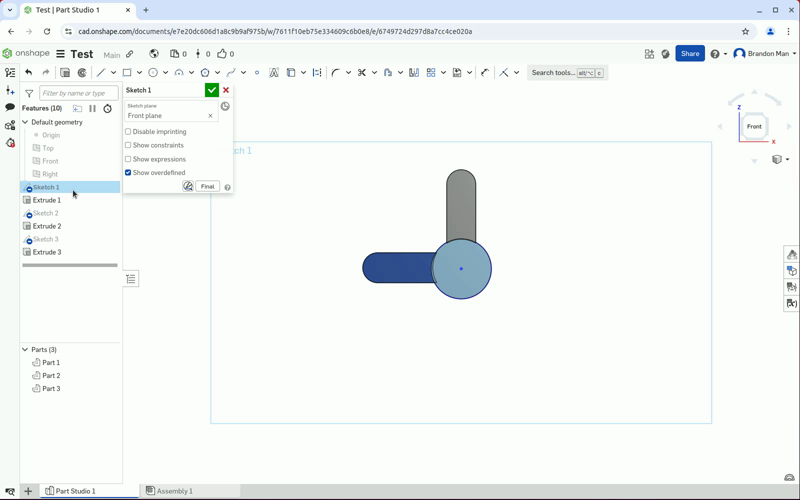
mouse_move(229, 92)
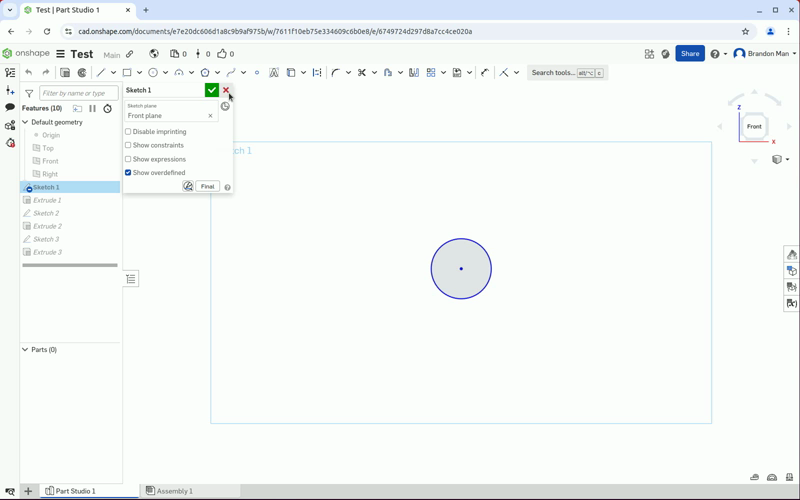
click(229, 92)
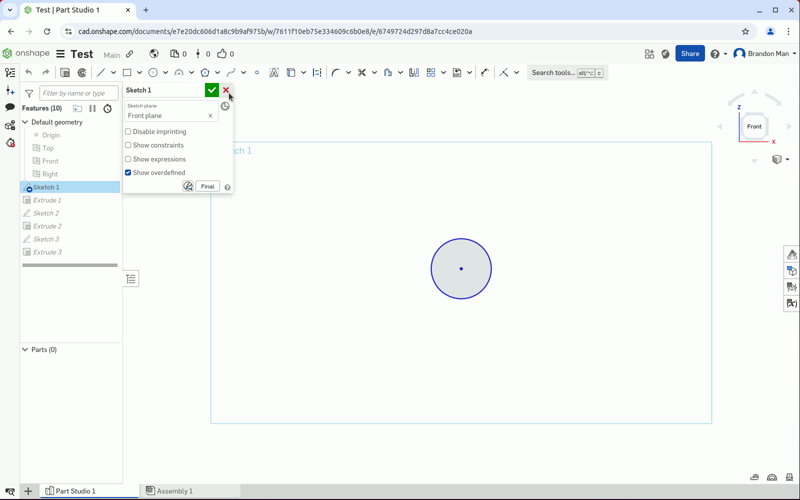
key(shift+s)
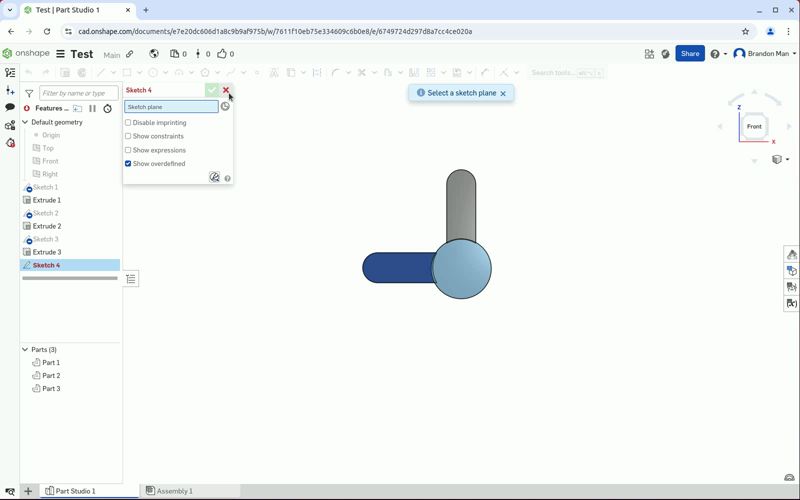
mouse_move(73, 163)
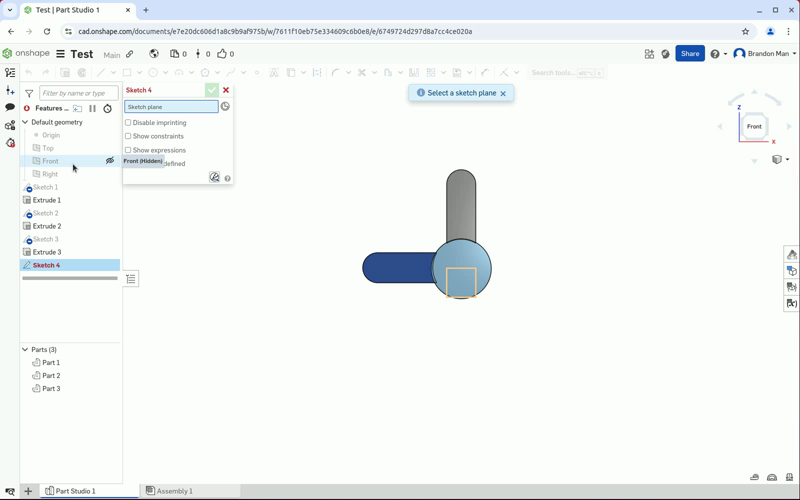
click(73, 163)
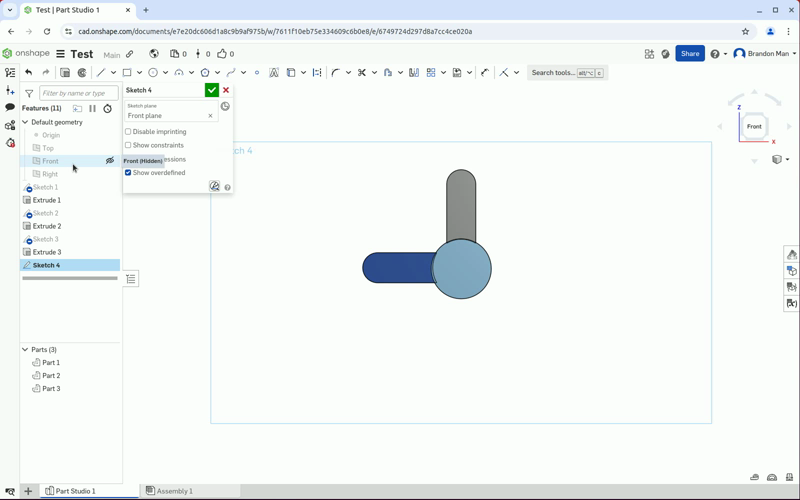
mouse_move(73, 352)
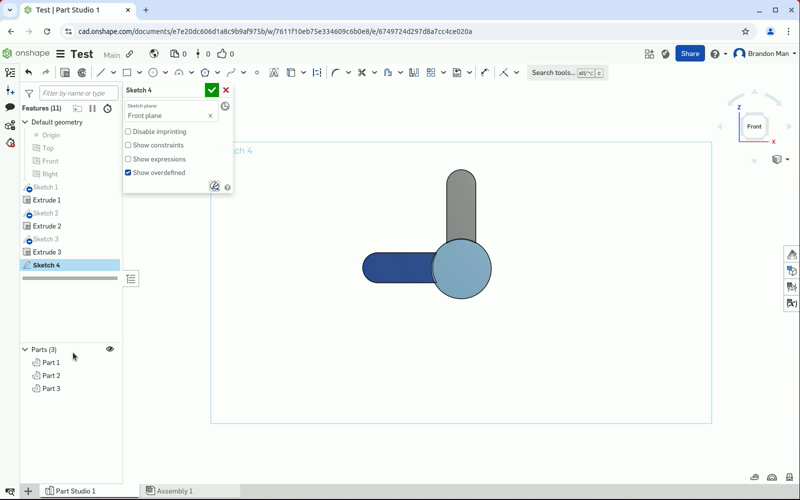
key(y)
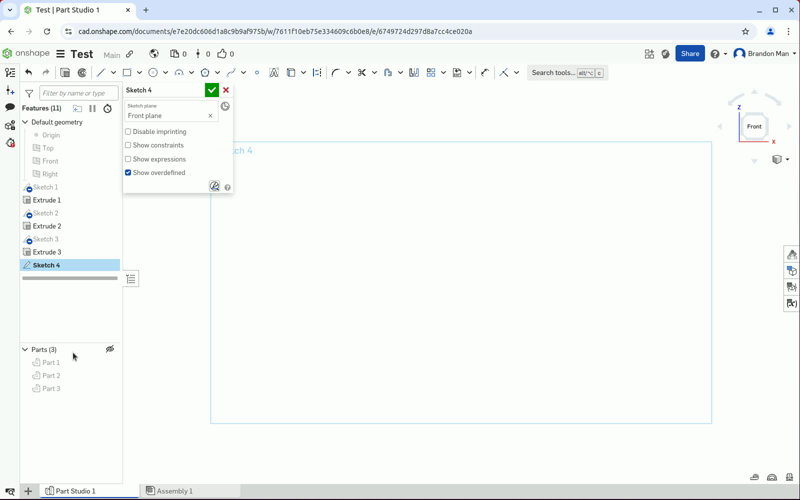
key(l)
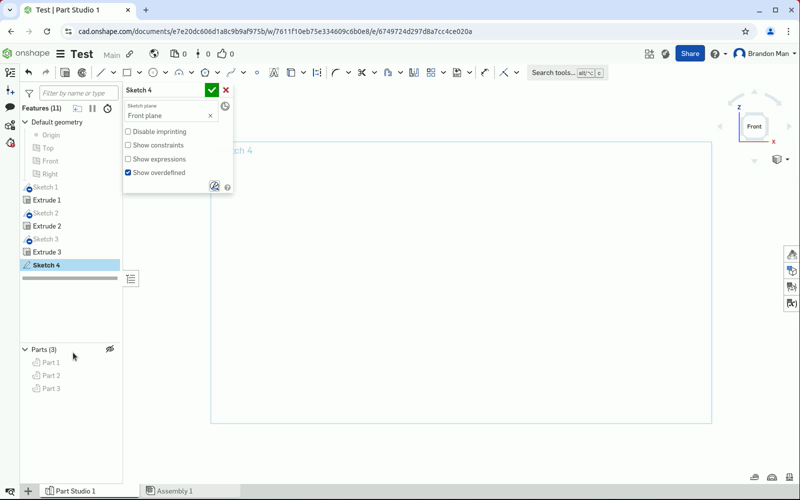
key_down(shift)
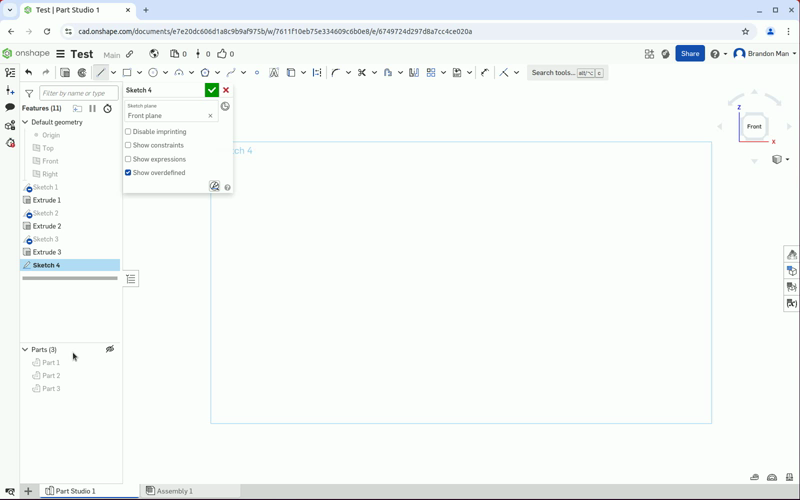
mouse_move(486, 282)
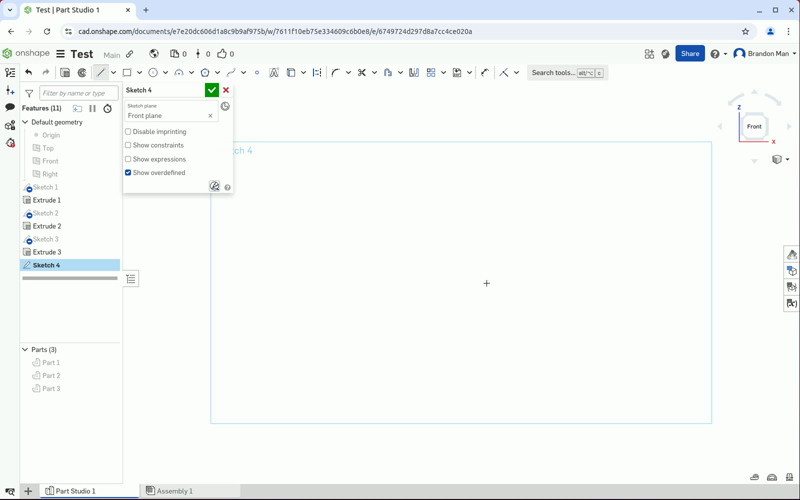
click(486, 282)
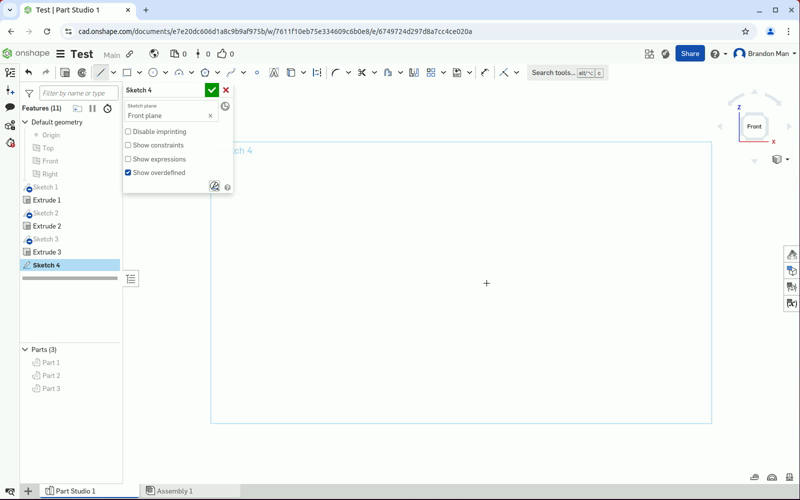
key_up(shift)
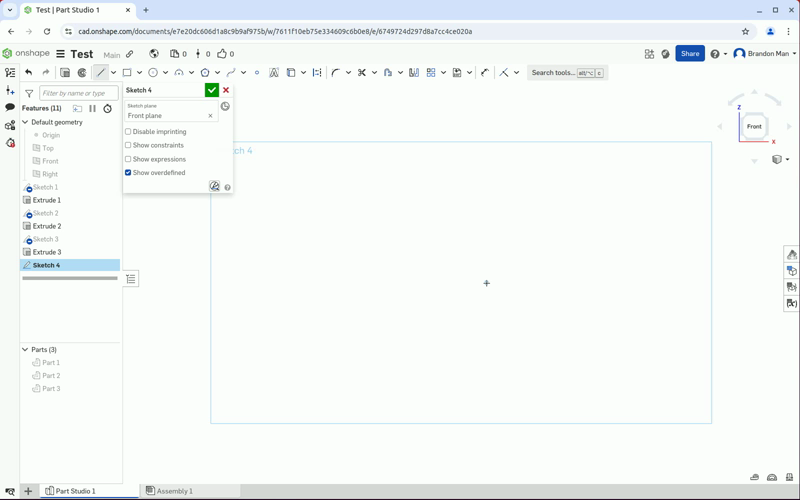
key_down(shift)
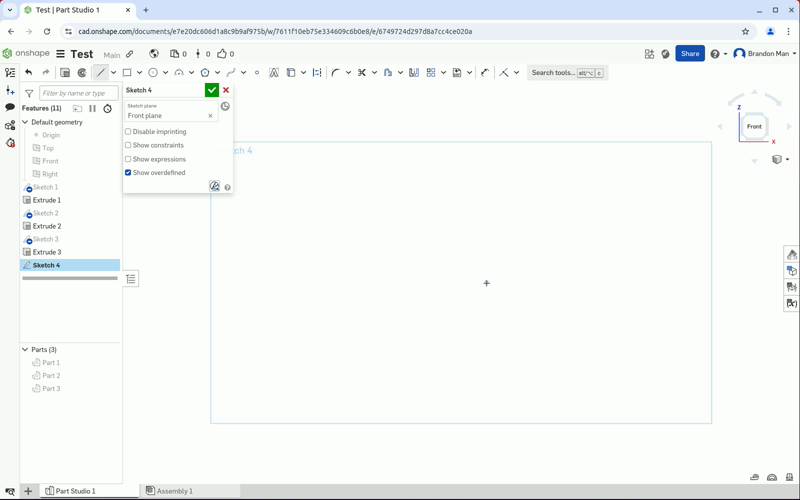
mouse_move(516, 282)
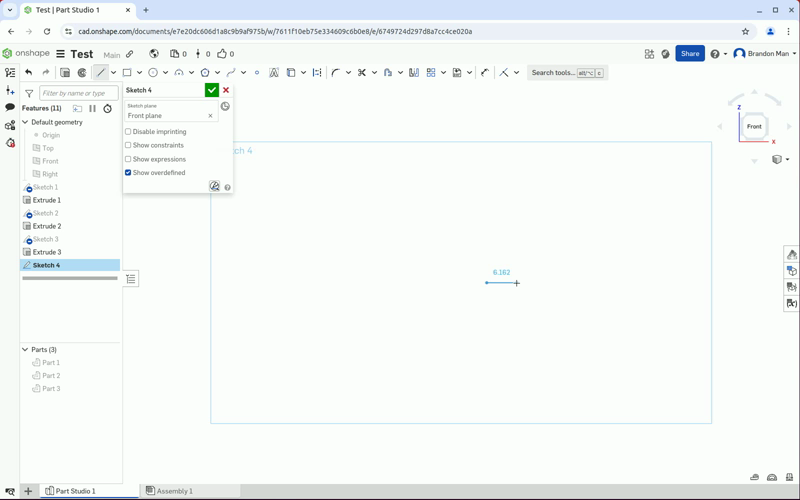
mouse_move(545, 282)
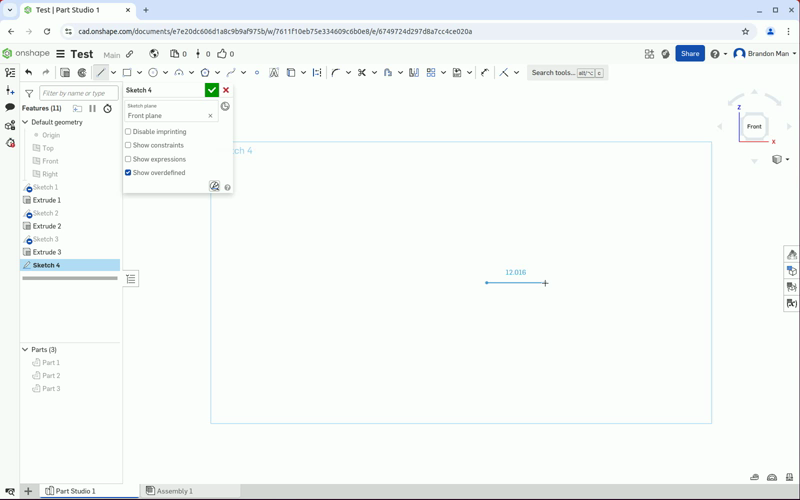
click(545, 282)
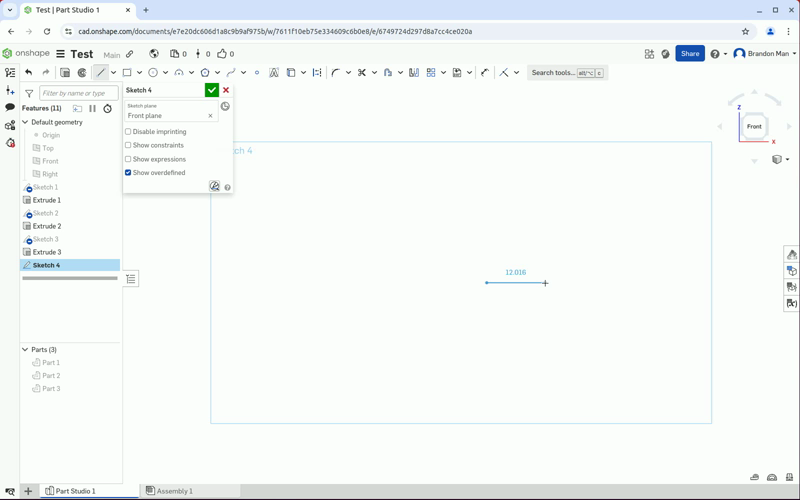
key_up(shift)
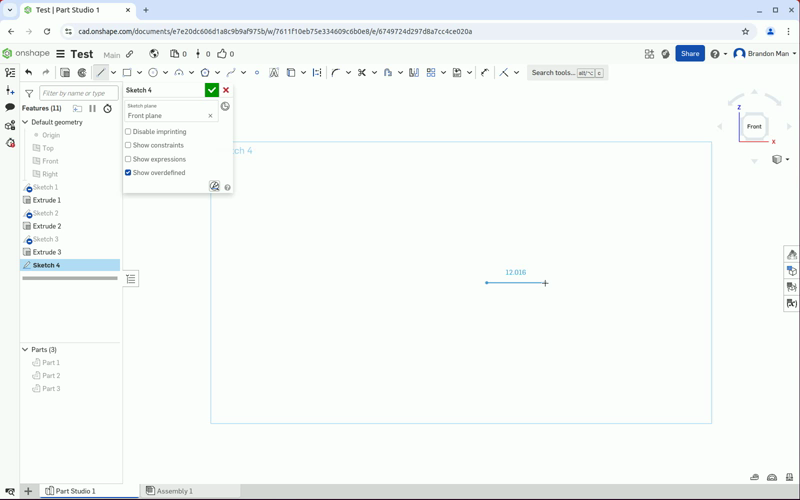
key(esc)
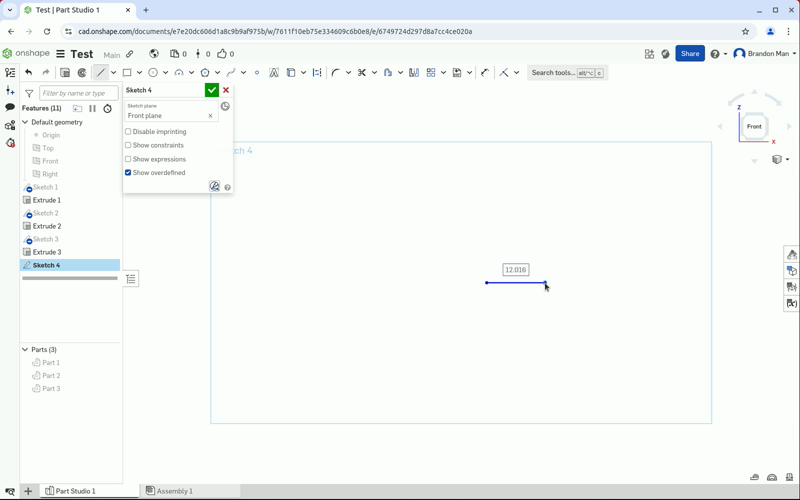
key(a)
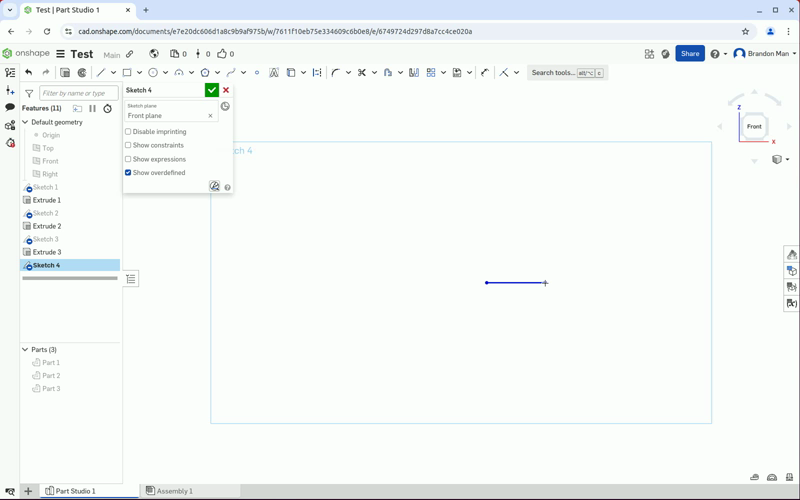
mouse_move(545, 282)
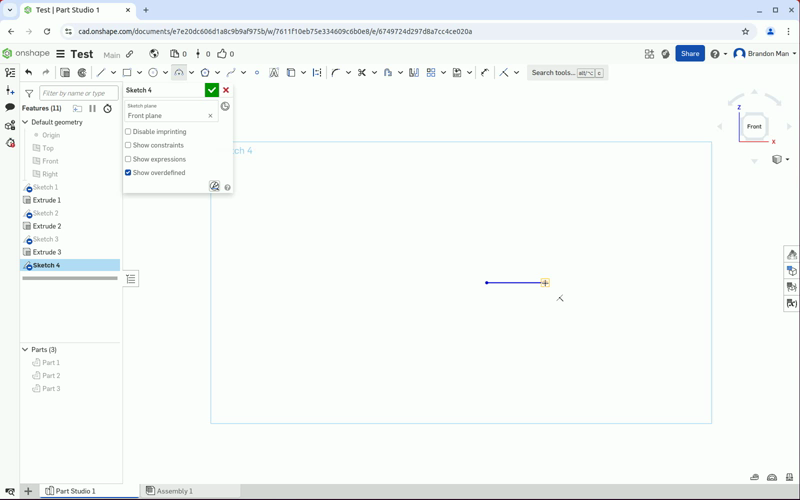
click(545, 282)
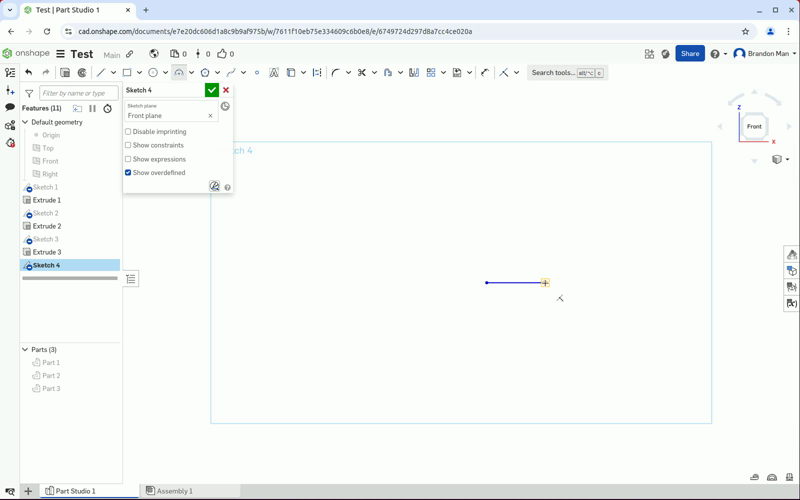
key_down(shift)
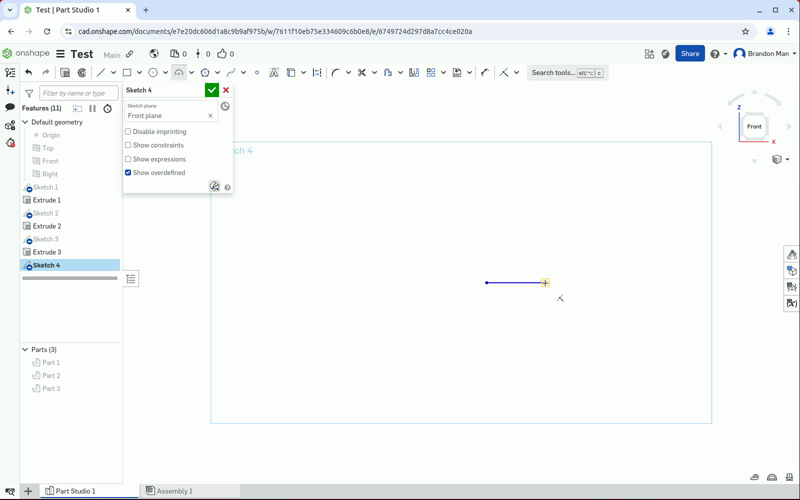
mouse_move(545, 253)
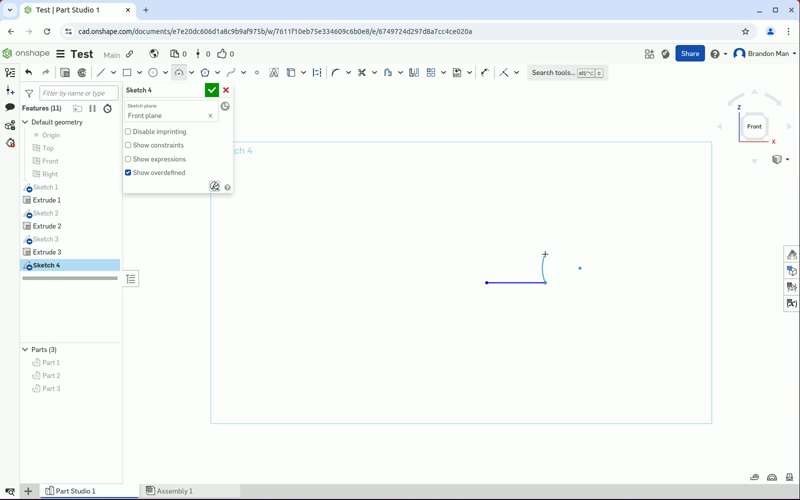
click(545, 253)
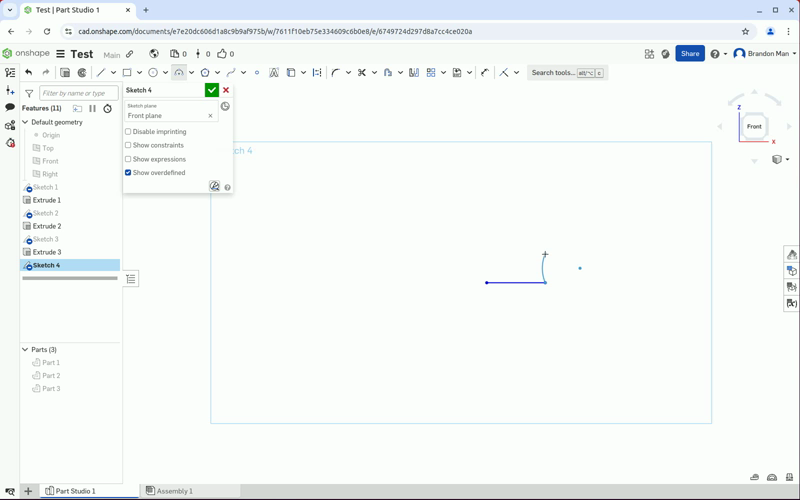
mouse_move(559, 268)
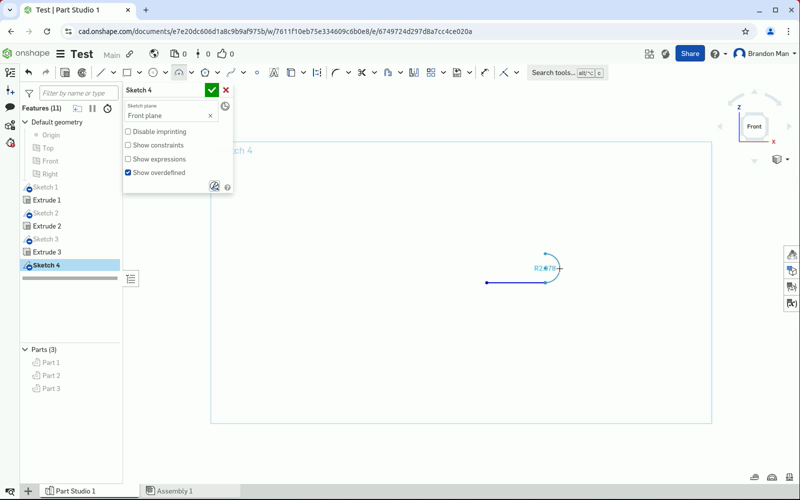
click(559, 268)
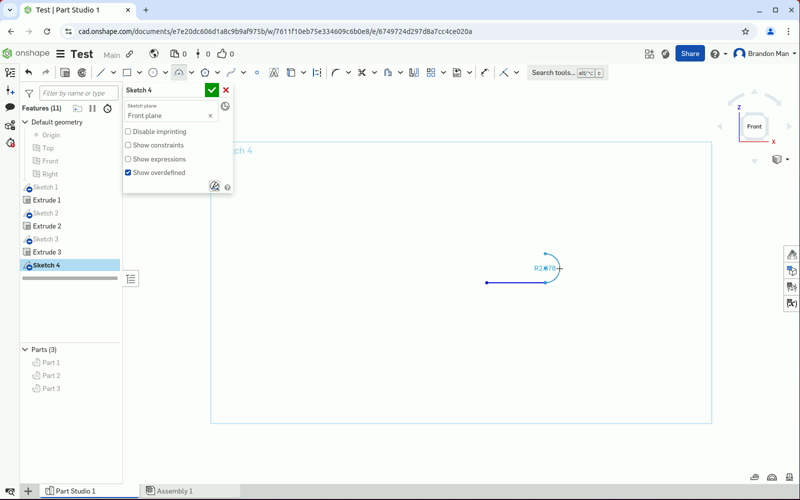
key_up(shift)
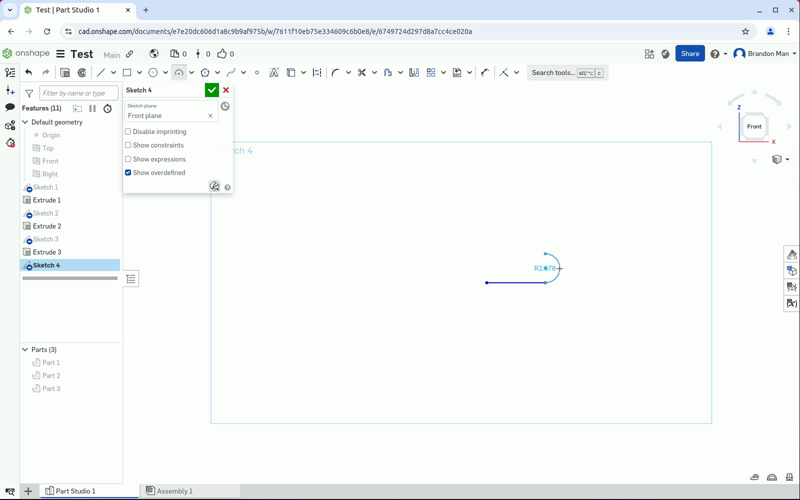
key(esc)
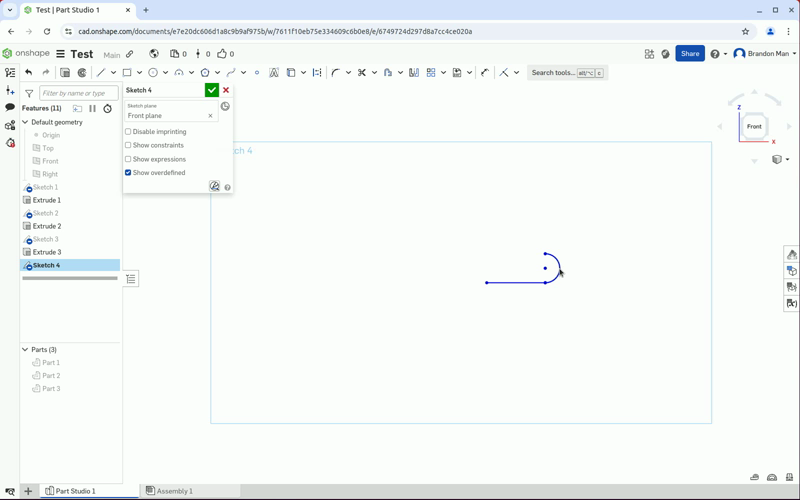
key(l)
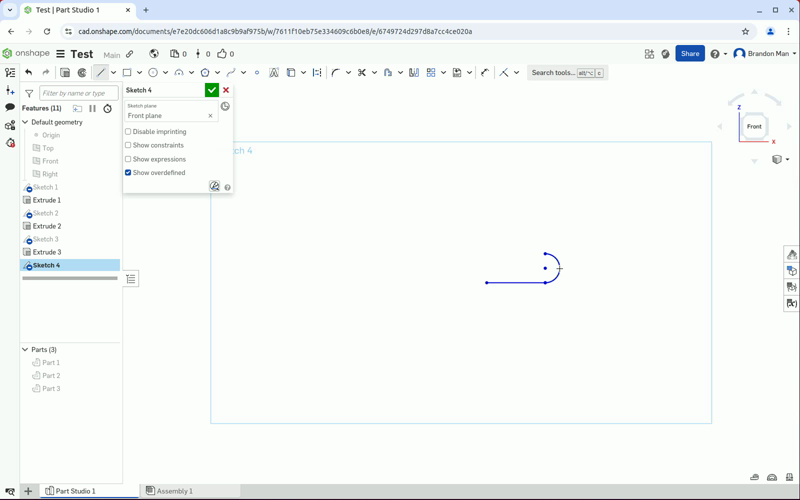
mouse_move(545, 253)
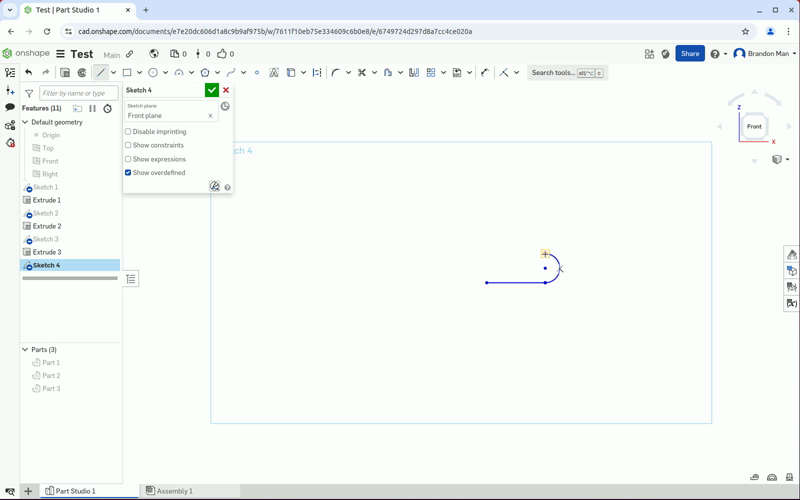
click(545, 253)
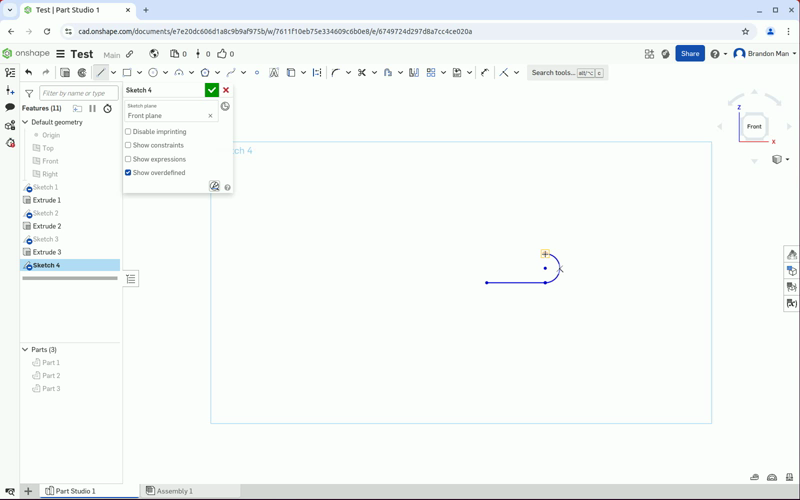
key_down(shift)
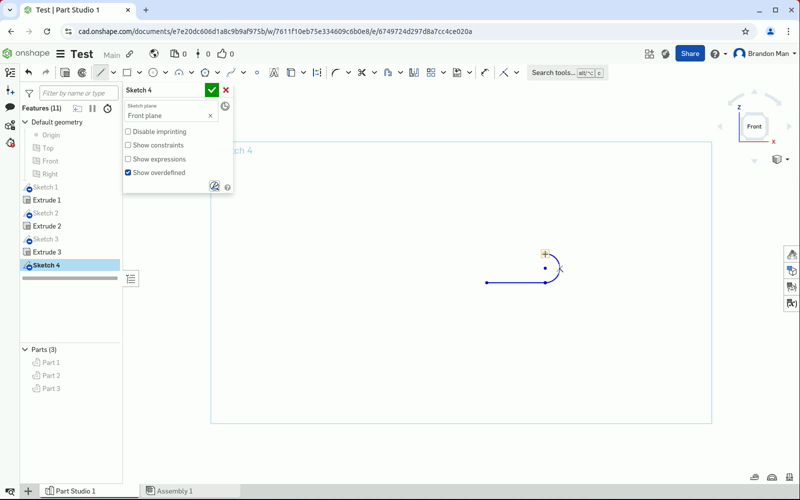
mouse_move(575, 253)
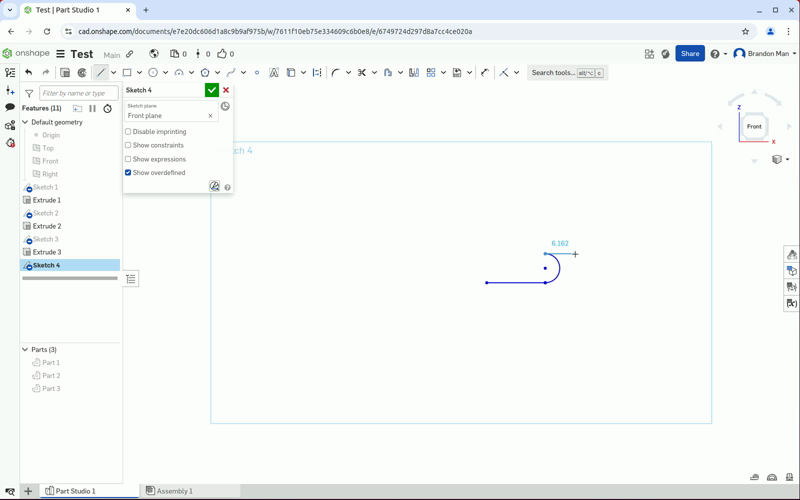
mouse_move(486, 253)
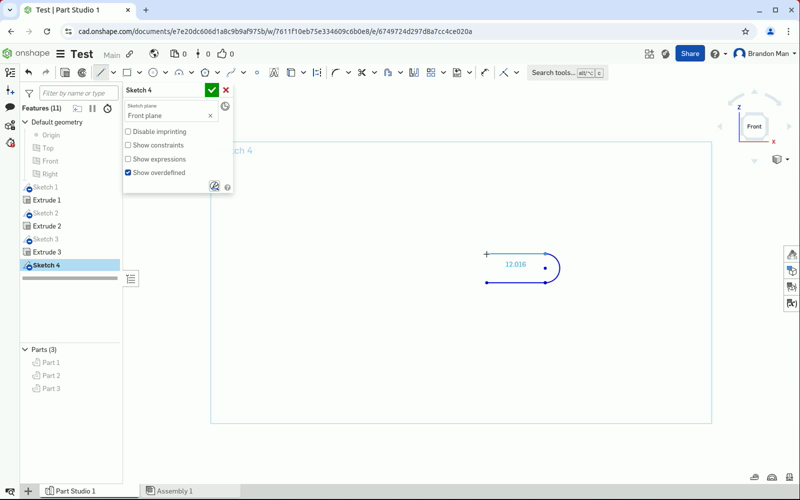
click(486, 253)
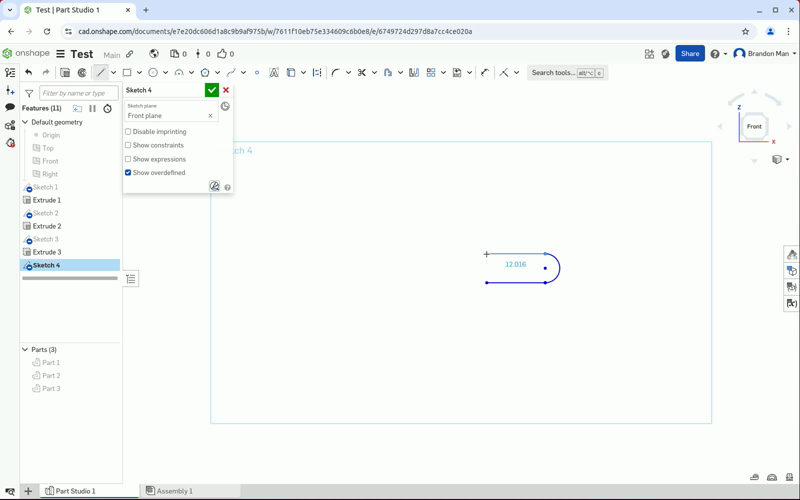
key_up(shift)
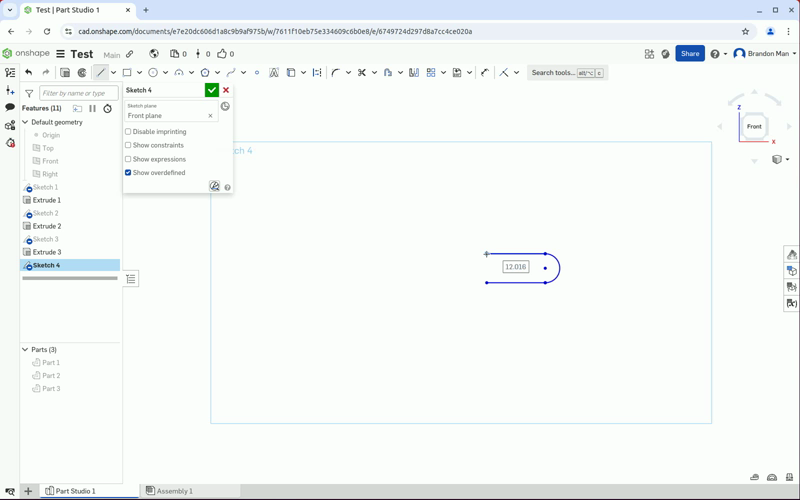
key(esc)
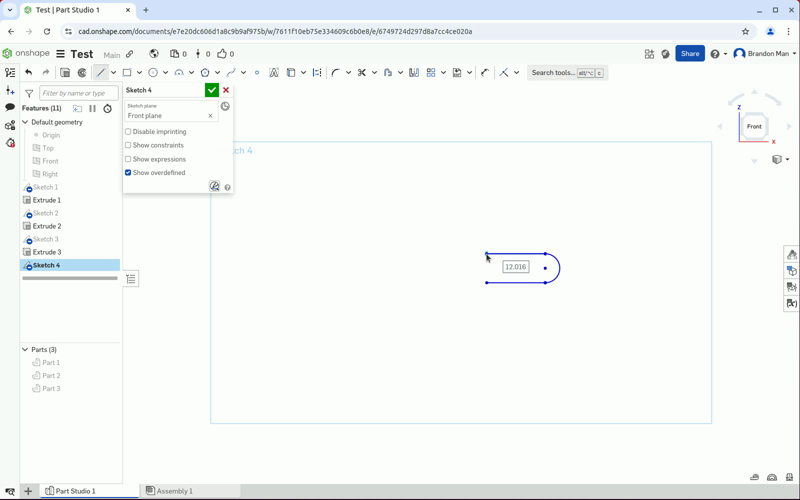
key(a)
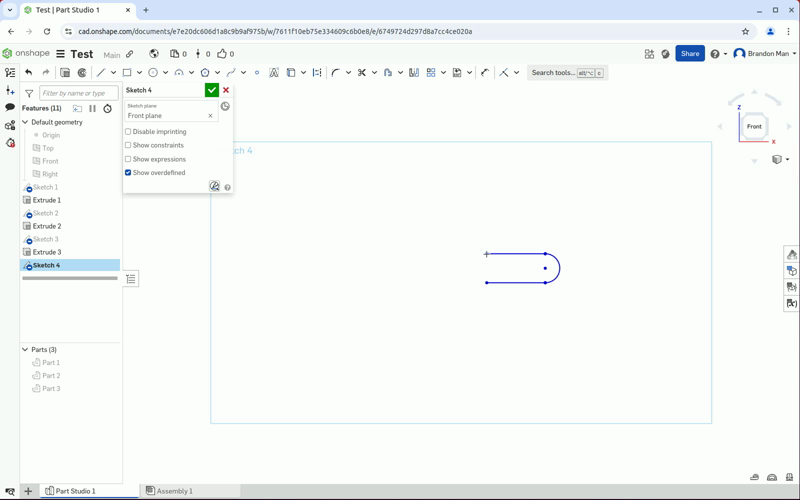
mouse_move(486, 253)
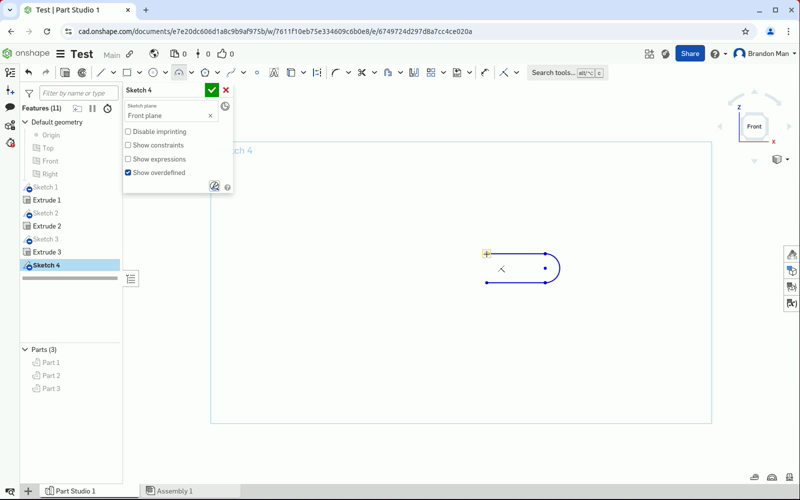
click(486, 253)
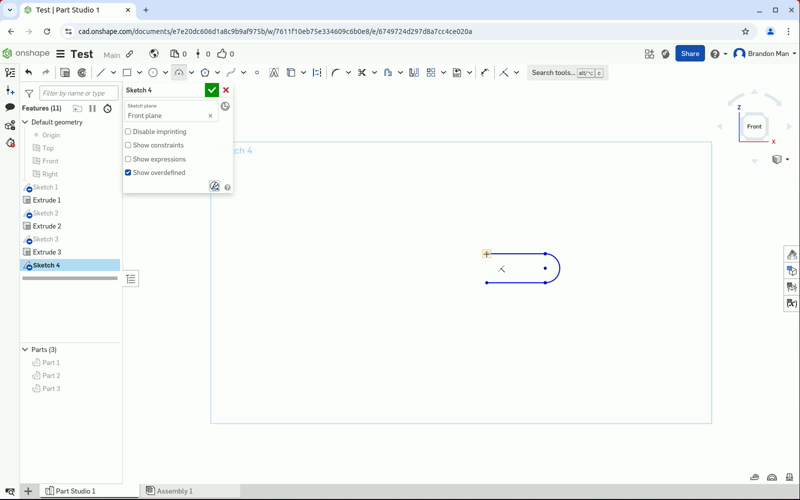
mouse_move(486, 282)
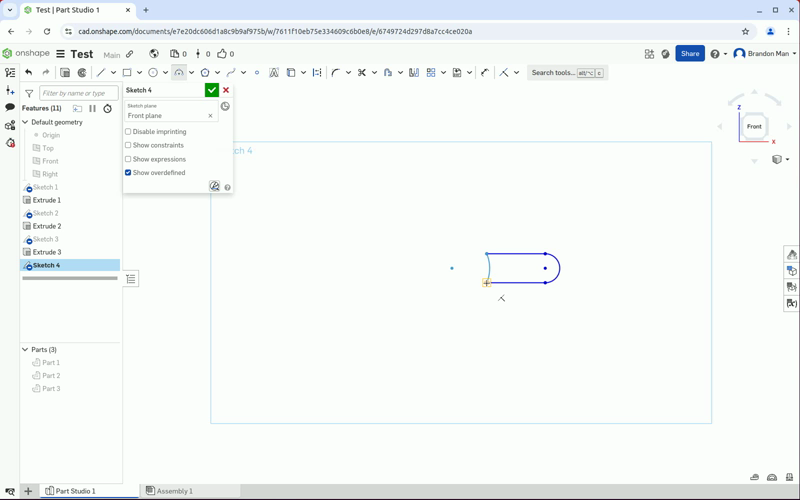
click(486, 282)
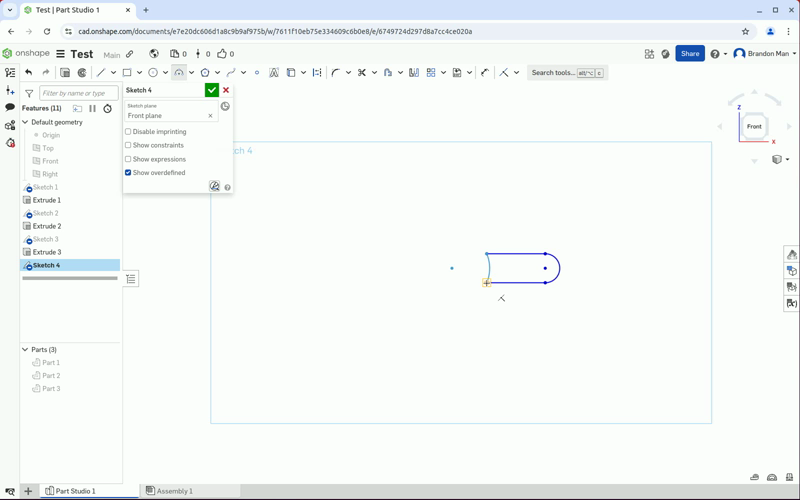
key_down(shift)
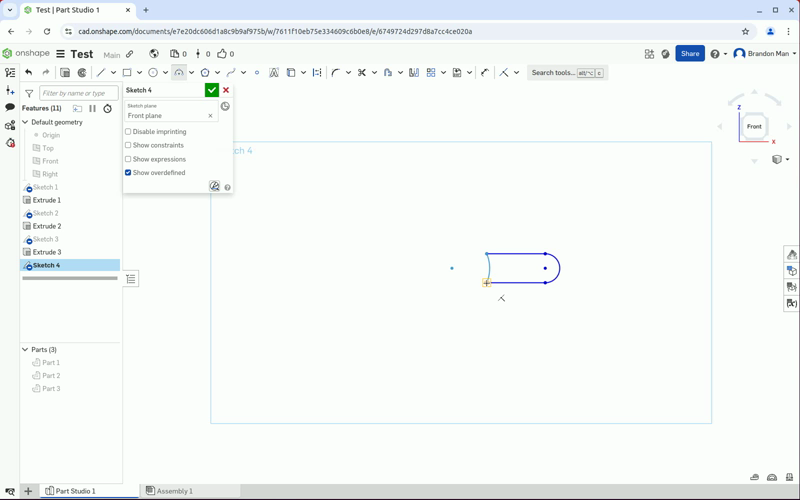
mouse_move(490, 268)
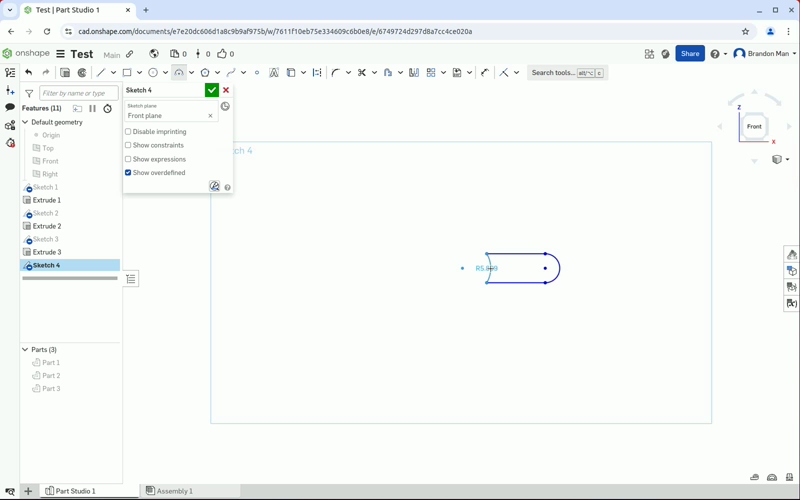
click(490, 268)
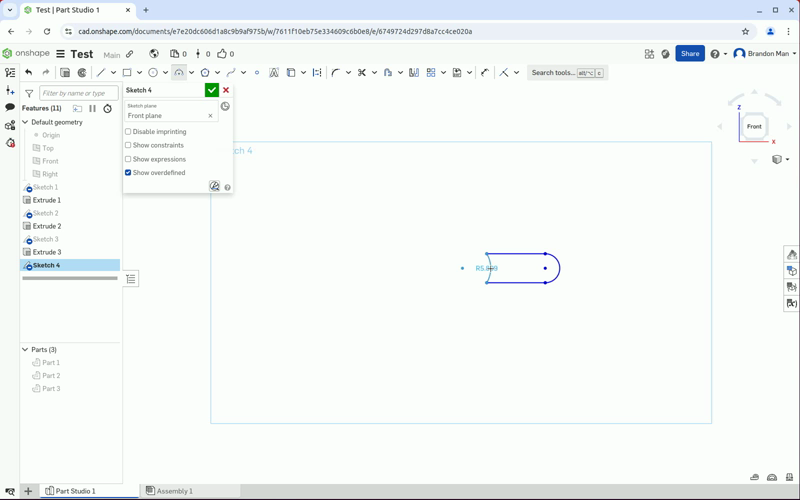
key_up(shift)
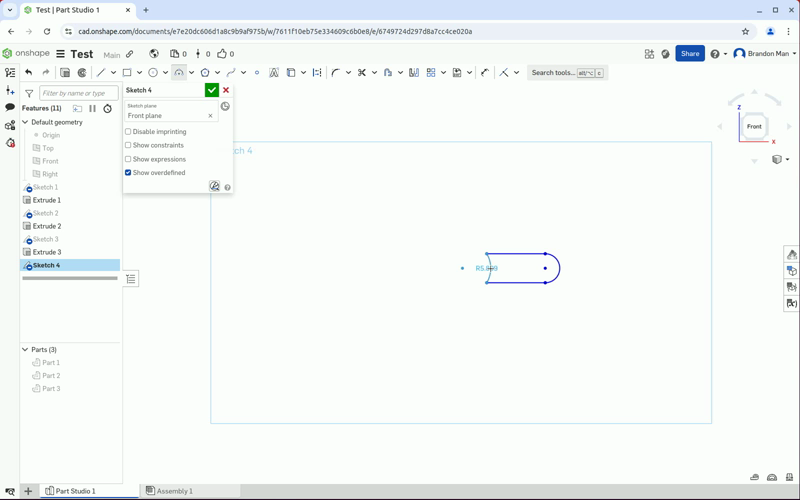
key(esc)
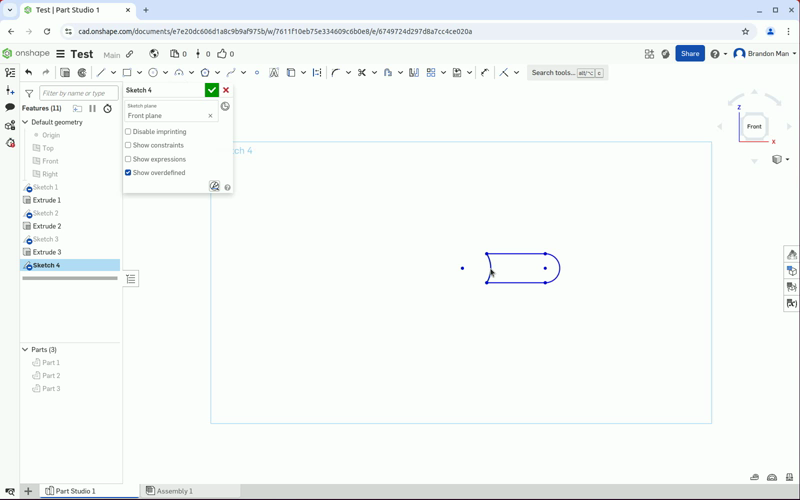
mouse_move(507, 268)
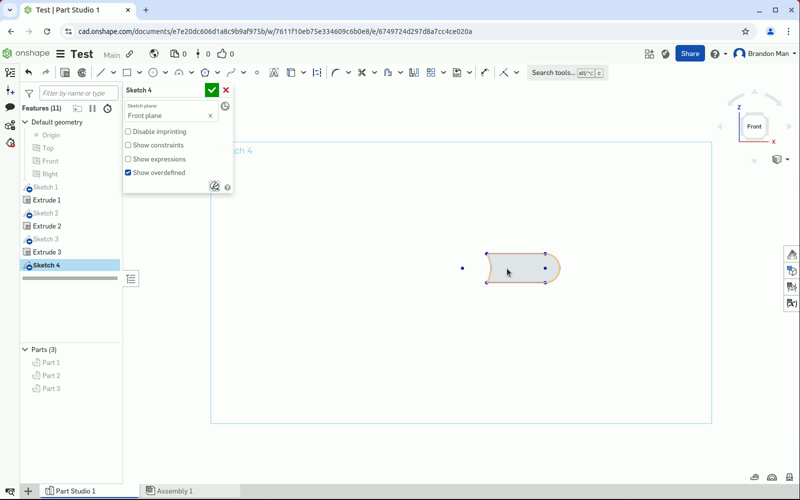
click(507, 268)
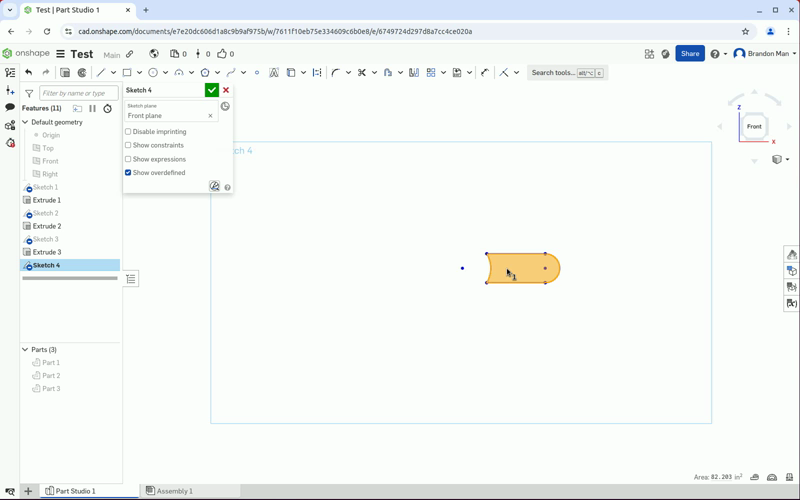
mouse_move(73, 352)
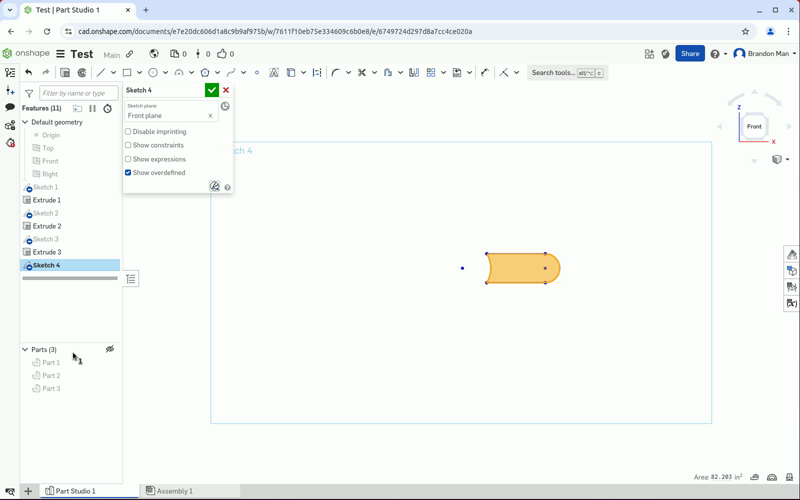
key(shift+y)
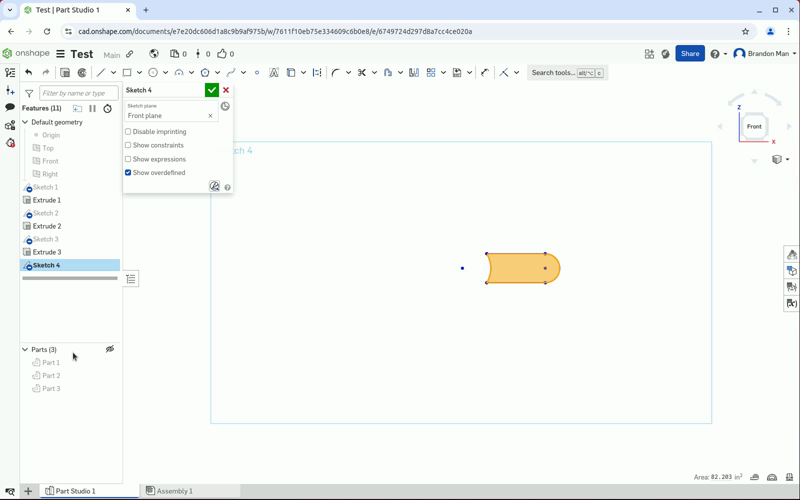
key(shift+e)
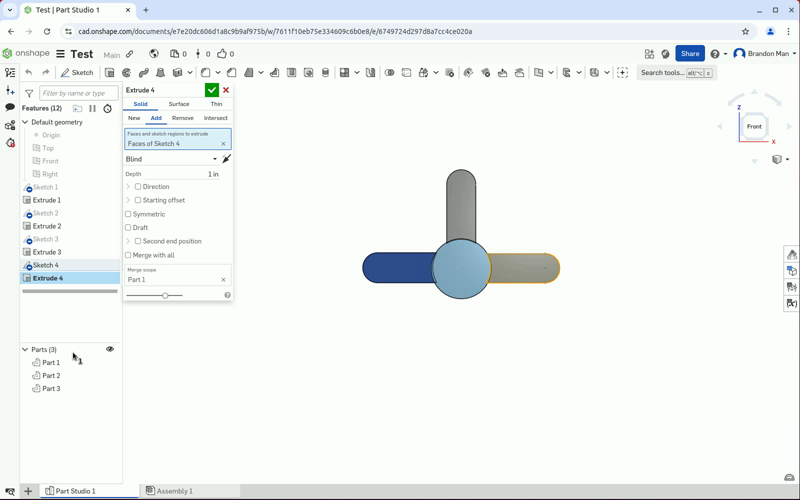
mouse_move(143, 106)
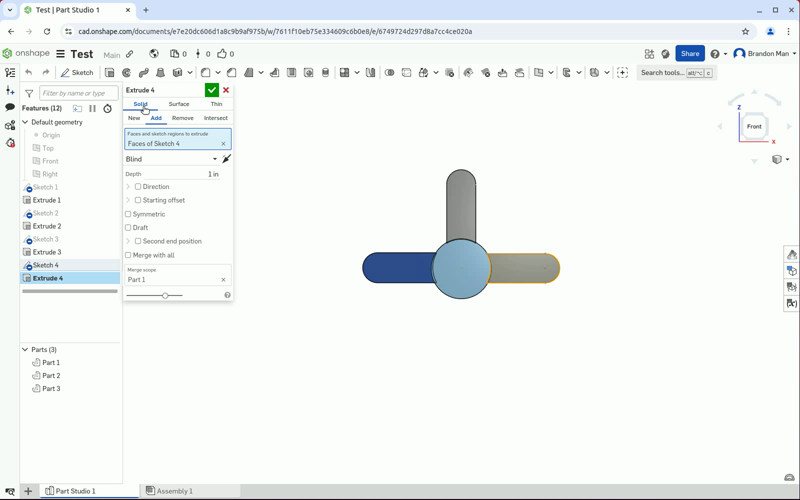
click(143, 106)
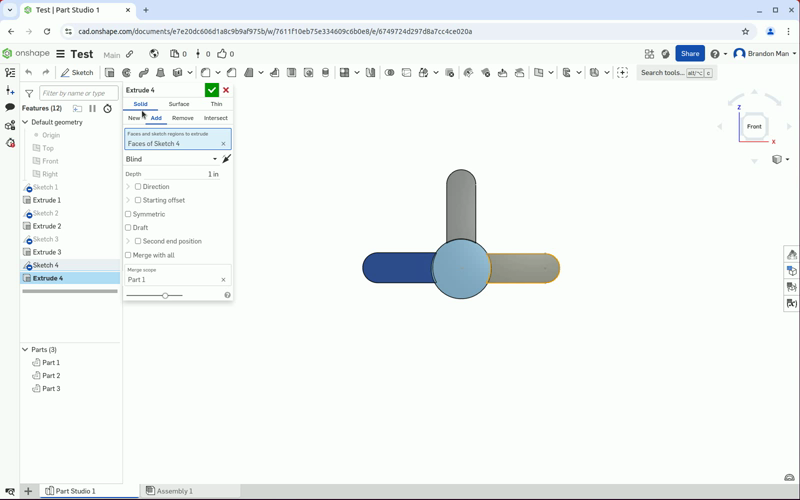
mouse_move(137, 120)
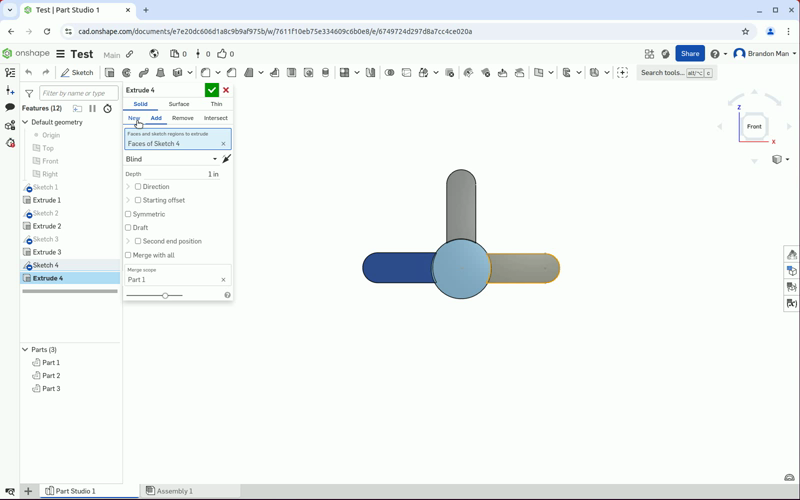
click(137, 120)
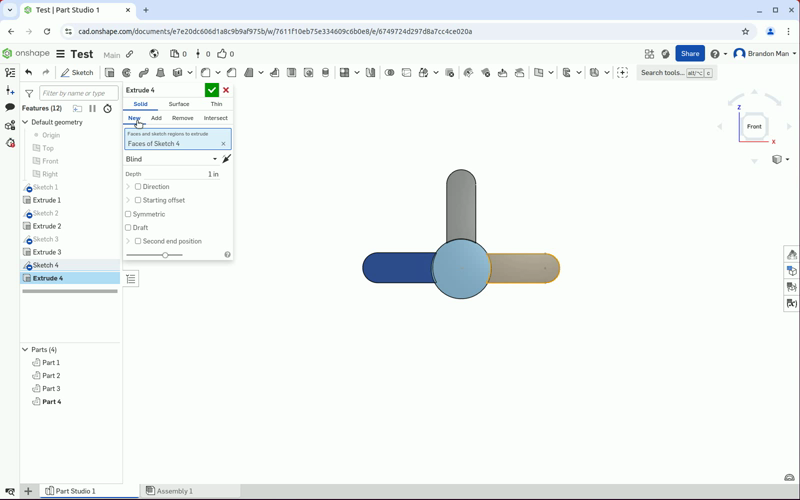
key(tab, 4)
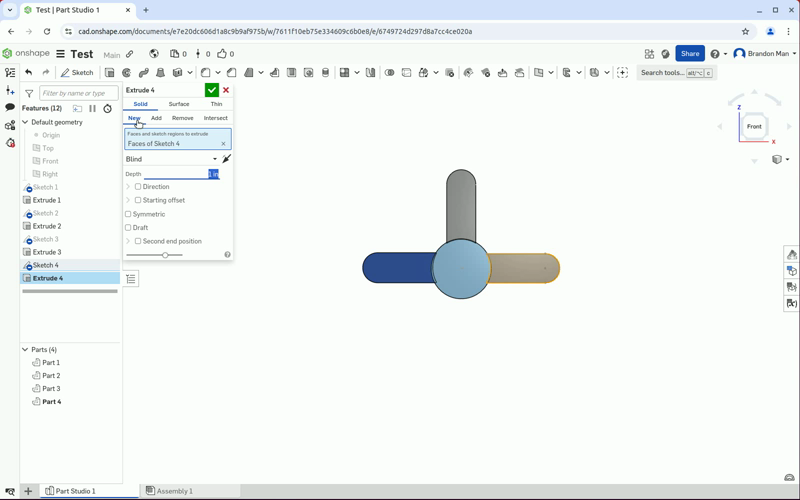
text(5.778)
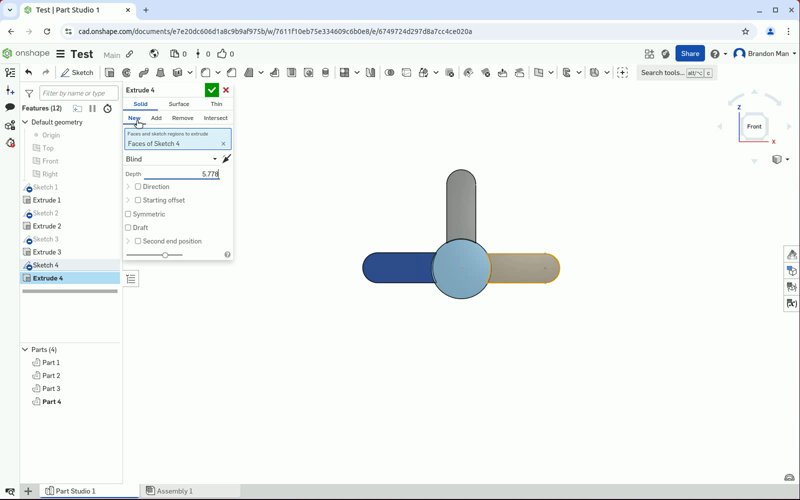
key(tab, 3)
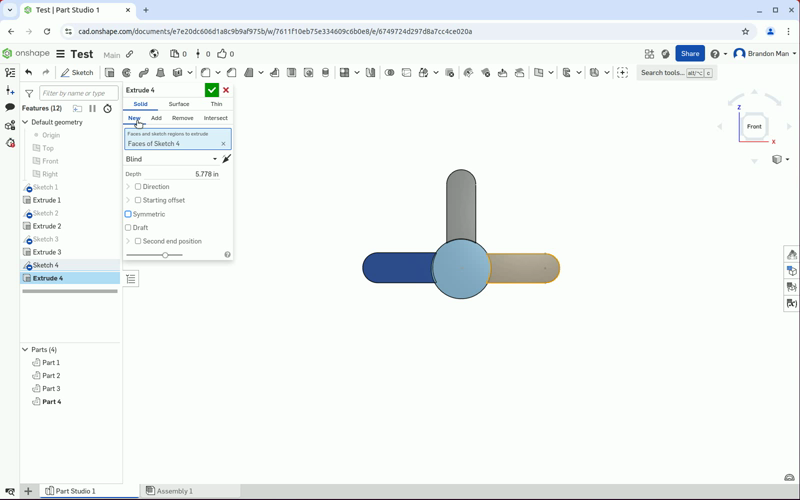
key(space)
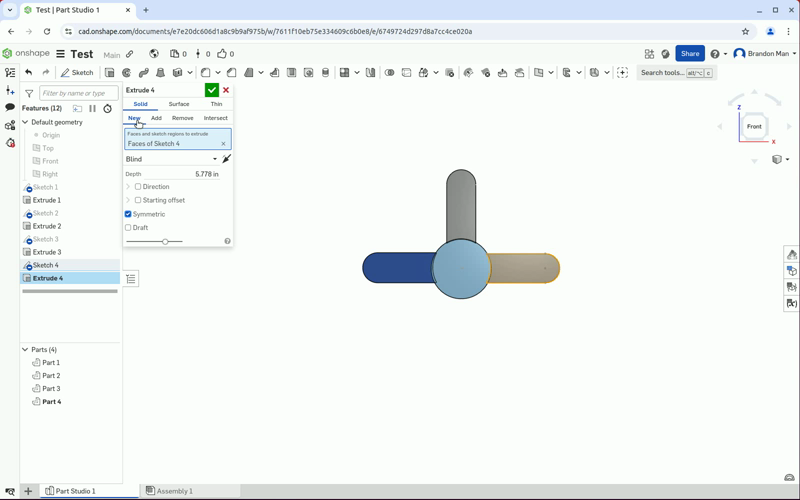
key(enter)
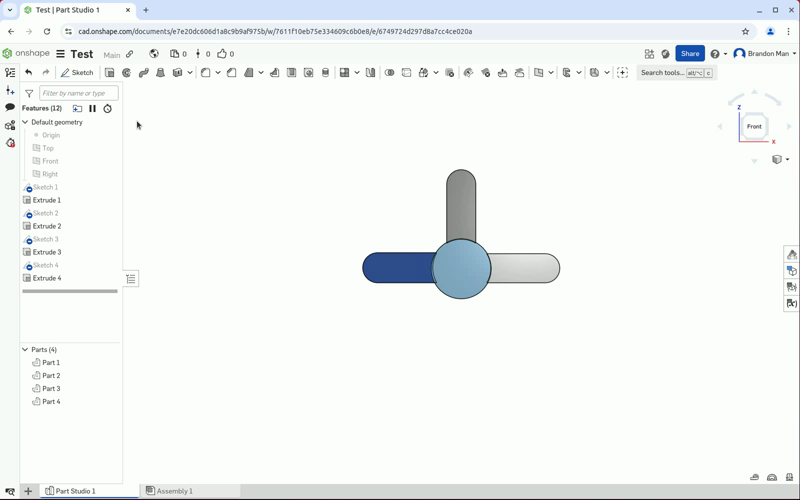
key(shift+h)
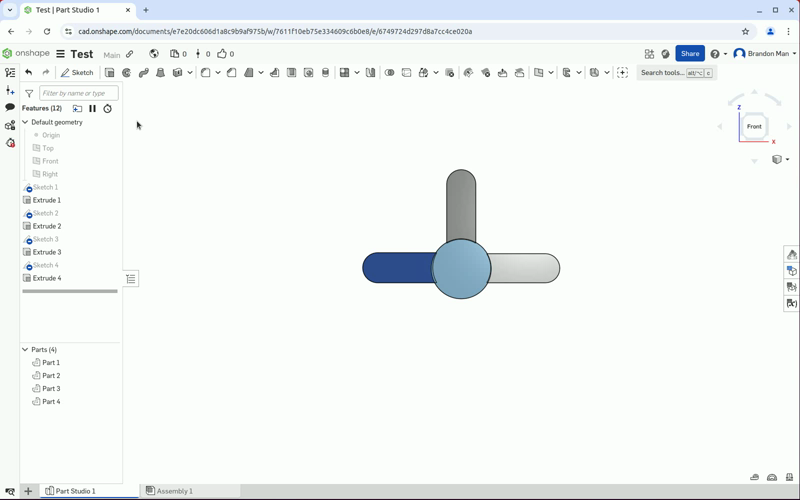
key(shift+h)
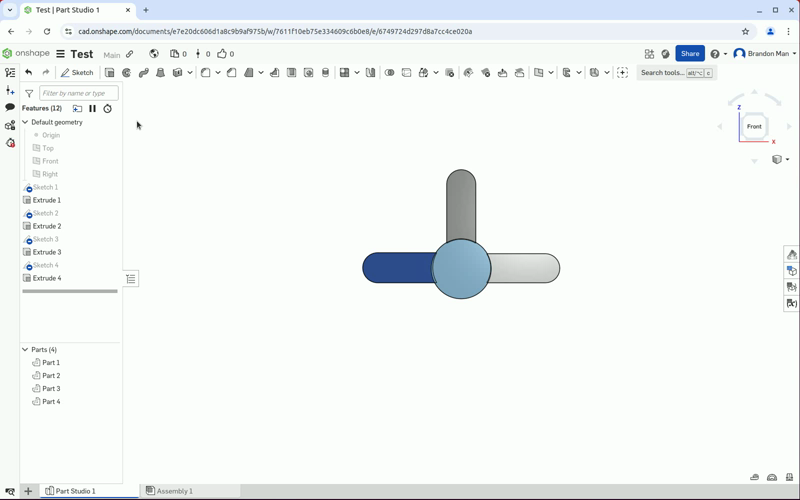
mouse_move(73, 189)
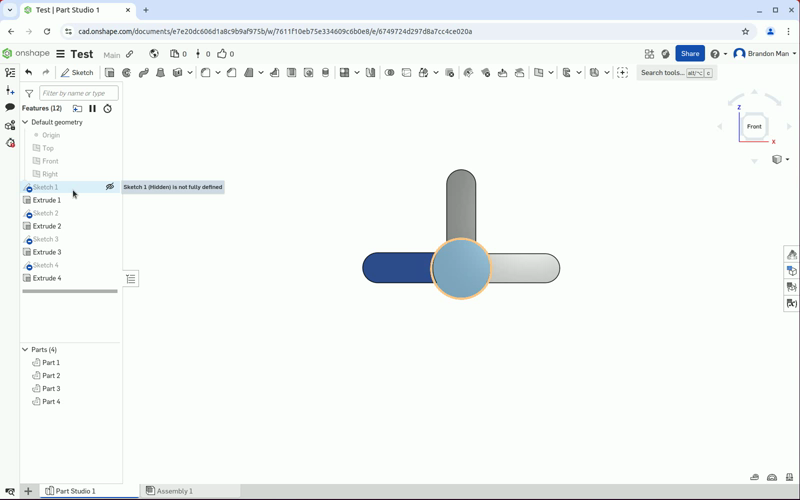
click(73, 189)
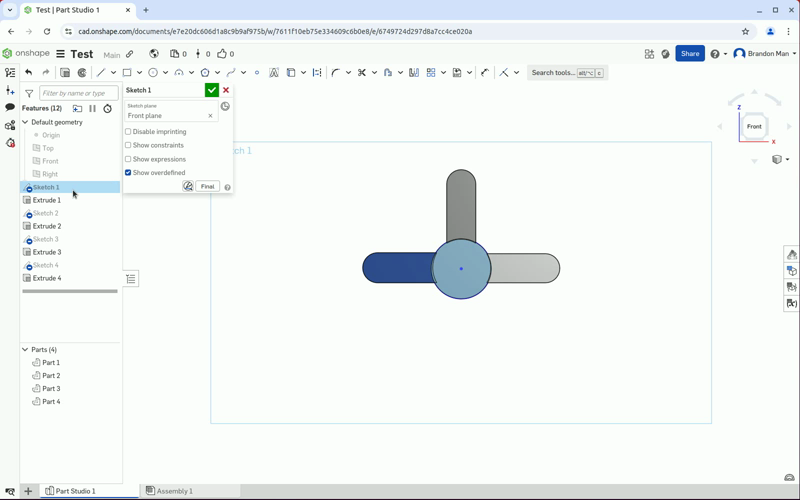
mouse_move(229, 92)
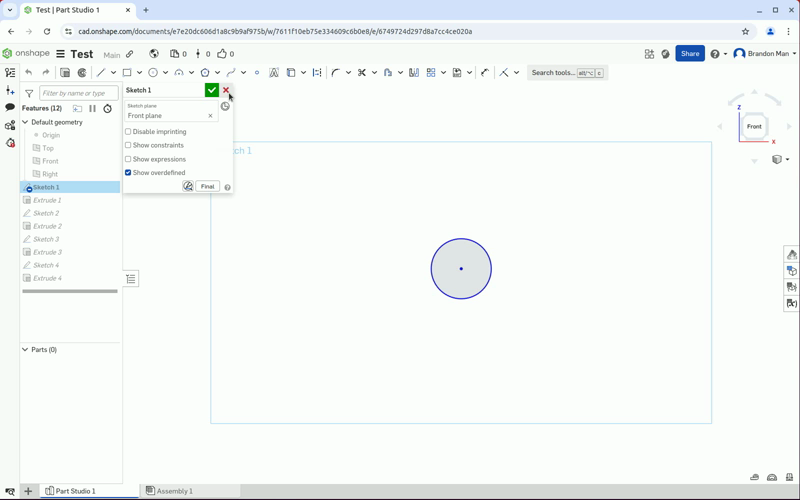
click(229, 92)
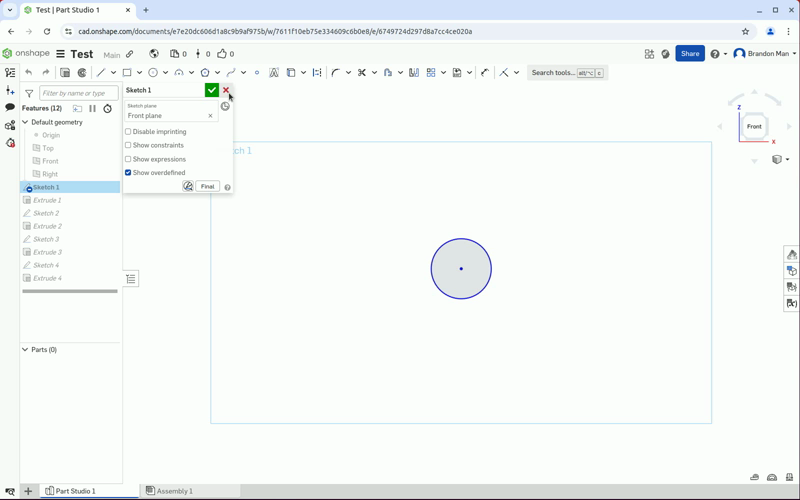
key(shift+s)
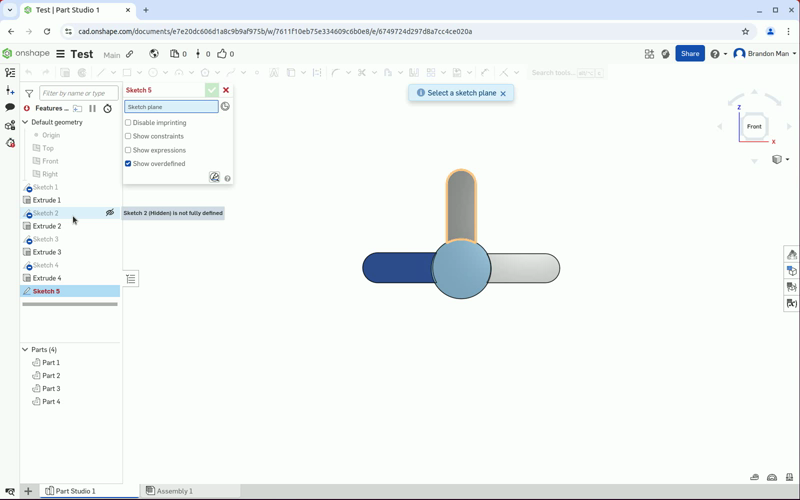
scroll(3)
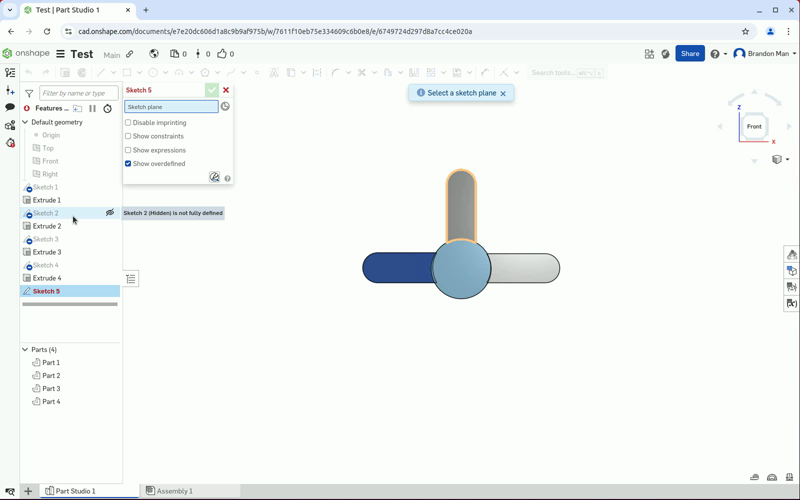
mouse_move(73, 163)
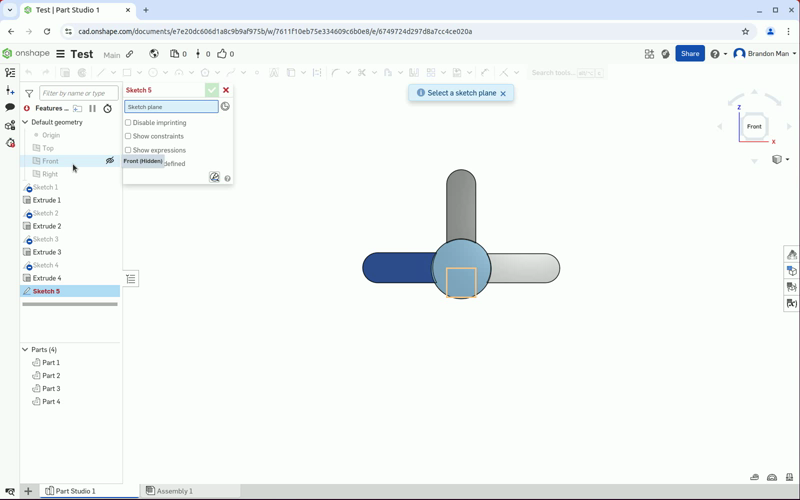
click(73, 163)
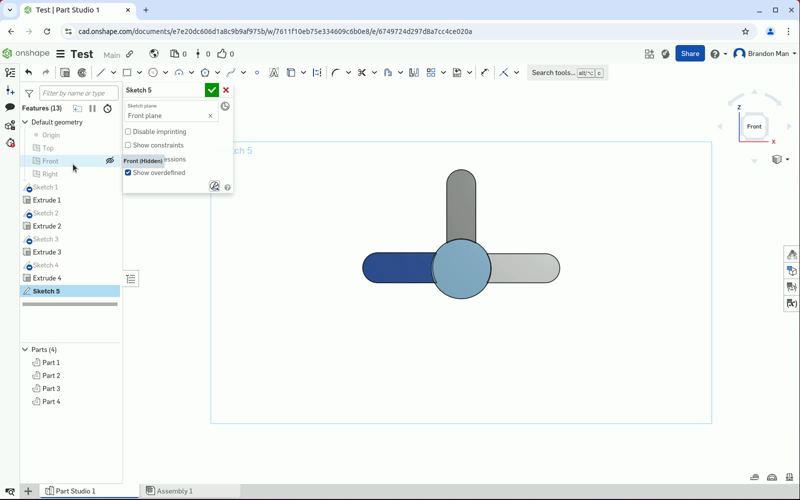
mouse_move(73, 352)
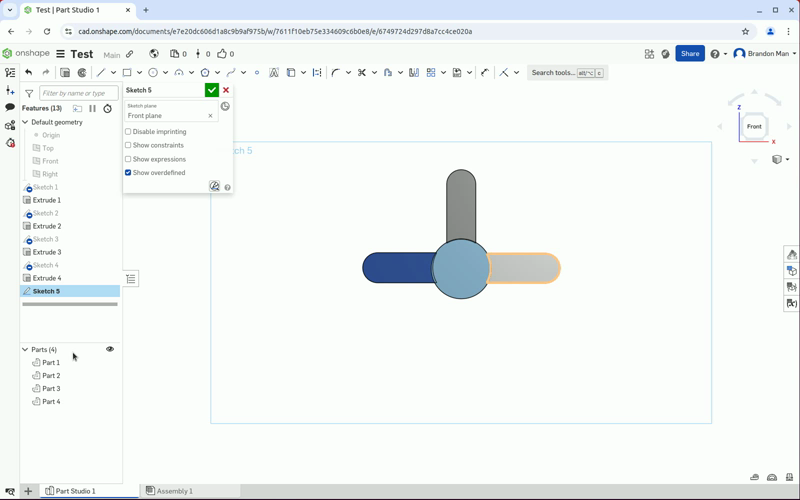
key(y)
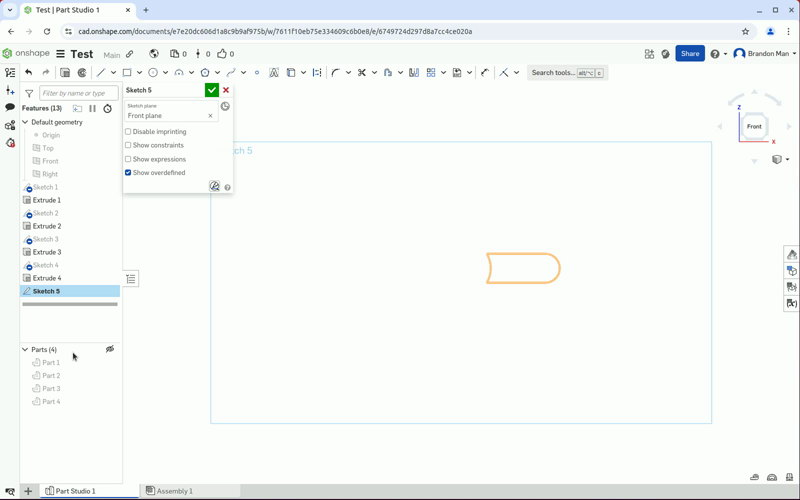
key(a)
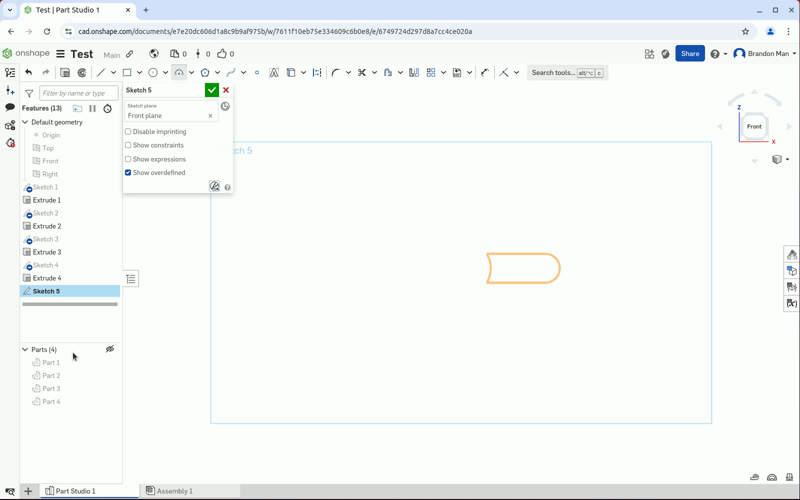
key_down(shift)
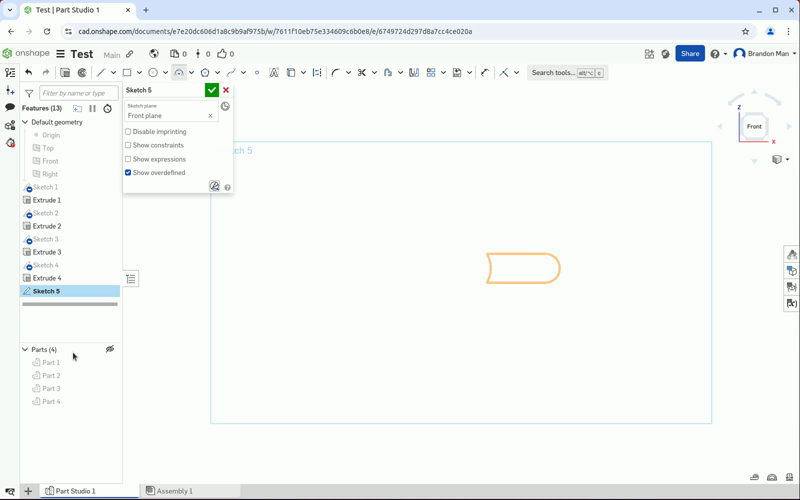
mouse_move(446, 352)
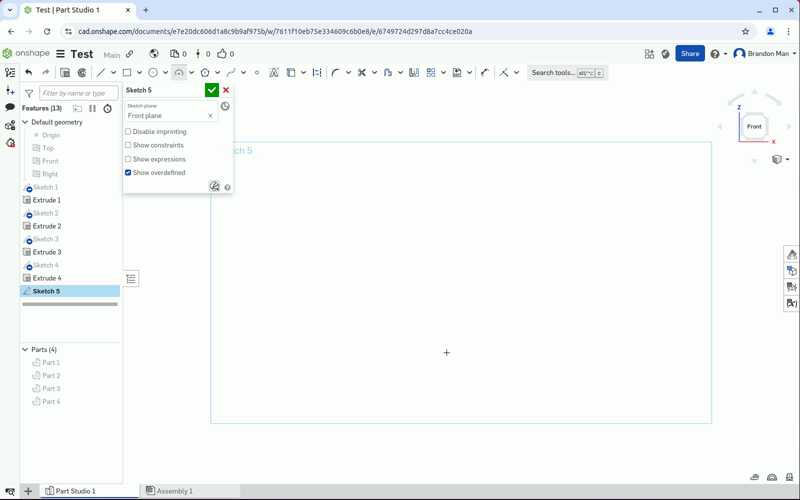
click(446, 352)
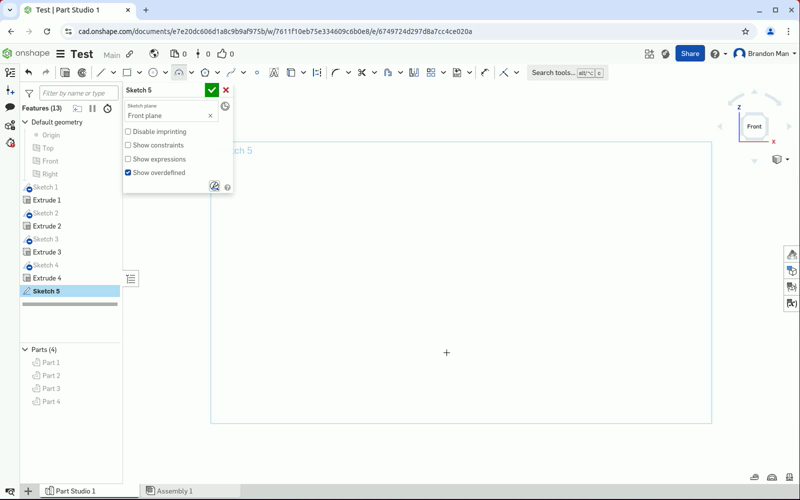
key_up(shift)
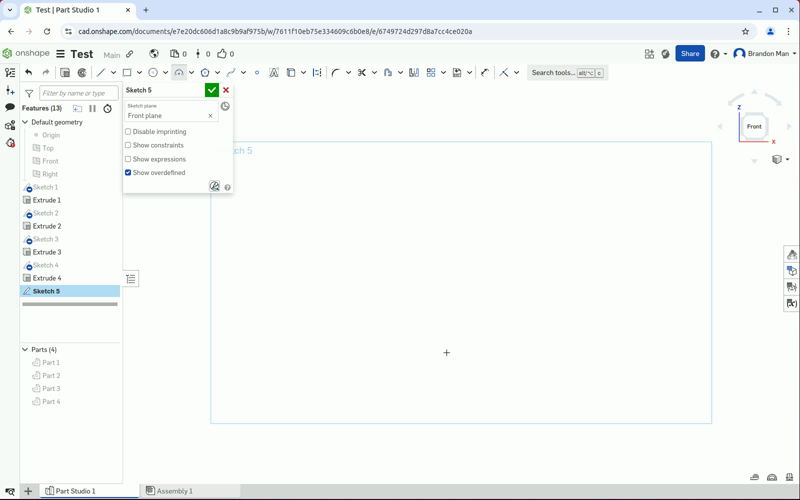
key_down(shift)
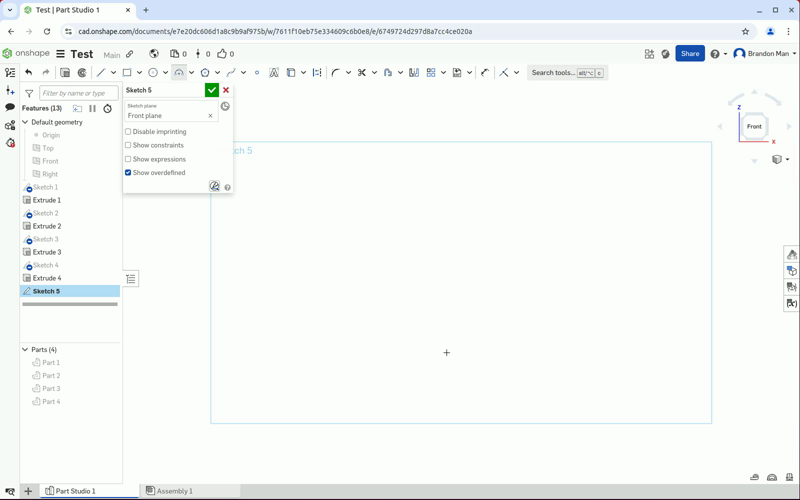
mouse_move(476, 352)
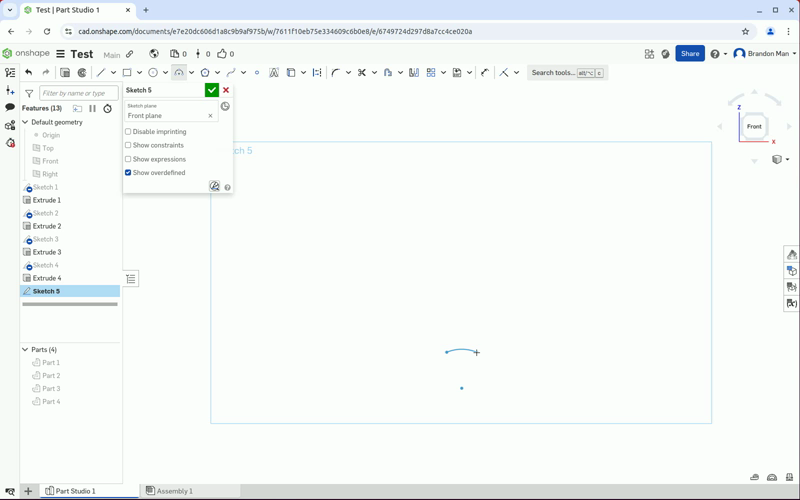
click(476, 352)
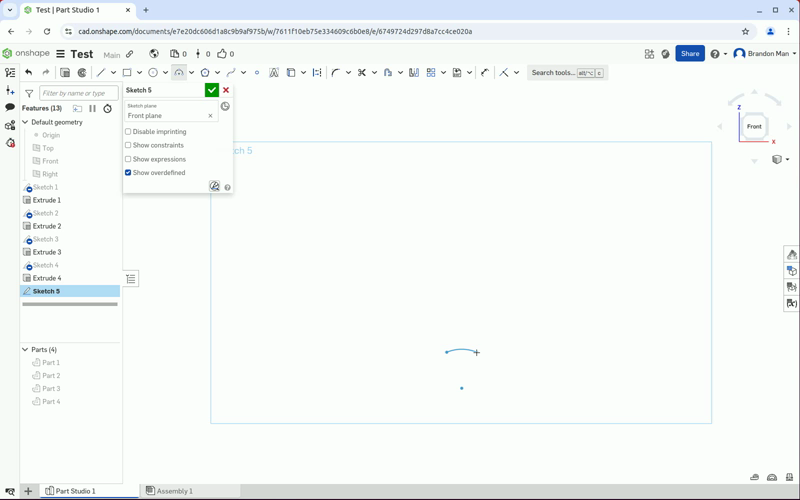
mouse_move(461, 366)
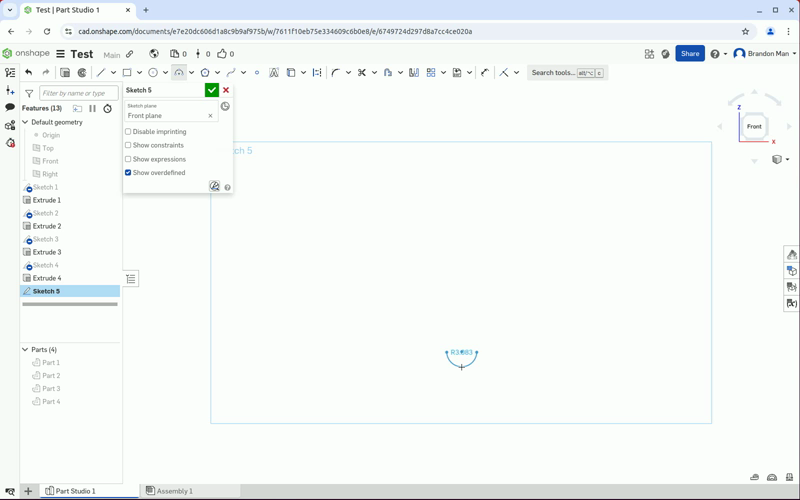
click(461, 366)
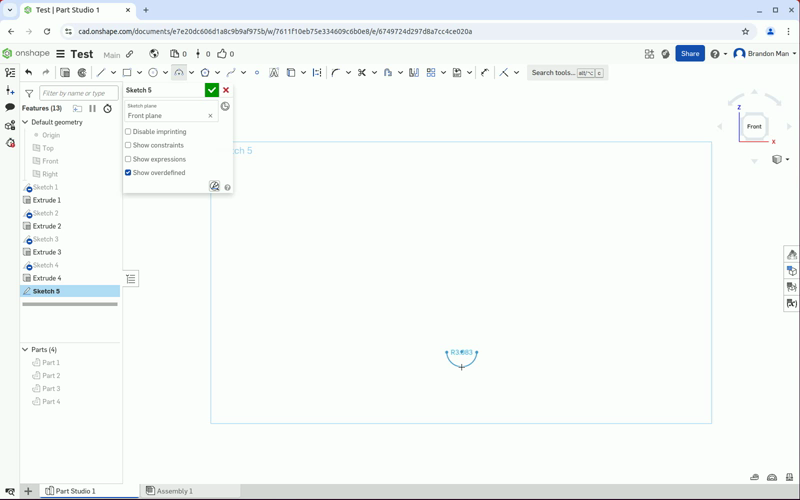
key_up(shift)
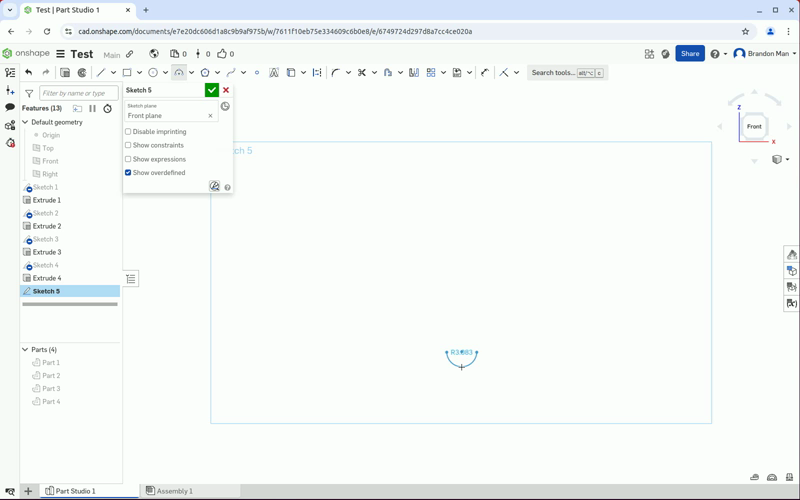
key(esc)
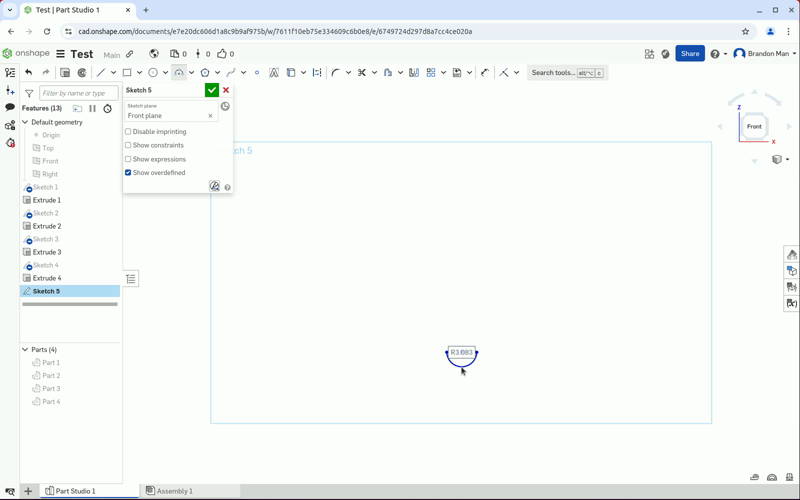
key(l)
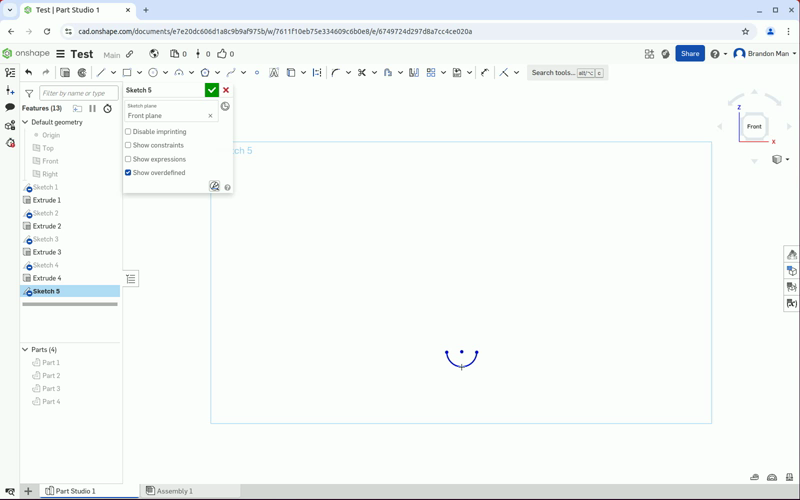
mouse_move(476, 352)
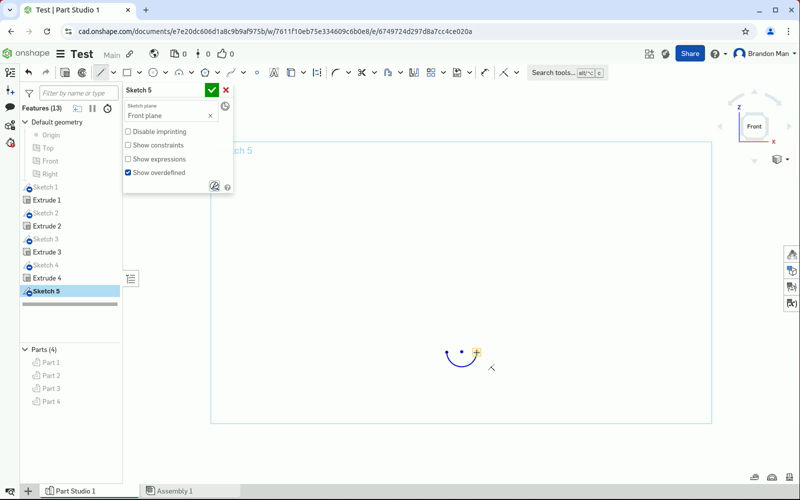
click(476, 352)
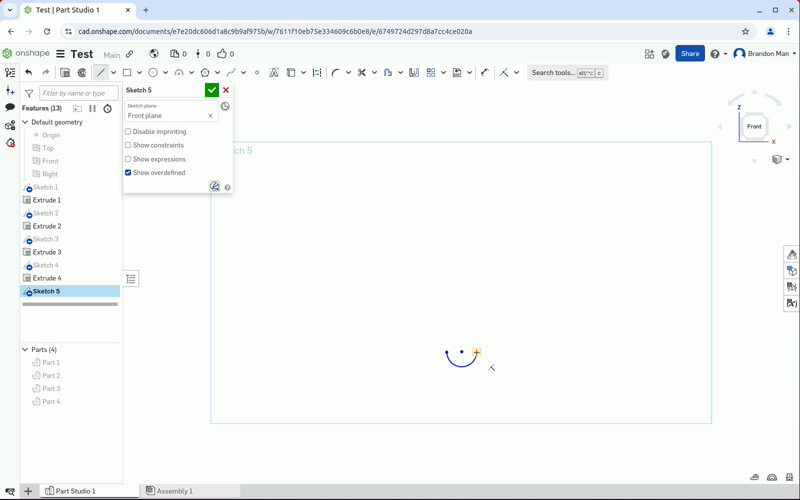
key_down(shift)
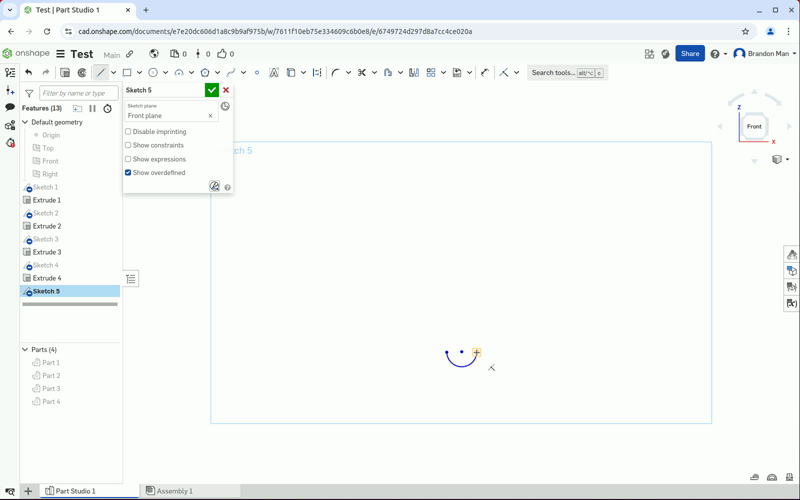
mouse_move(506, 352)
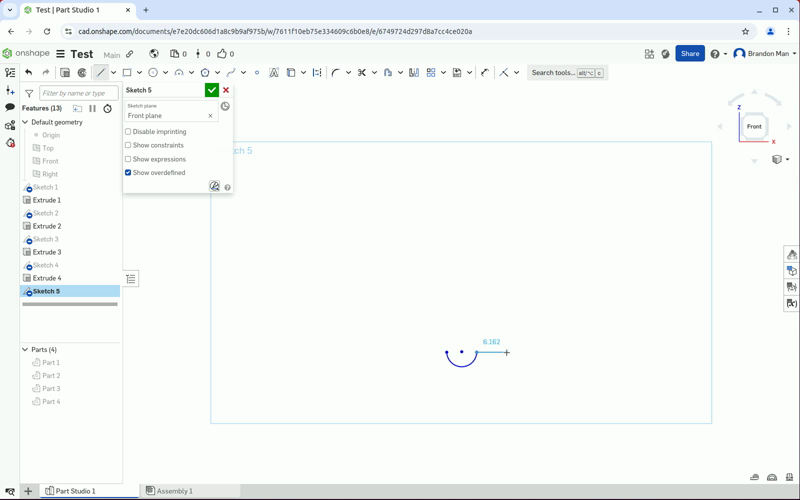
mouse_move(476, 292)
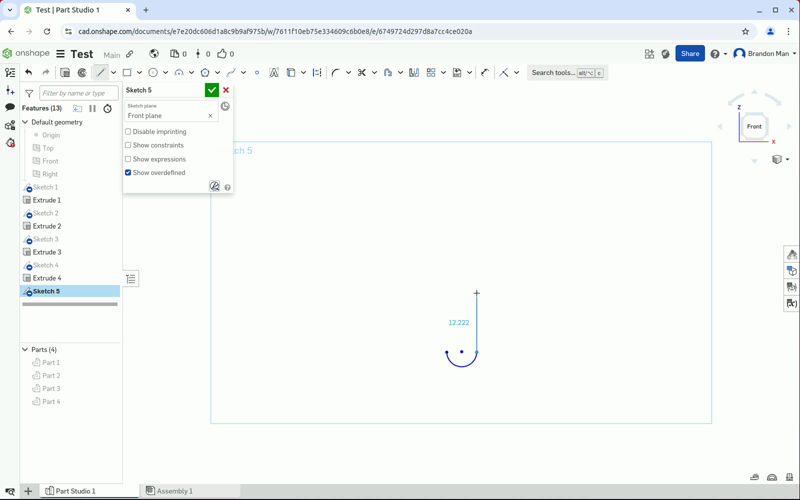
click(476, 292)
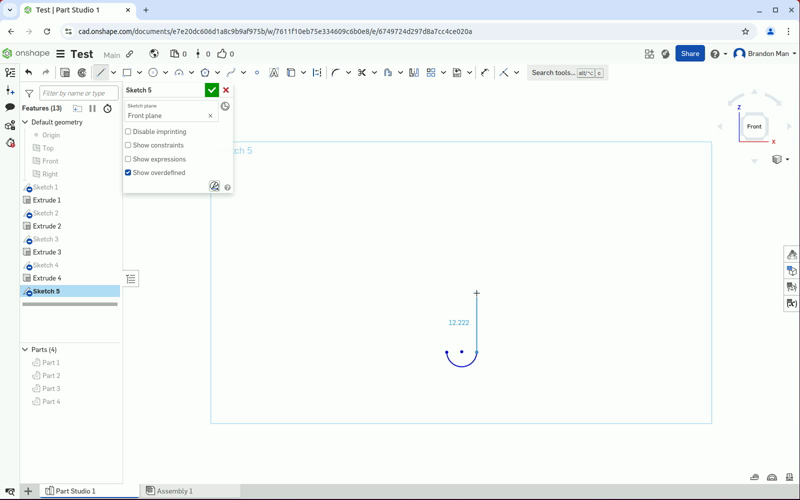
key_up(shift)
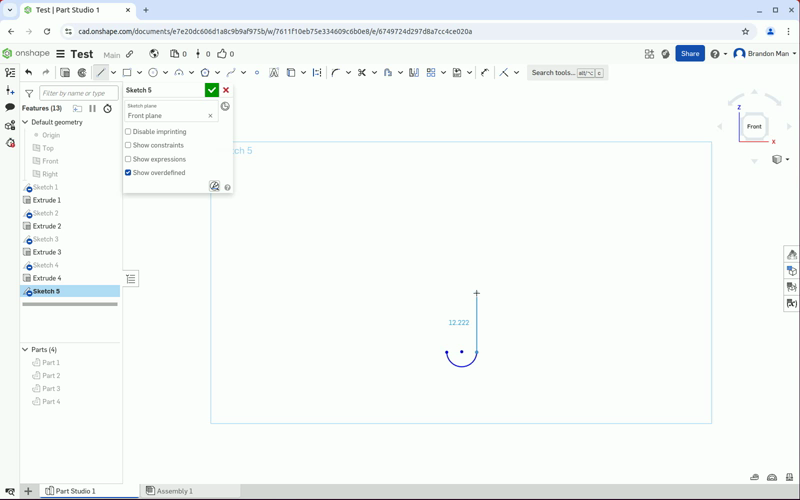
key(esc)
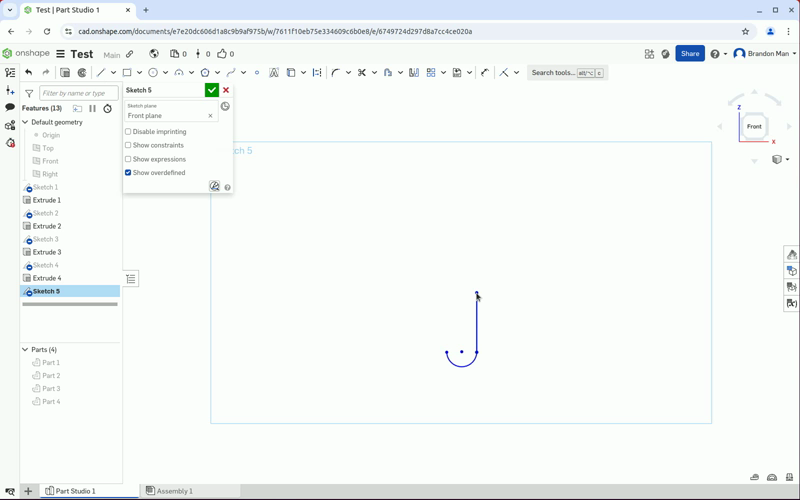
key(a)
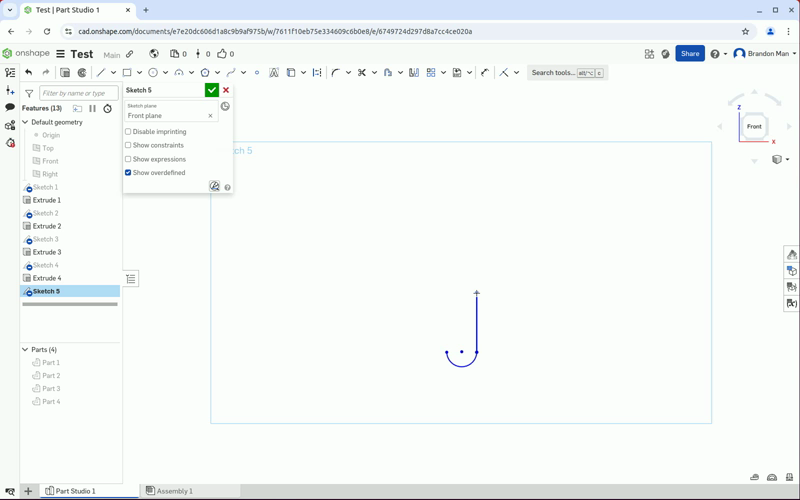
mouse_move(476, 292)
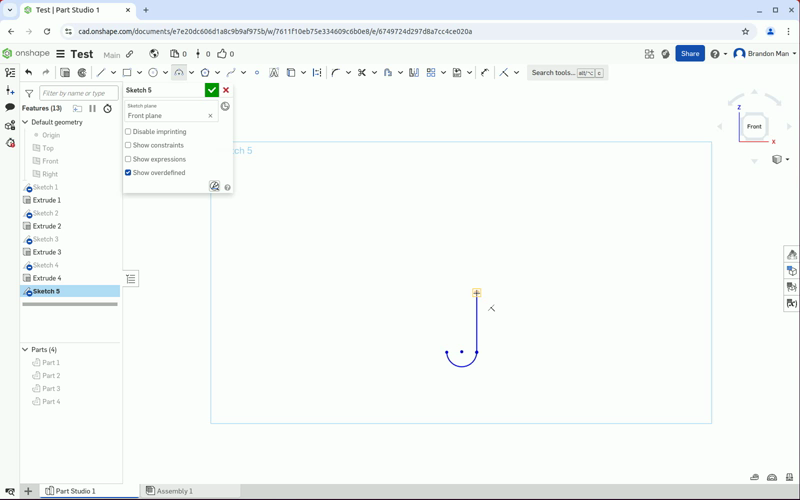
click(476, 292)
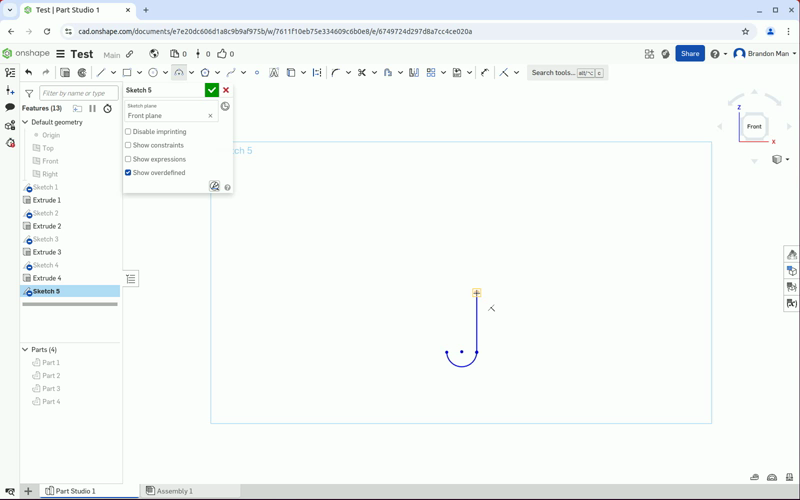
key_down(shift)
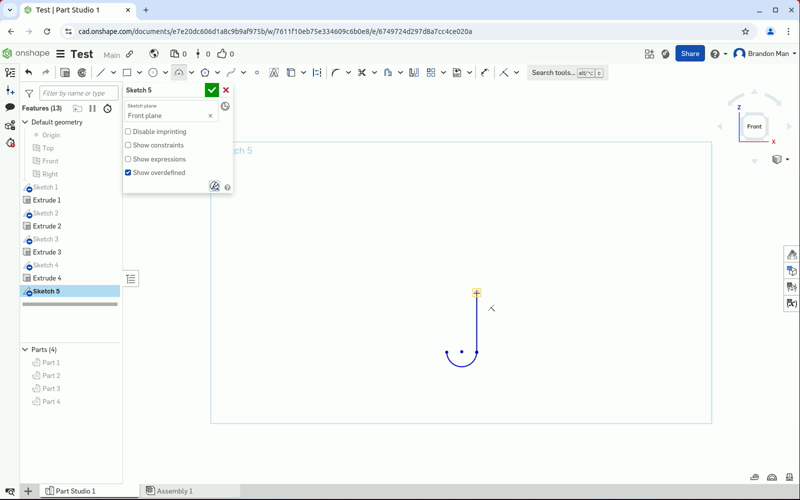
mouse_move(446, 292)
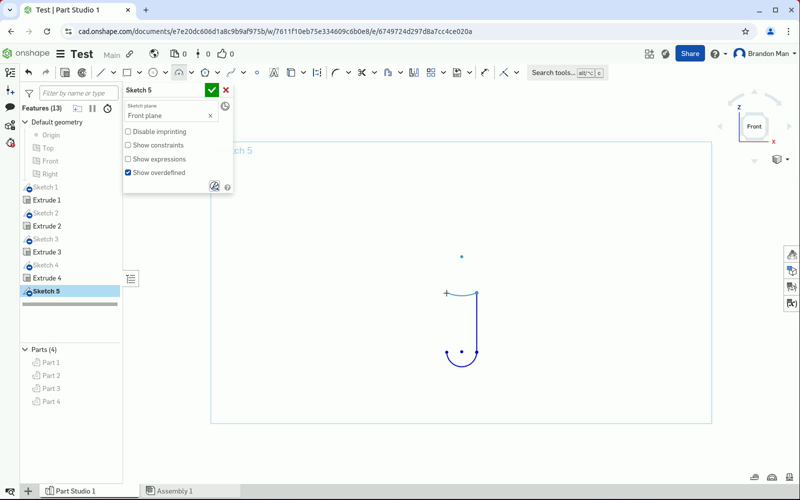
click(446, 292)
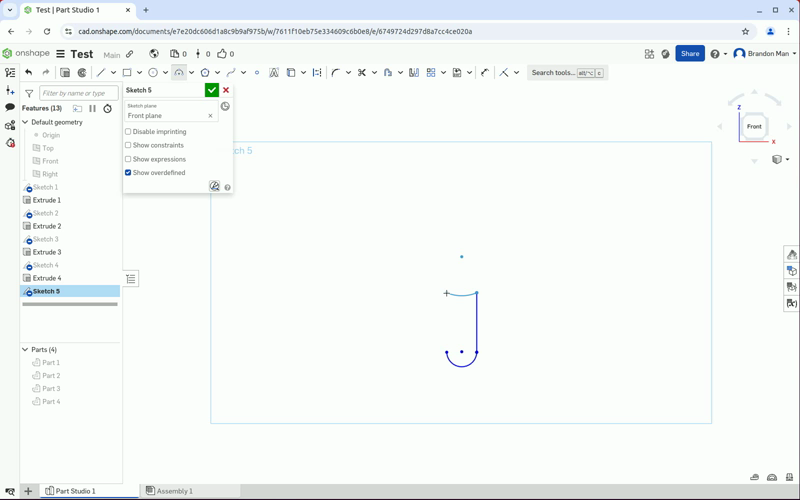
mouse_move(461, 297)
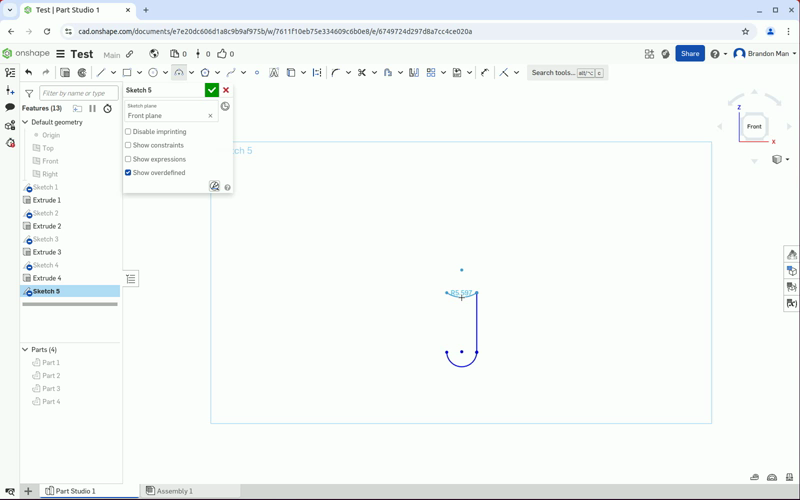
click(461, 297)
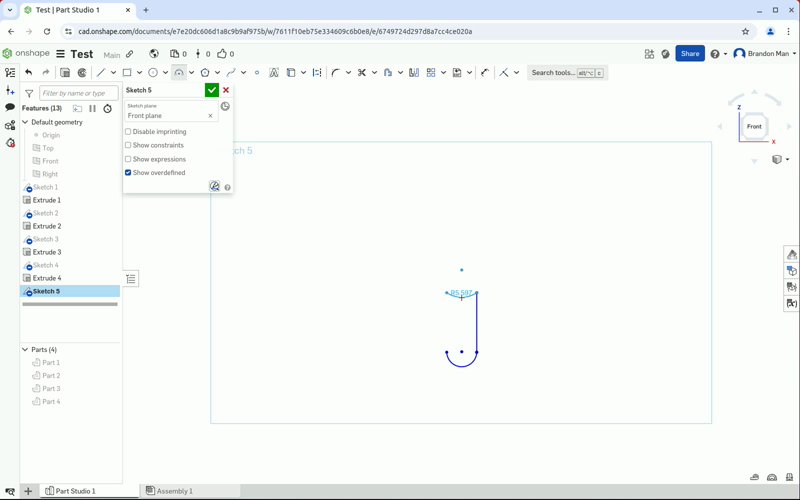
key_up(shift)
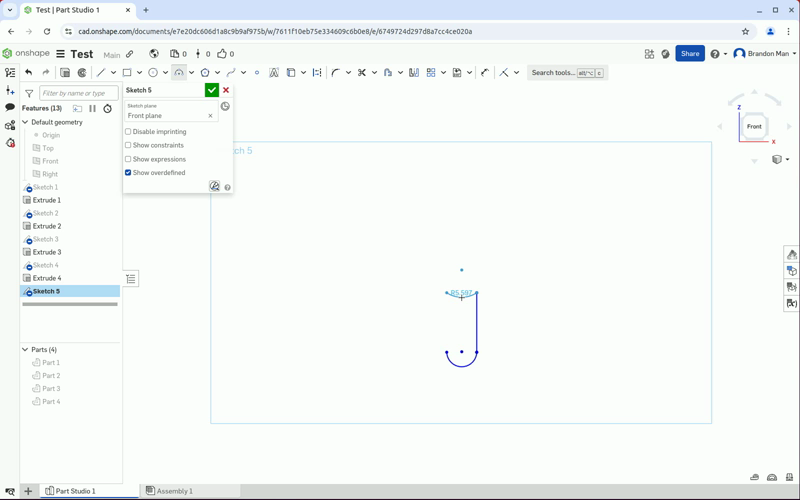
key(esc)
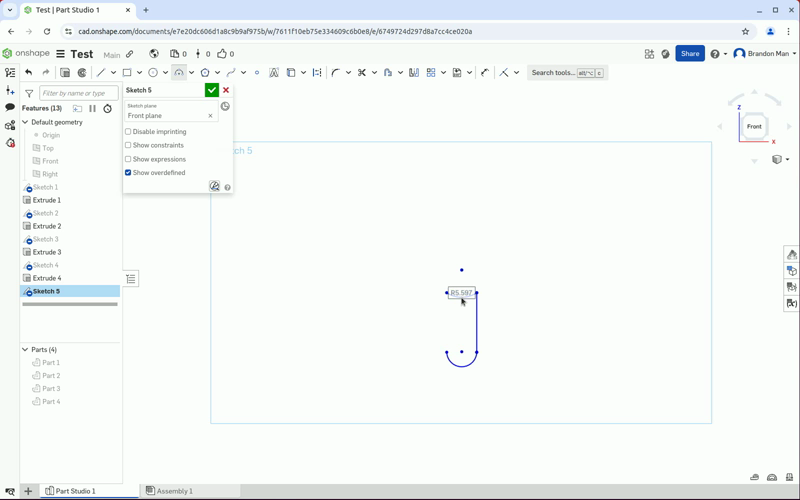
key(l)
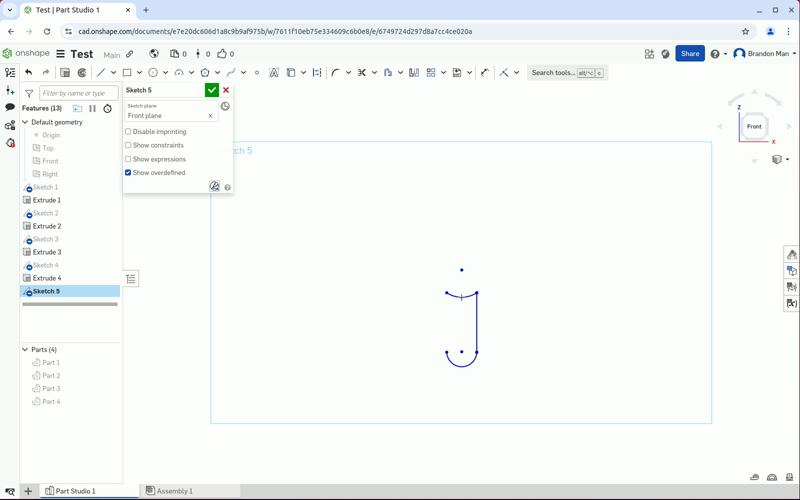
mouse_move(446, 292)
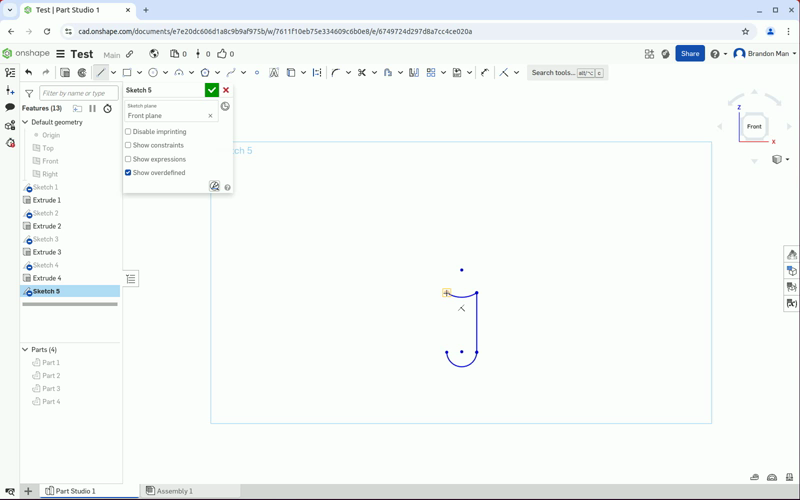
click(446, 292)
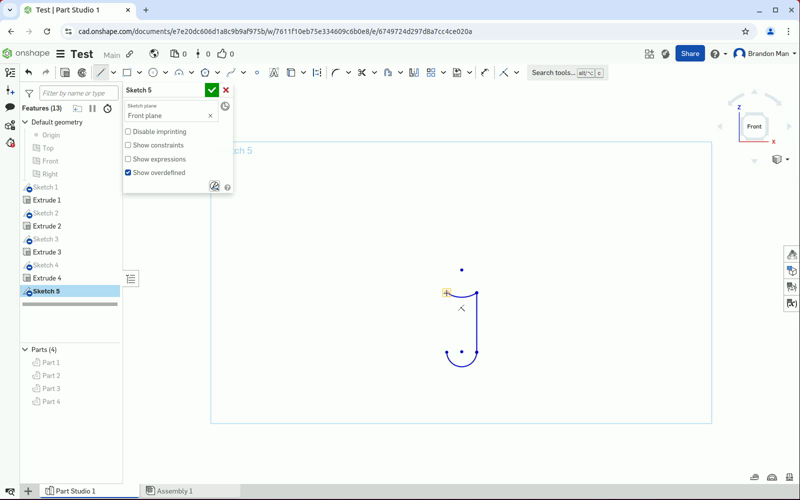
mouse_move(476, 292)
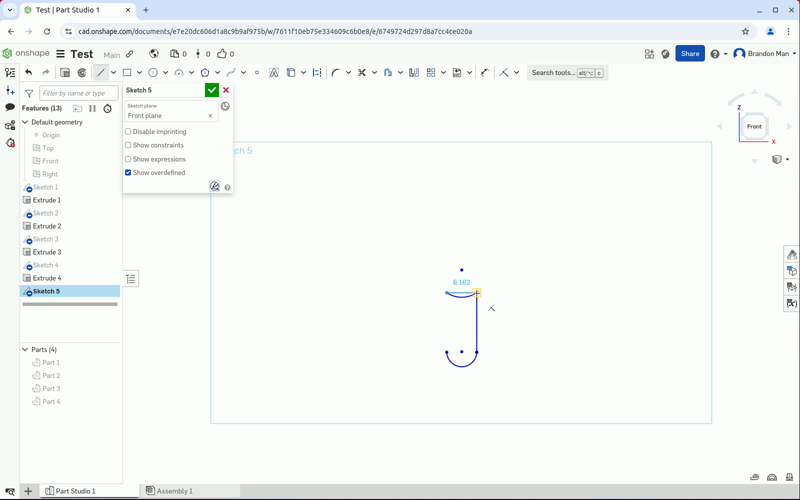
key_down(shift)
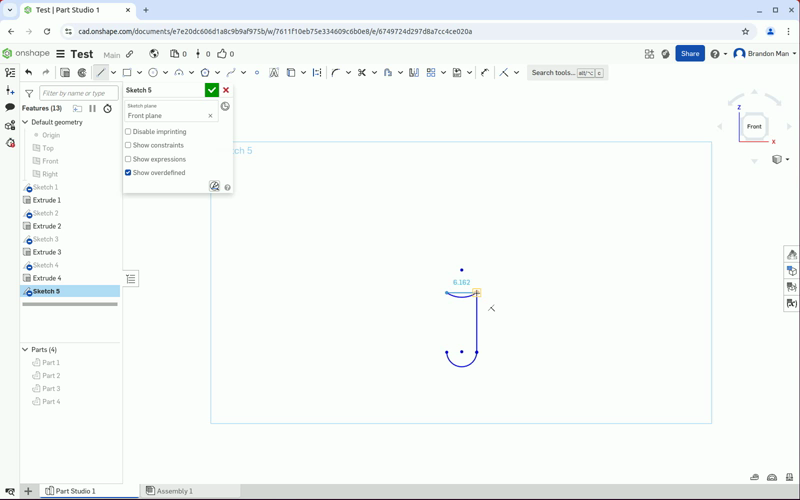
mouse_move(446, 352)
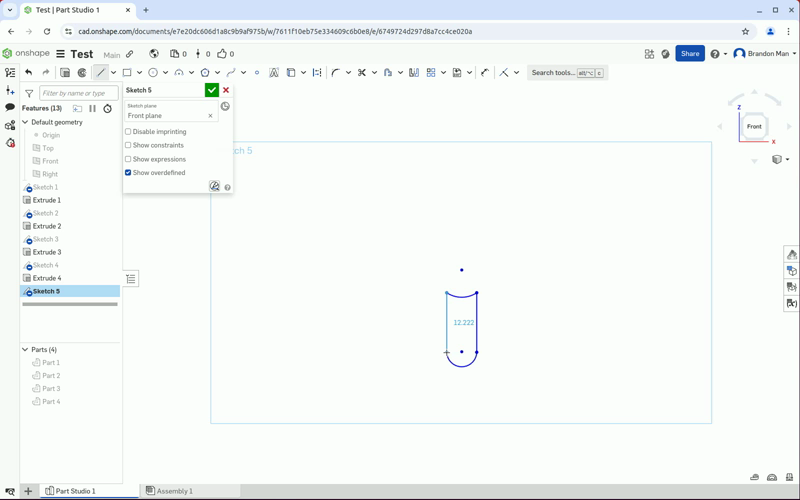
key_up(shift)
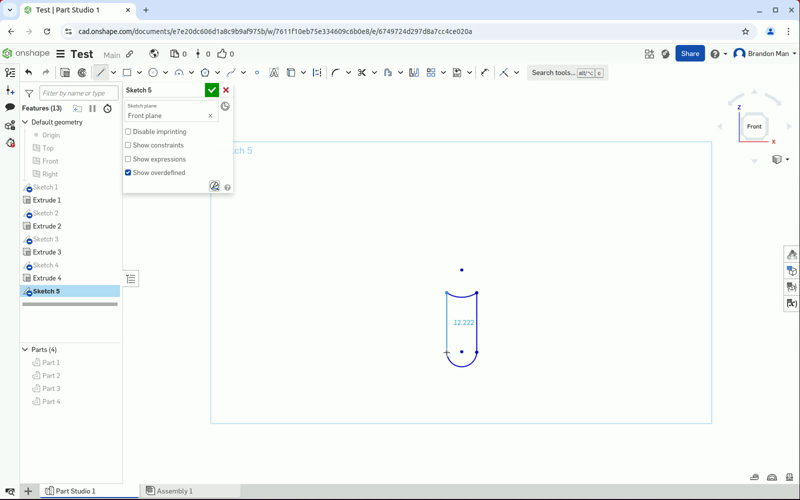
click(446, 352)
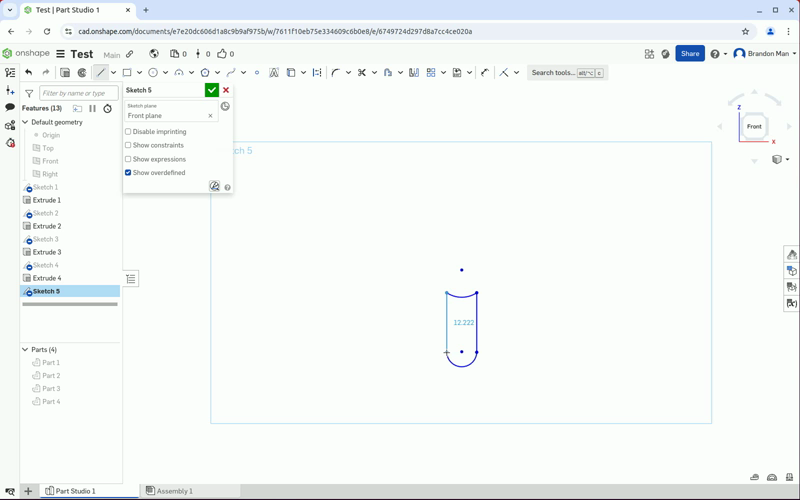
key(esc)
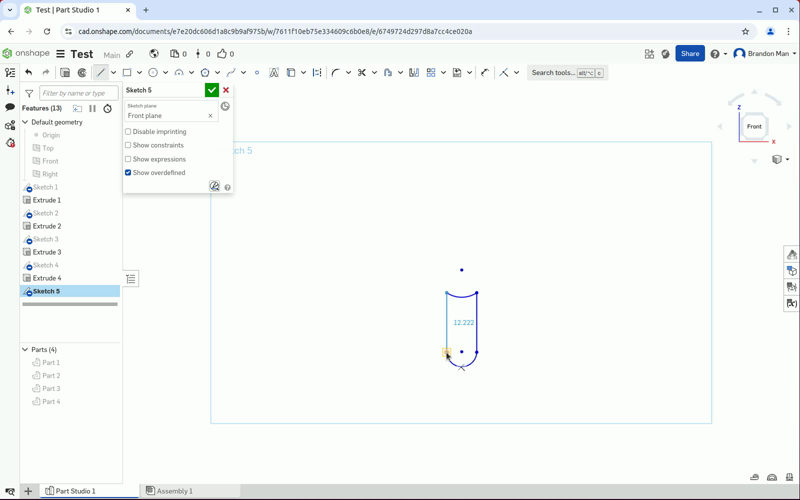
mouse_move(451, 352)
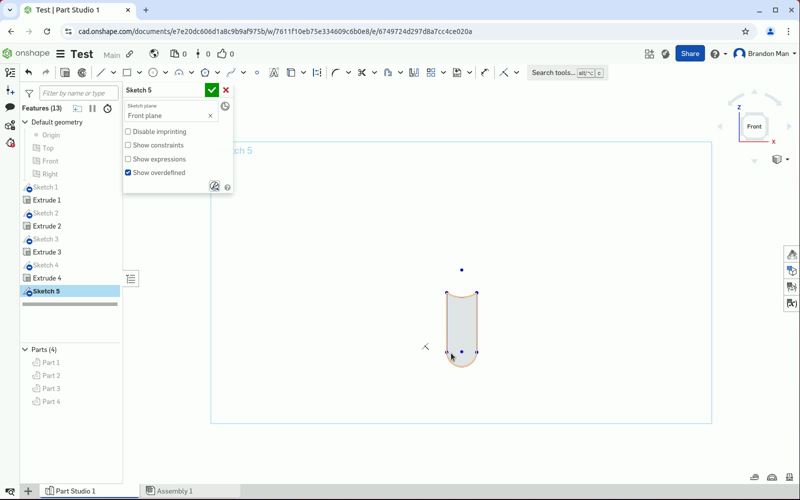
click(451, 352)
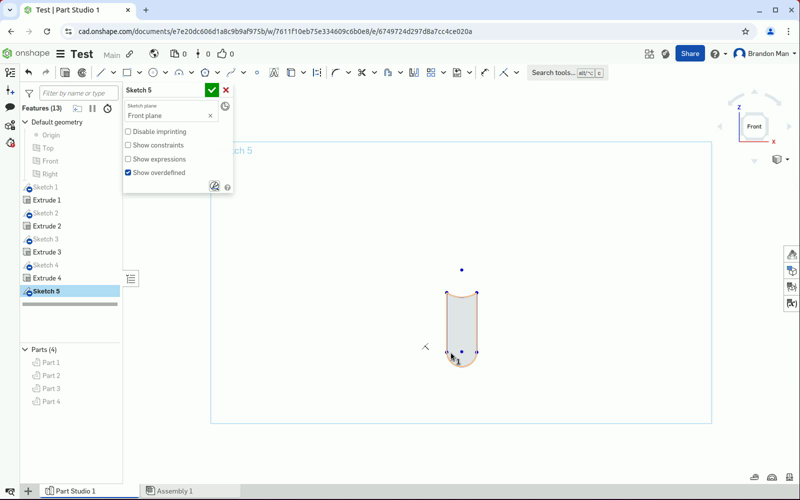
mouse_move(73, 352)
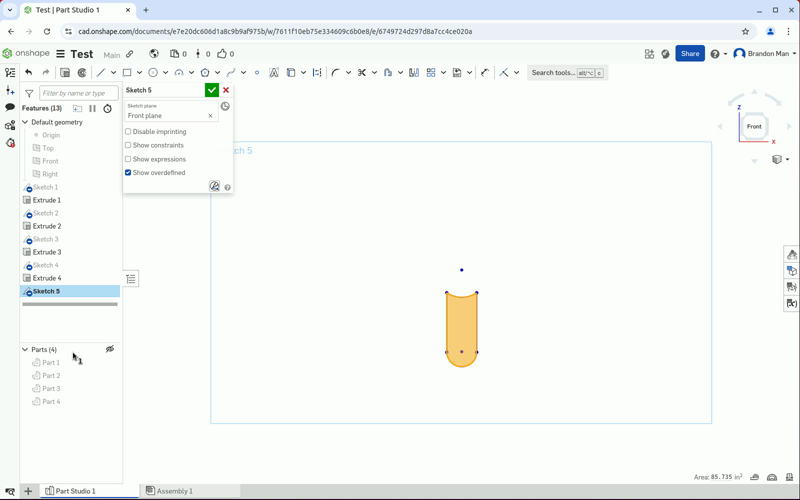
key(shift+y)
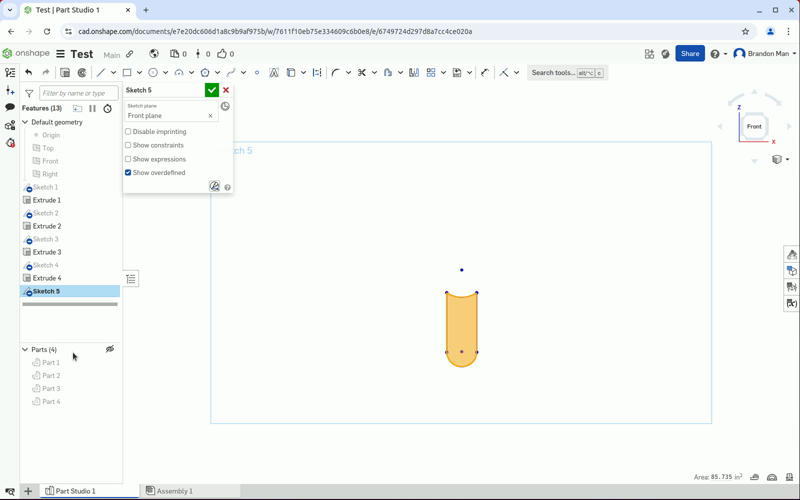
key(shift+e)
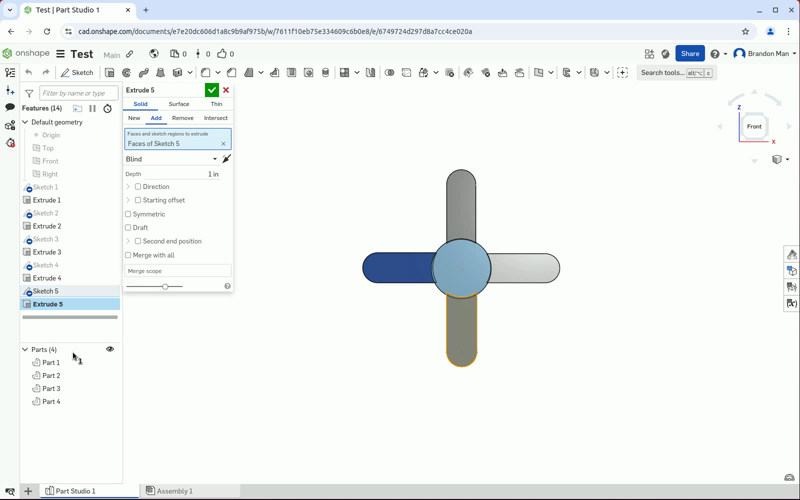
mouse_move(143, 106)
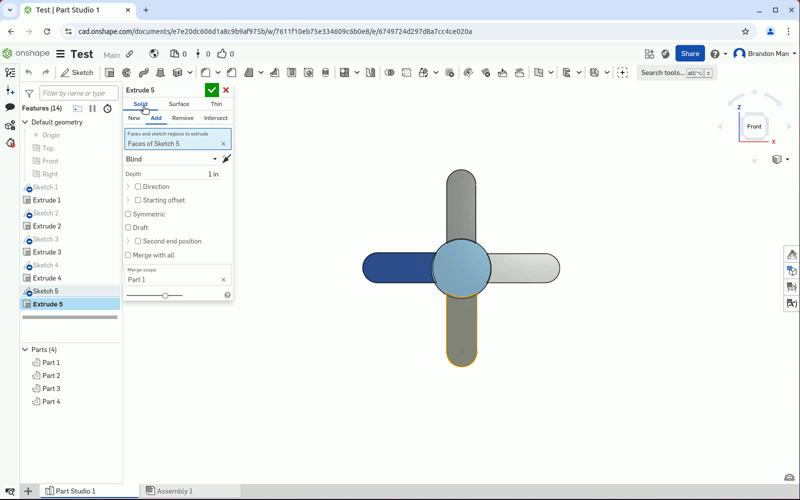
click(143, 106)
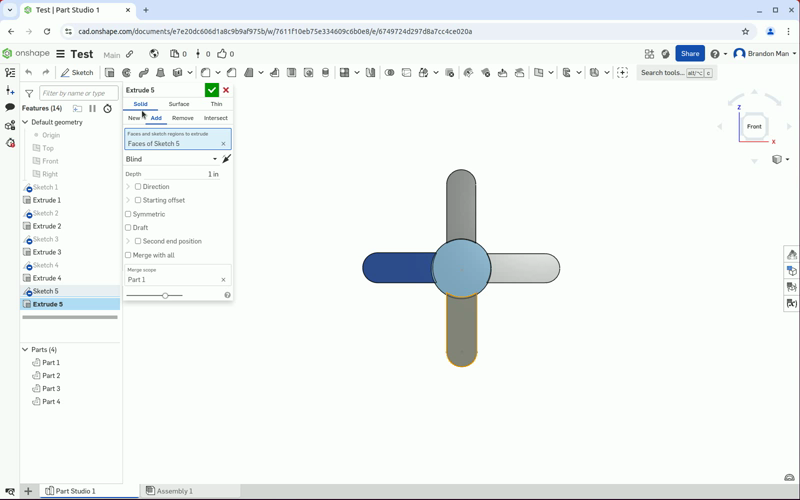
mouse_move(137, 120)
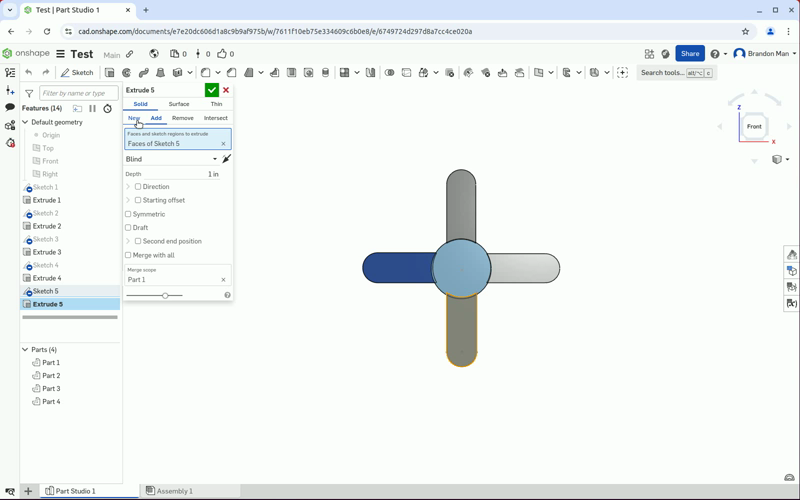
click(137, 120)
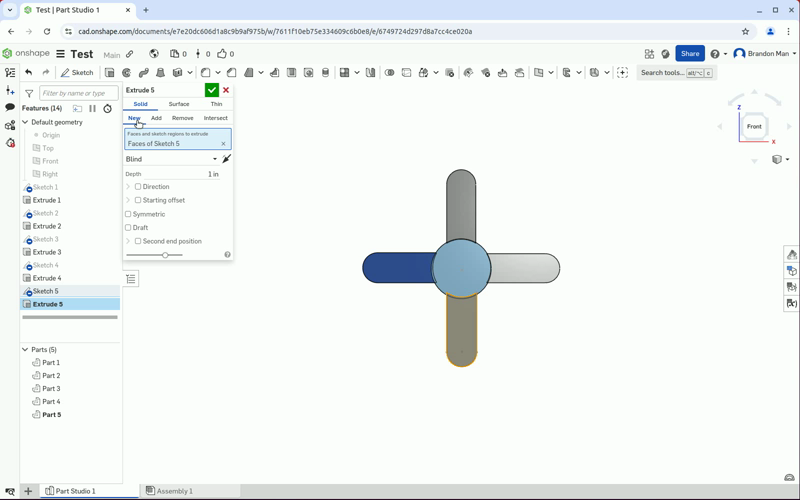
key(tab, 4)
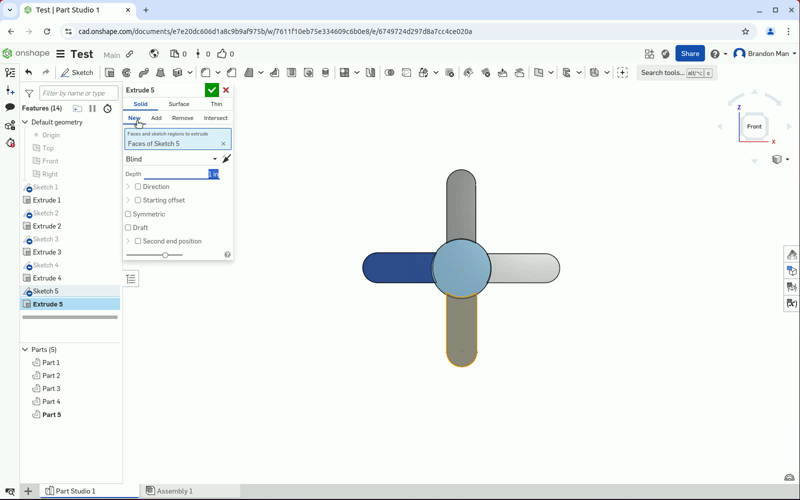
text(5.778)
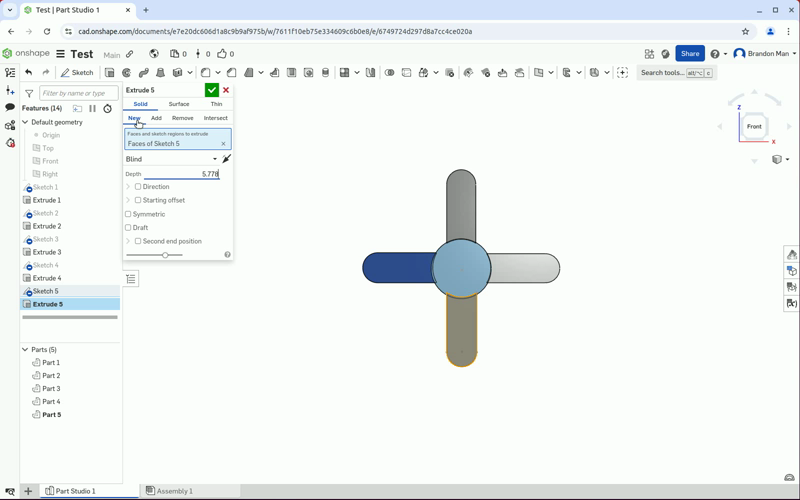
key(tab, 3)
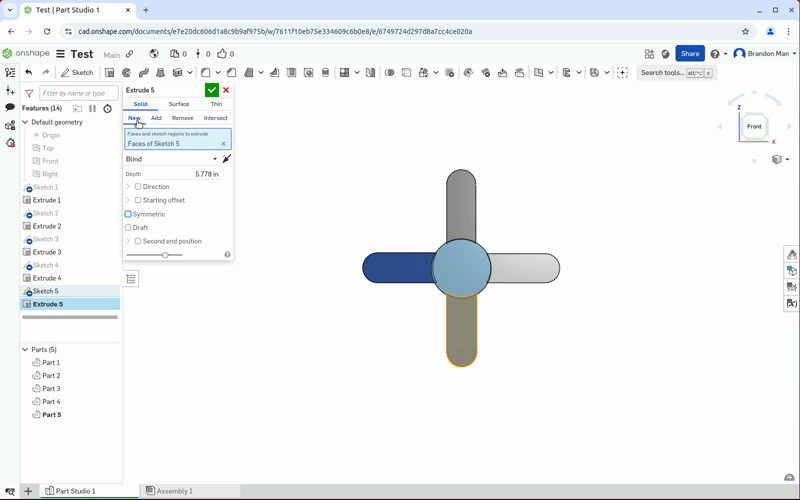
key(space)
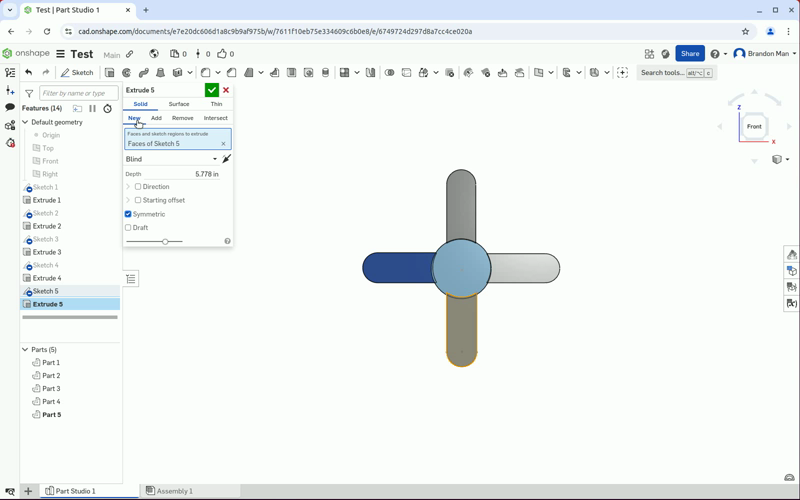
key(enter)
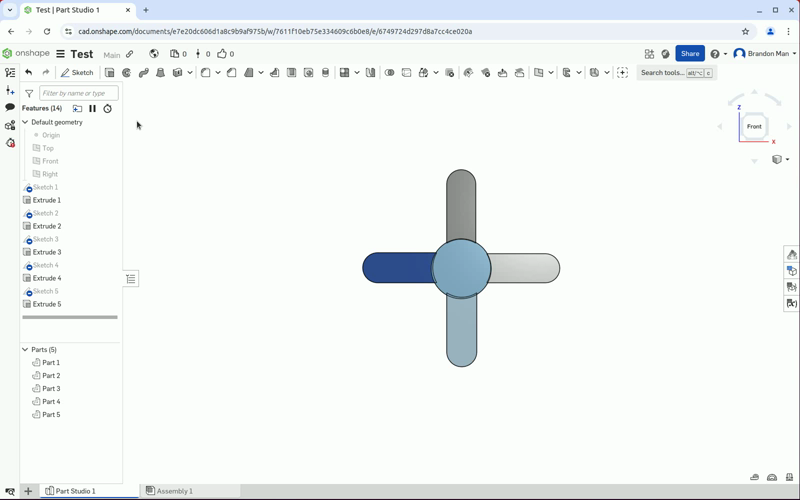
key(shift+h)
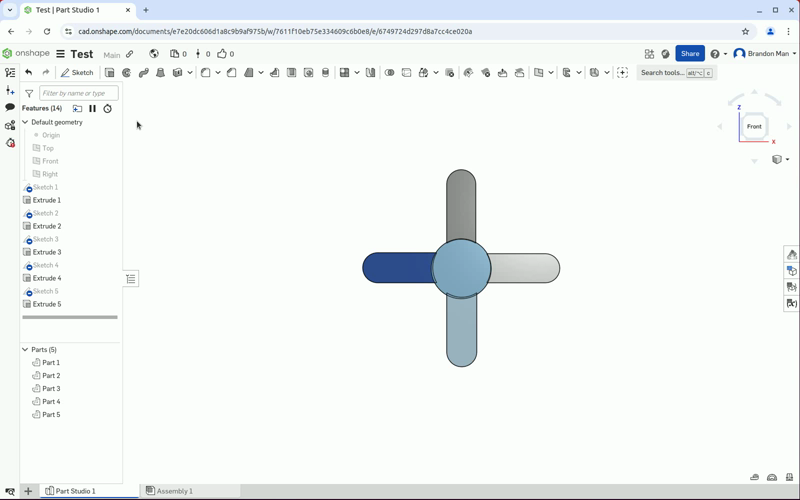
key(shift+h)
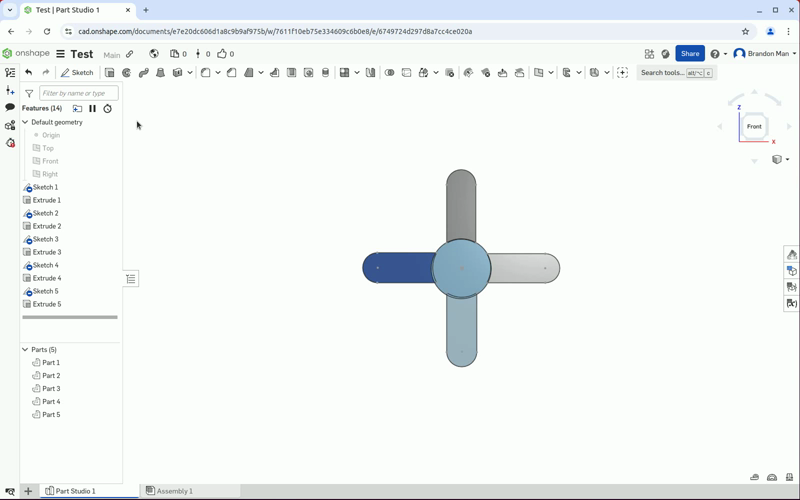
key(shift+7)
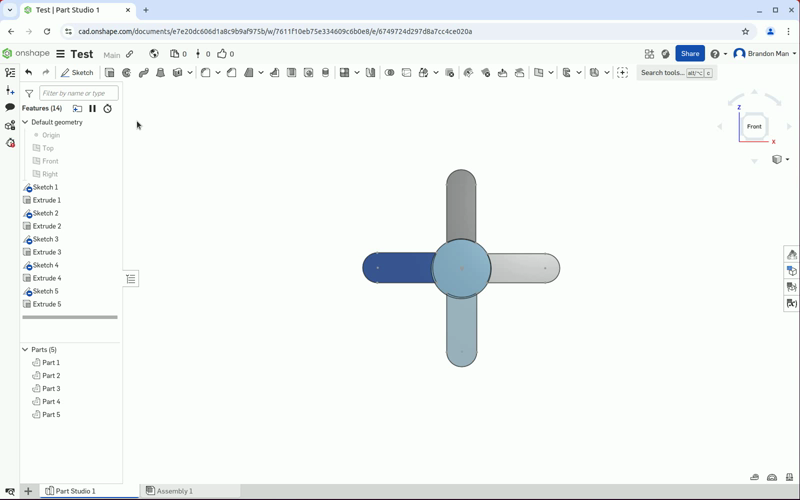
key(left, 2)
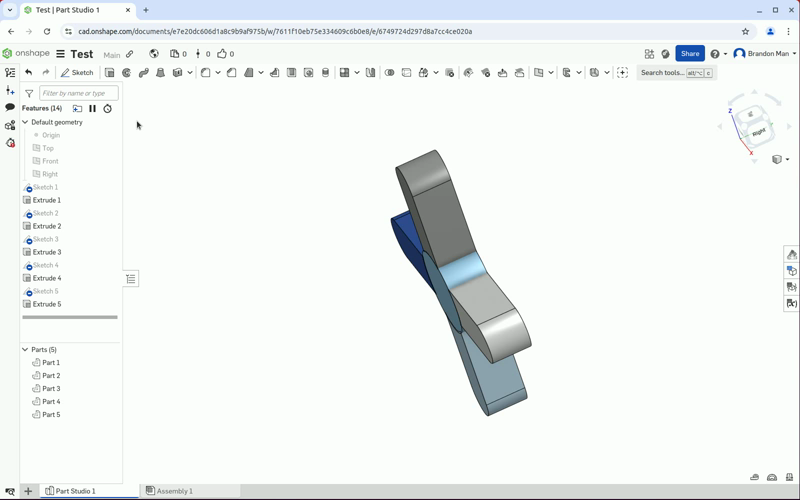
key(down, 2)
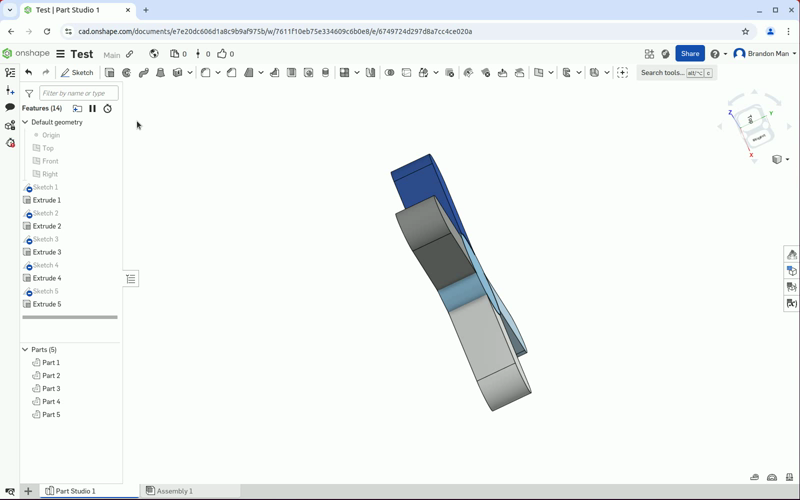
key(up, 2)
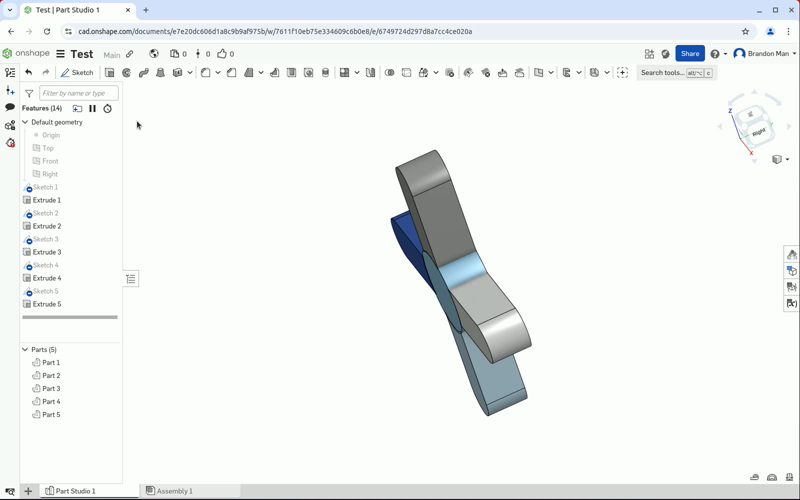
key(right, 2)
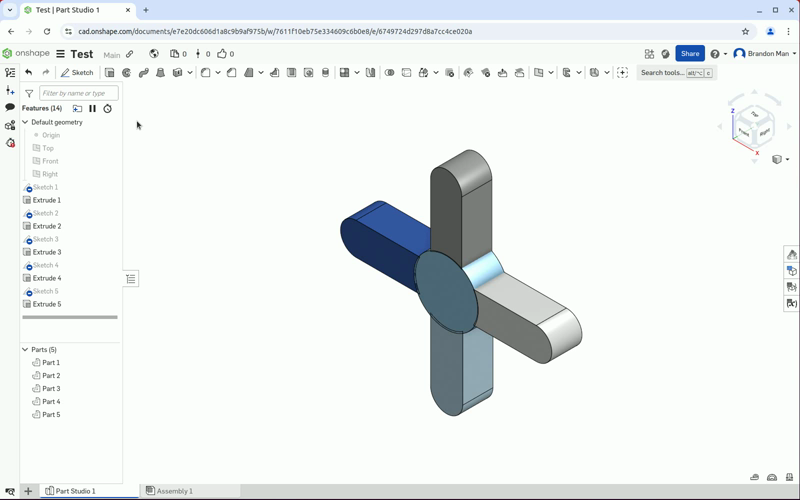
mouse_move(73, 189)
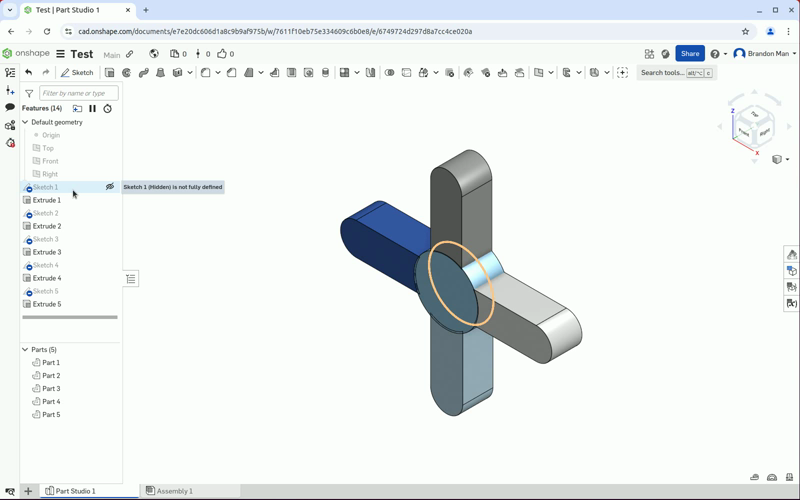
click(73, 189)